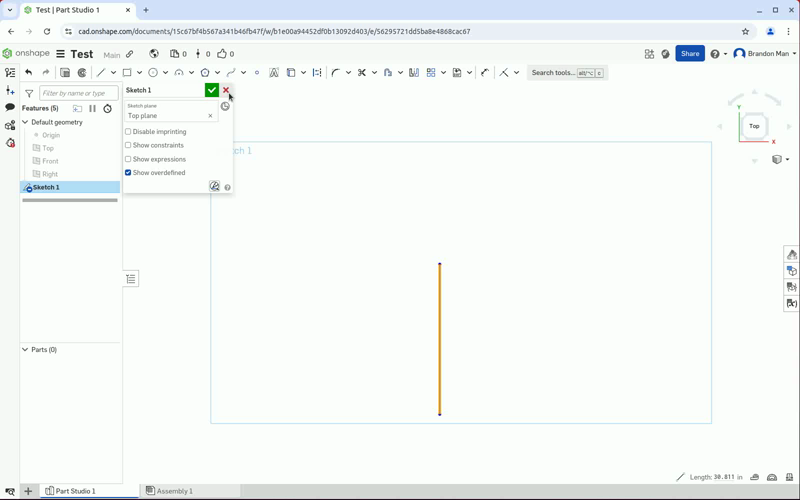
key(shift+h)
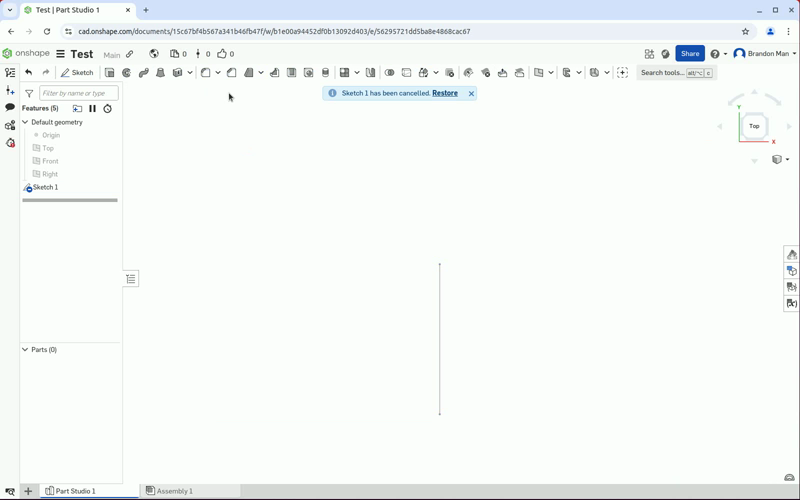
key(shift+s)
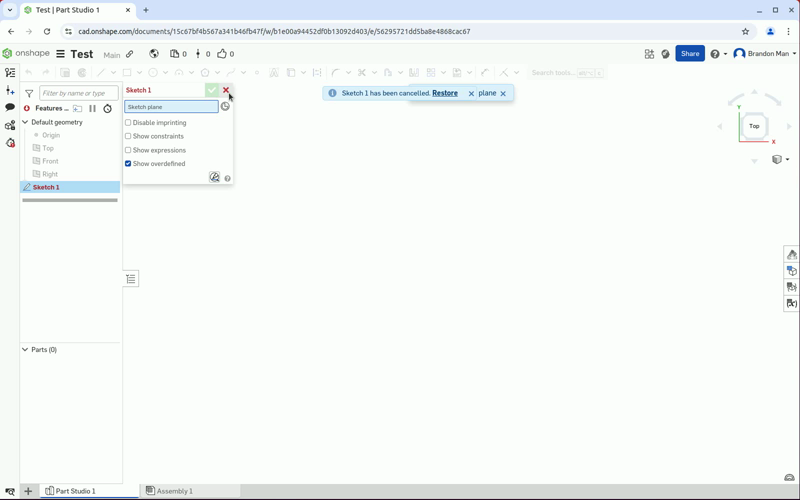
mouse_move(73, 150)
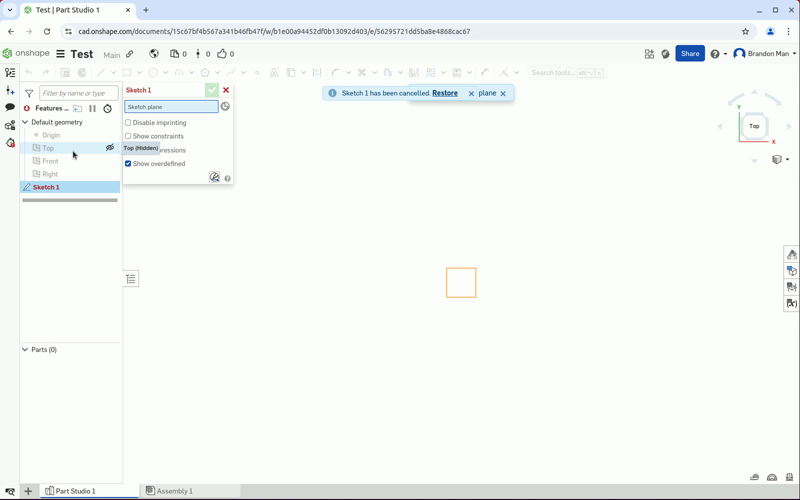
click(73, 150)
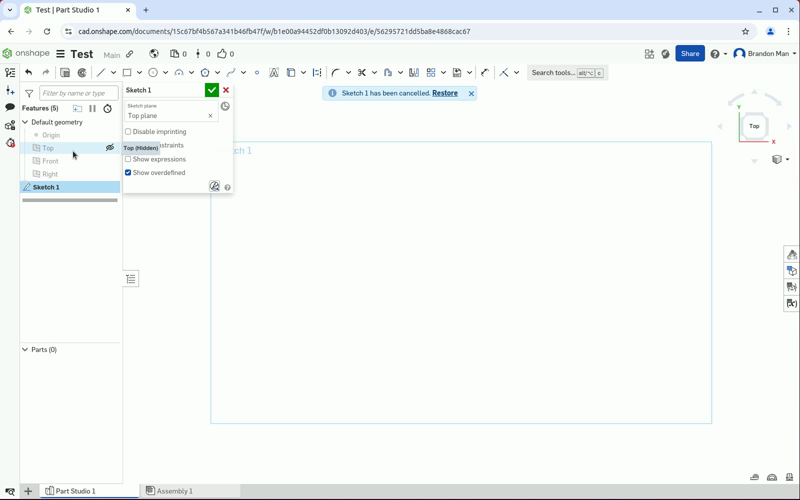
mouse_move(73, 352)
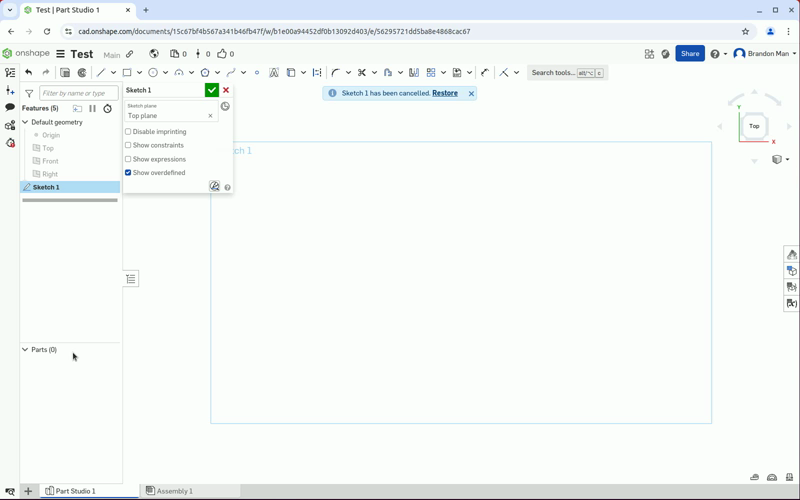
key(y)
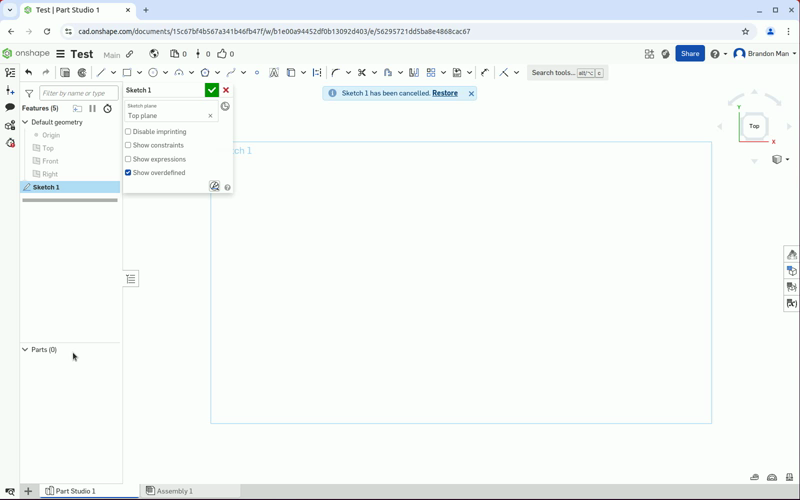
key(l)
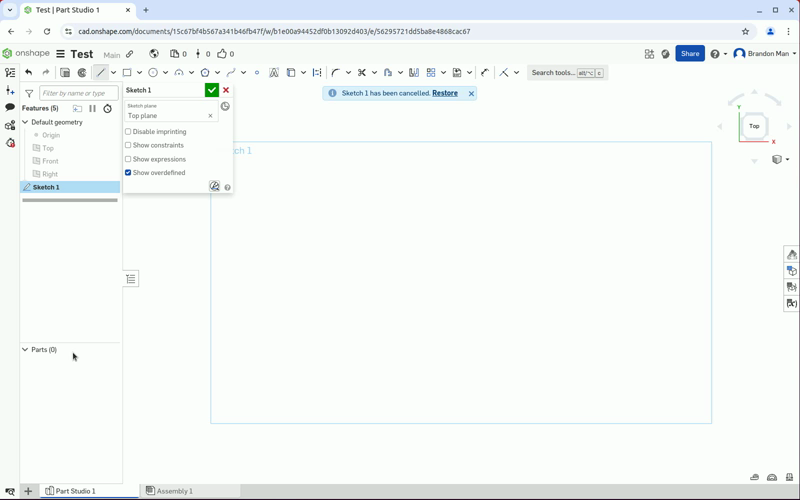
key_down(shift)
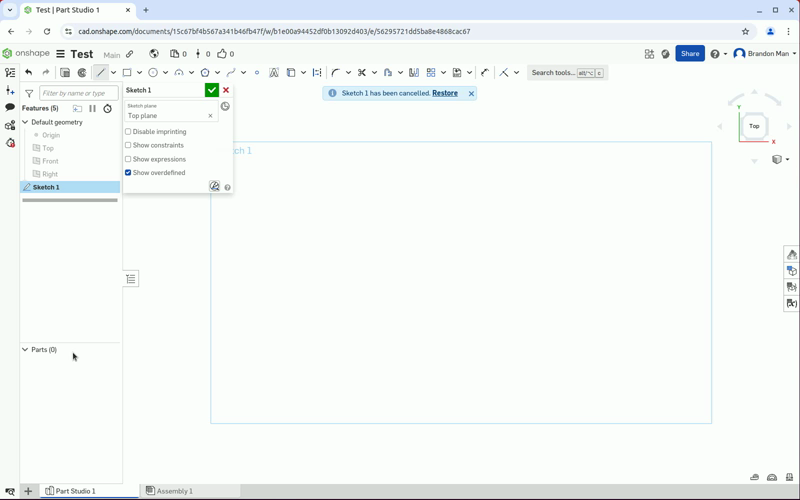
mouse_move(424, 301)
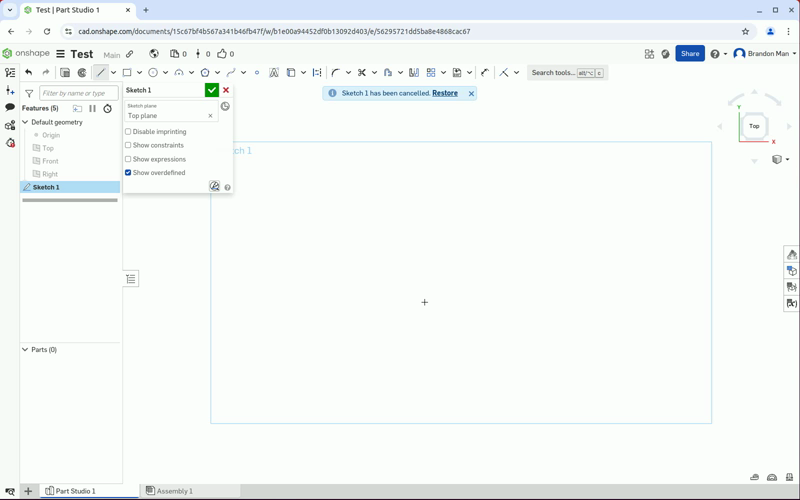
click(424, 301)
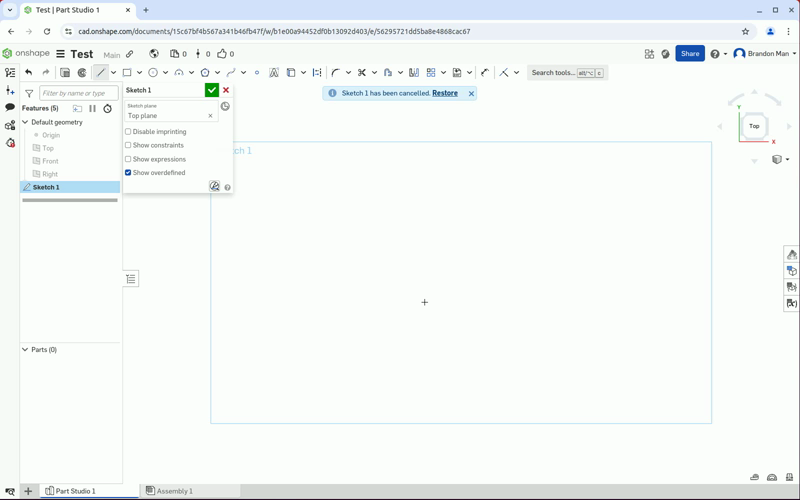
key_up(shift)
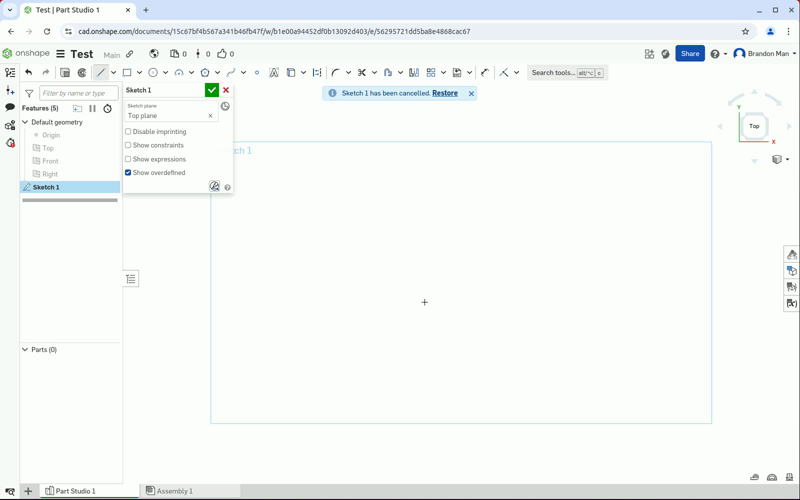
key_down(shift)
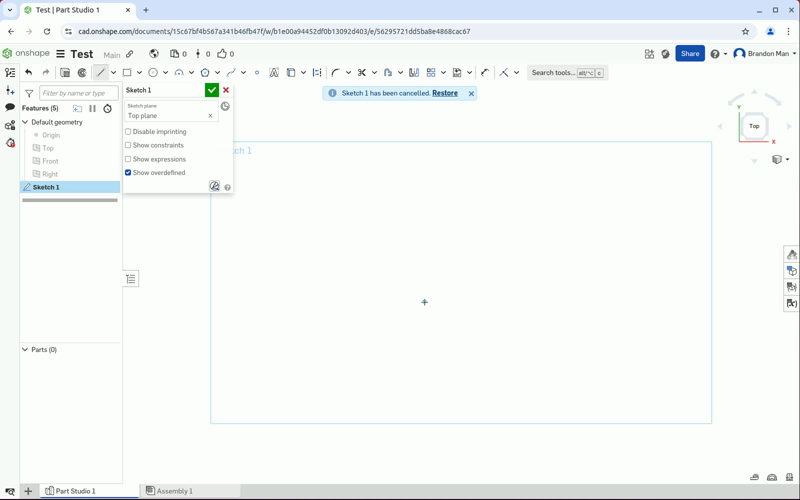
mouse_move(454, 301)
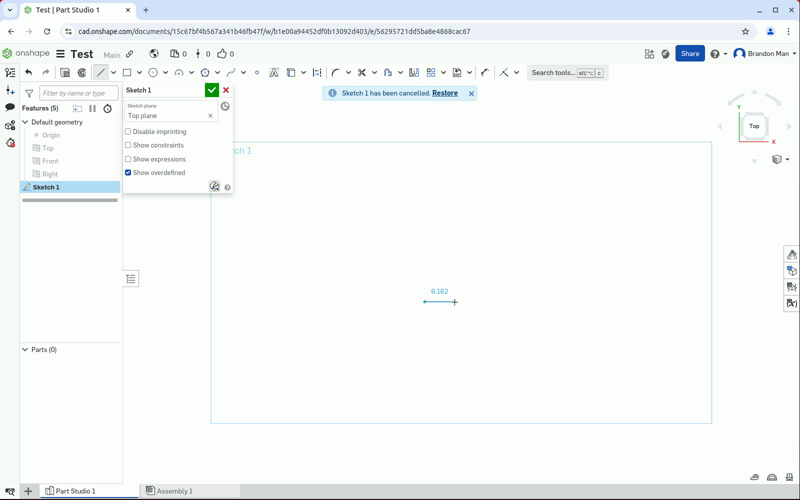
mouse_move(440, 301)
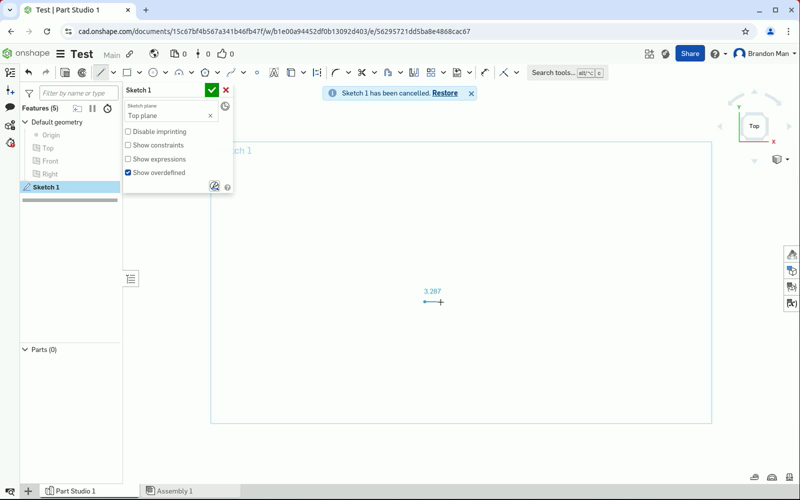
click(440, 301)
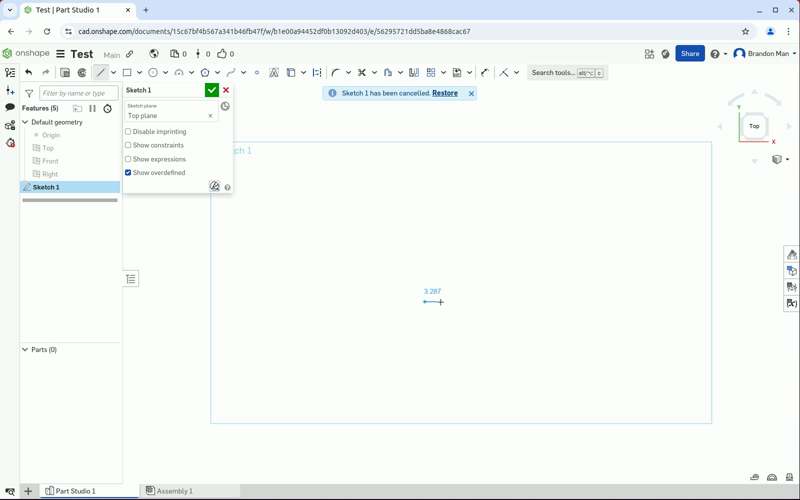
key_up(shift)
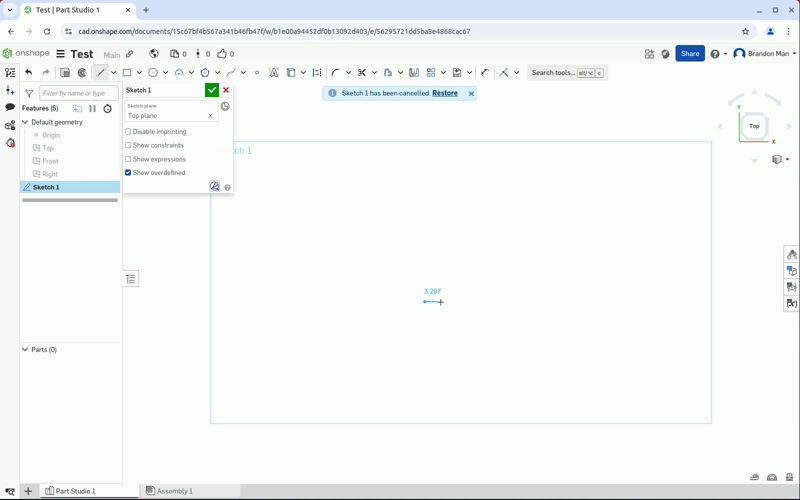
key_down(shift)
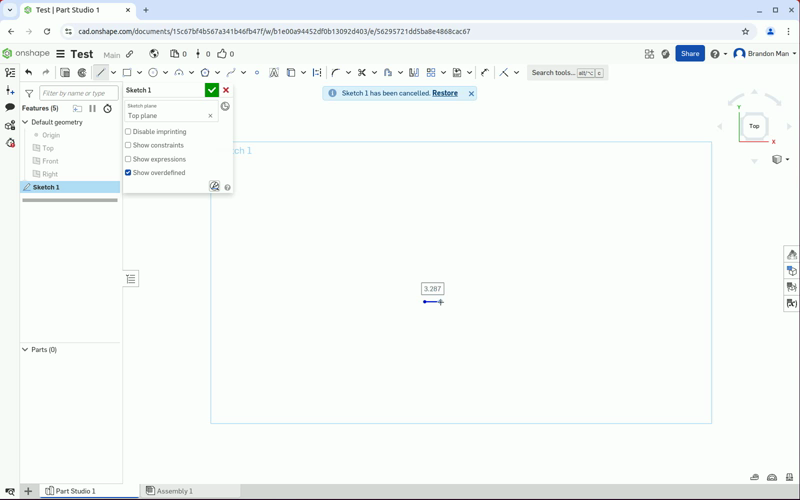
mouse_move(440, 170)
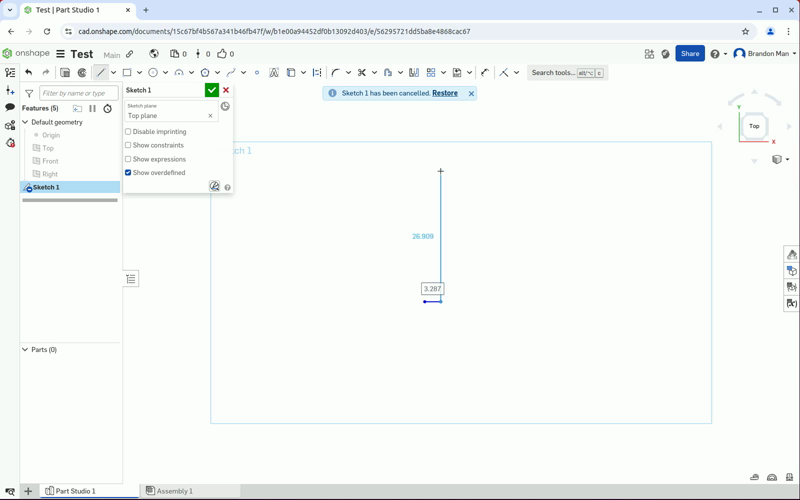
click(440, 170)
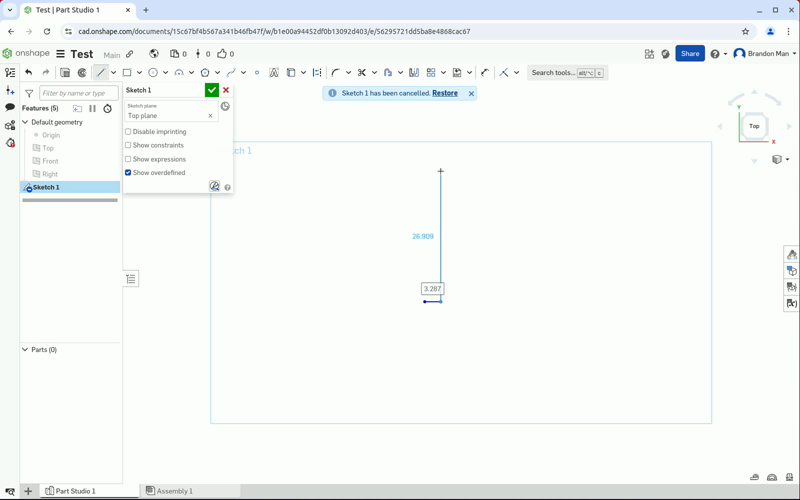
key_up(shift)
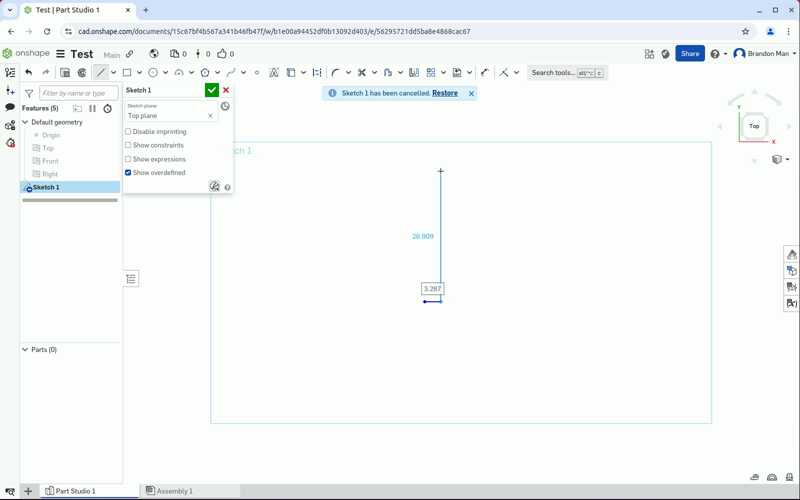
key_down(shift)
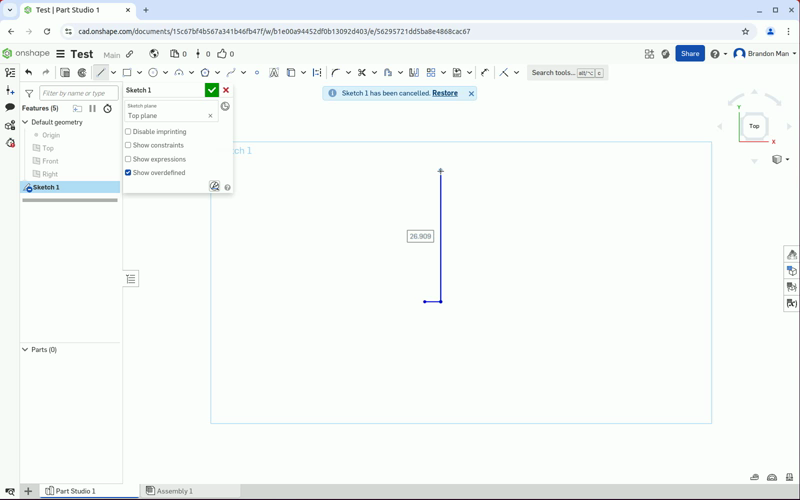
mouse_move(470, 170)
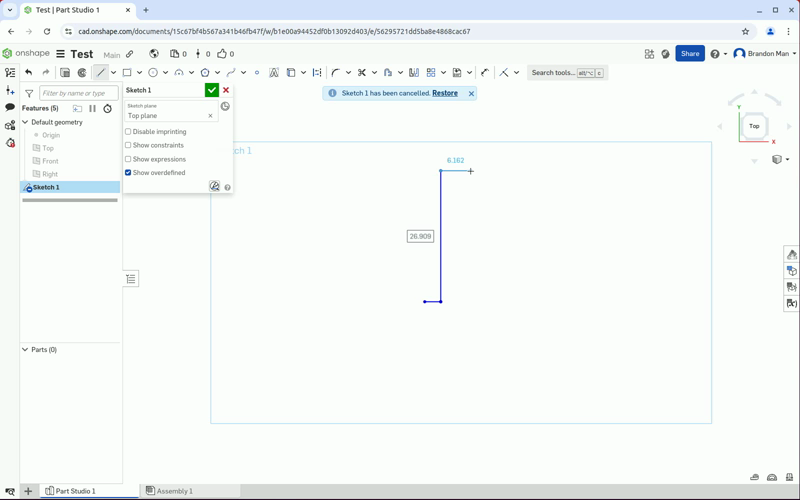
mouse_move(424, 170)
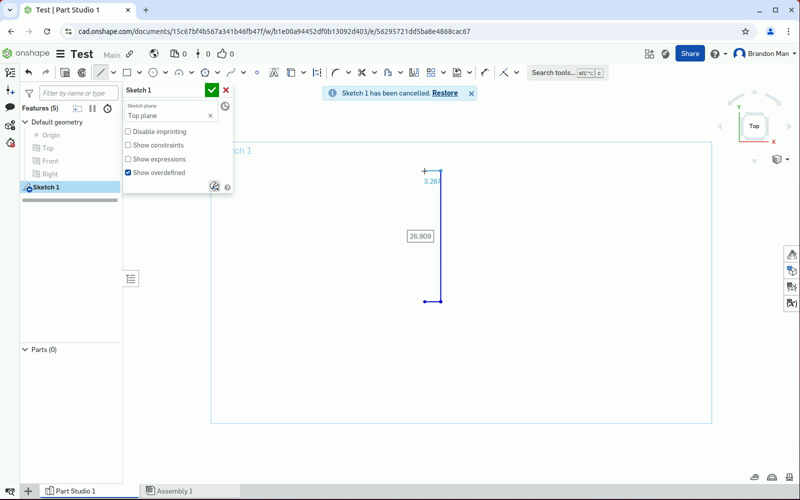
click(424, 170)
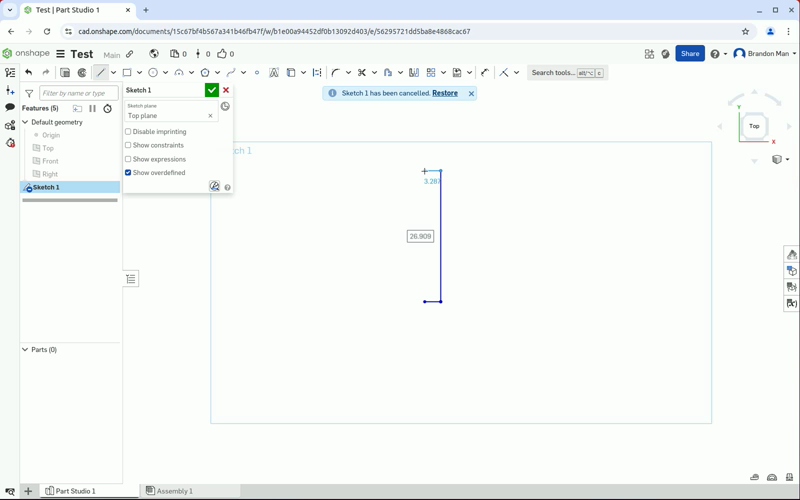
key_up(shift)
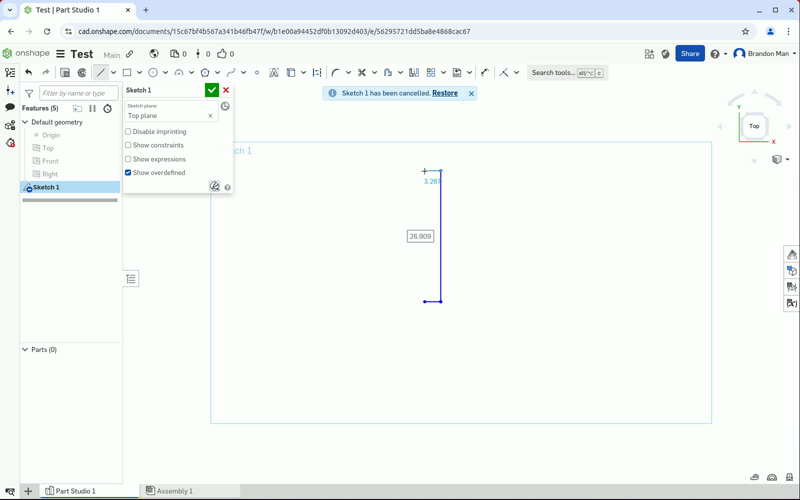
key_down(shift)
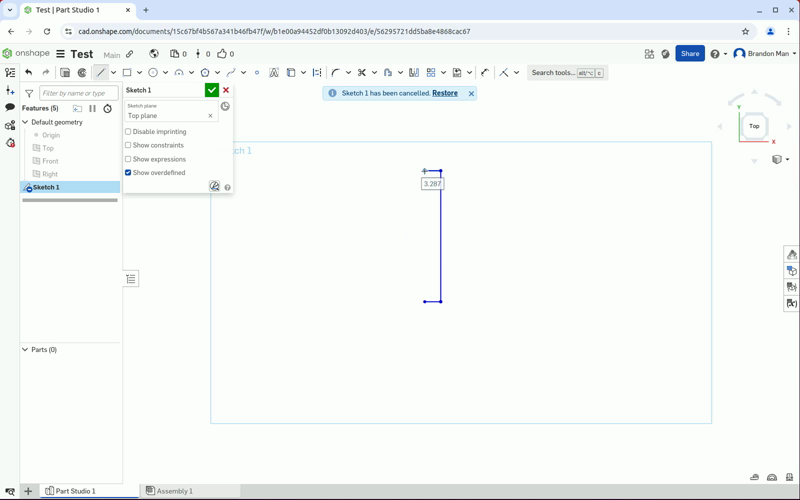
mouse_move(424, 301)
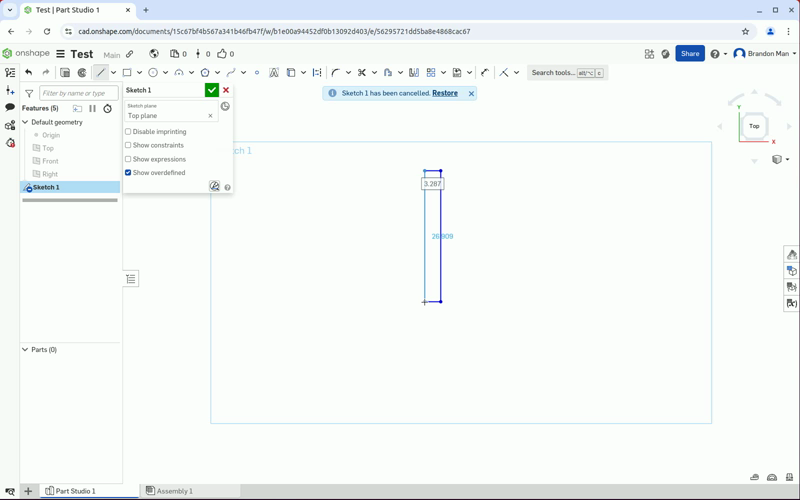
key_up(shift)
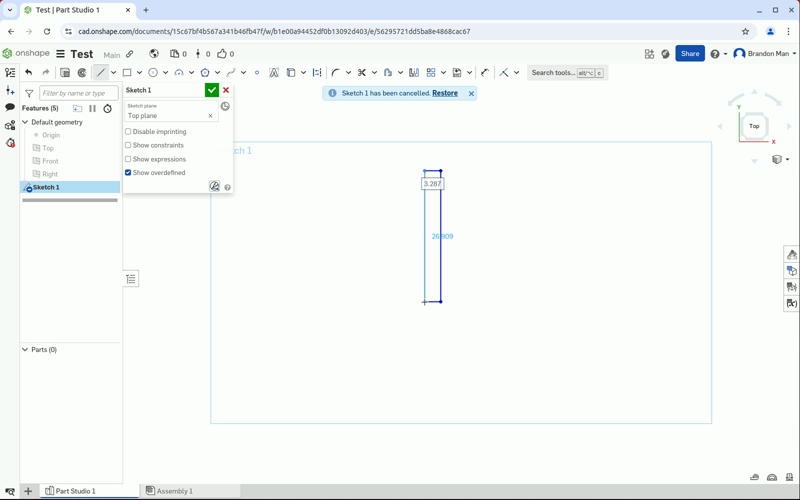
click(424, 301)
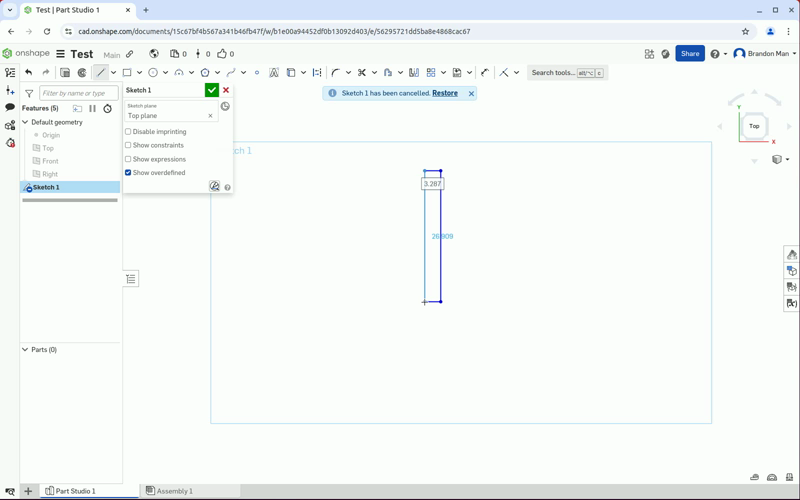
key(esc)
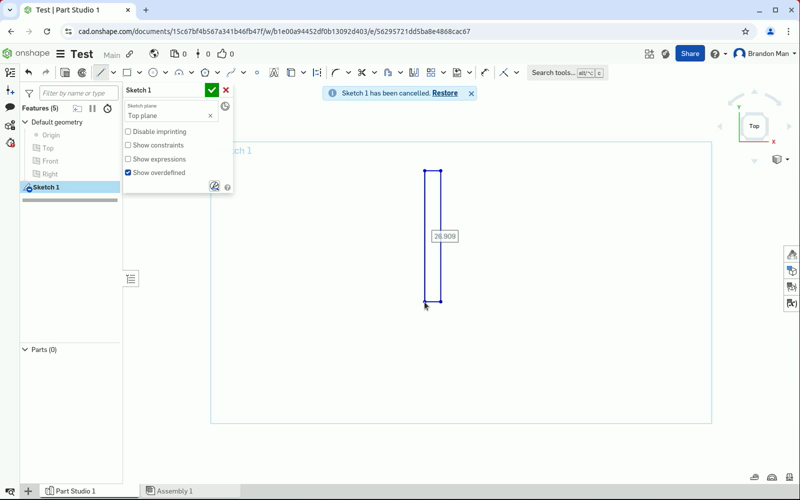
key(c)
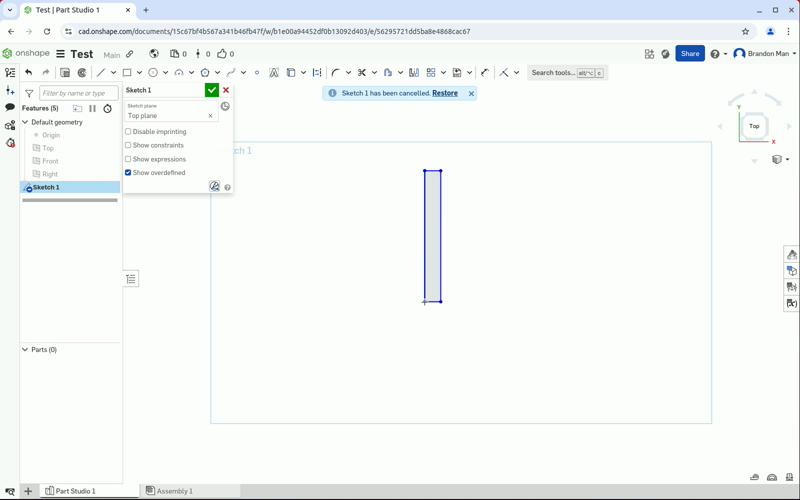
key_down(shift)
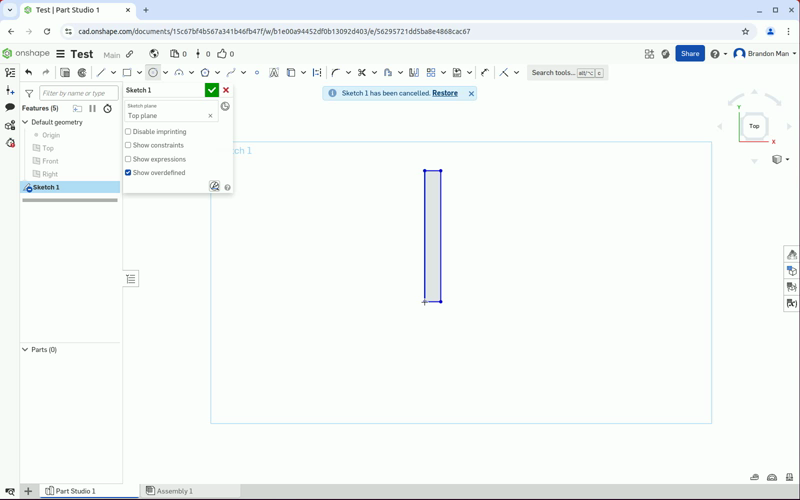
mouse_move(432, 290)
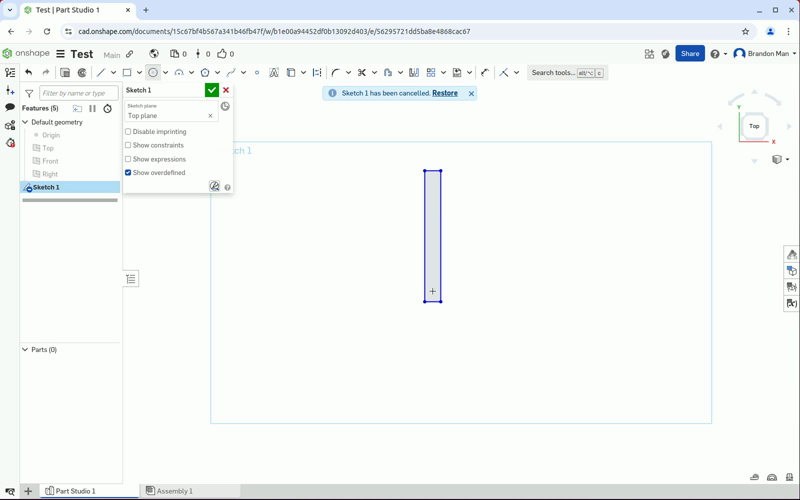
click(432, 290)
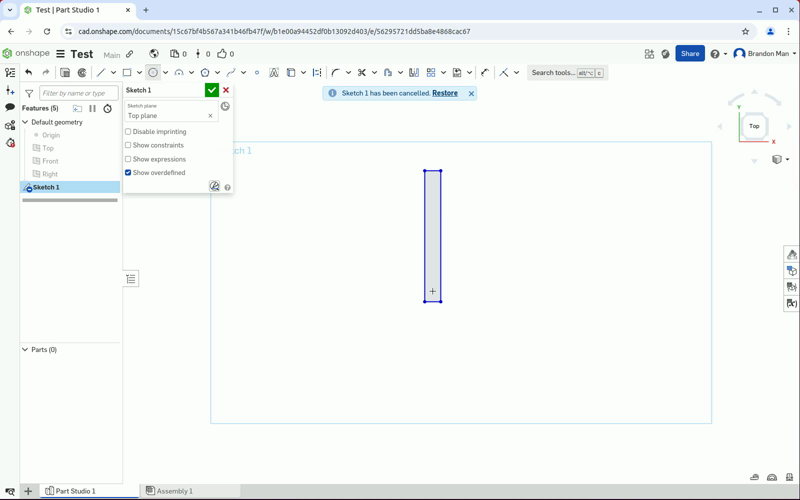
key_up(shift)
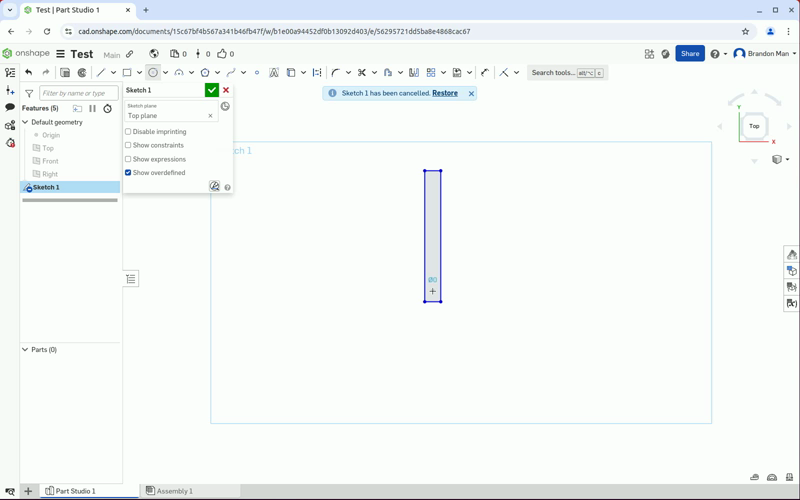
mouse_move(437, 290)
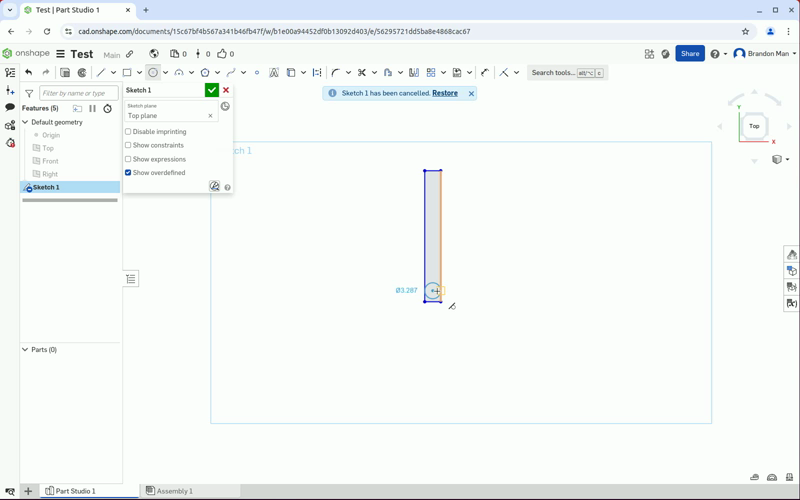
click(437, 290)
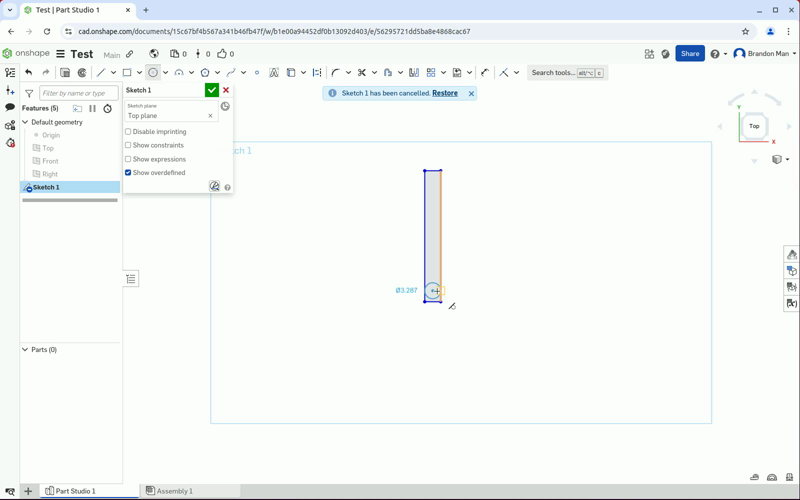
key(esc)
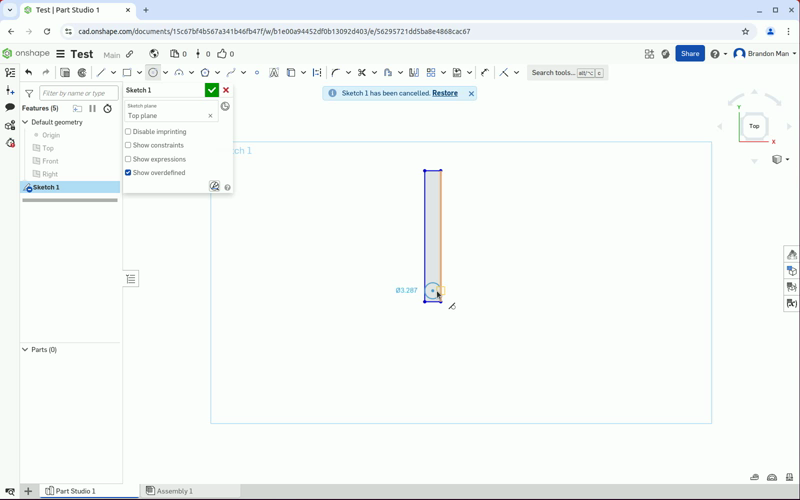
key(c)
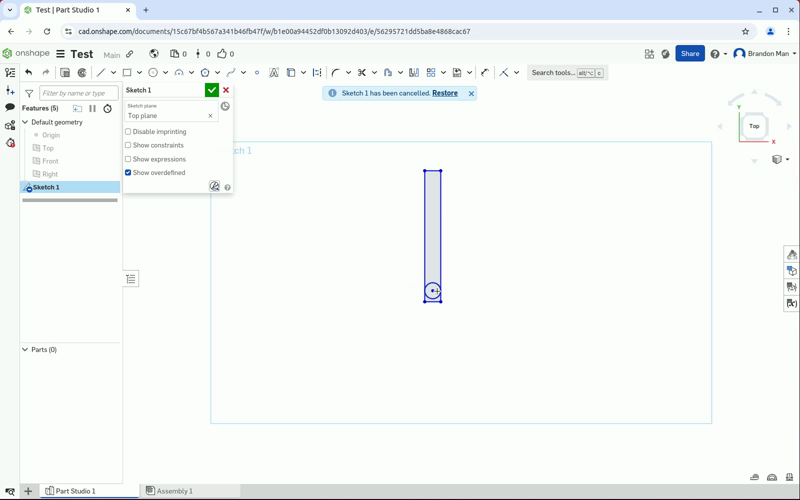
key_down(shift)
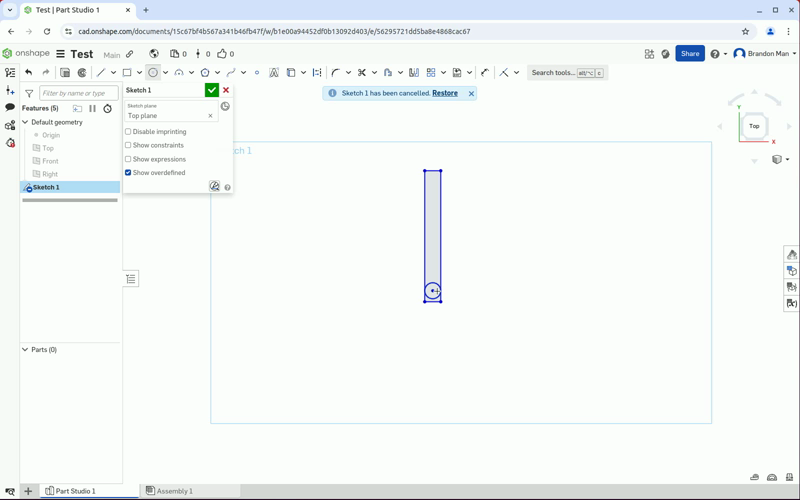
mouse_move(432, 260)
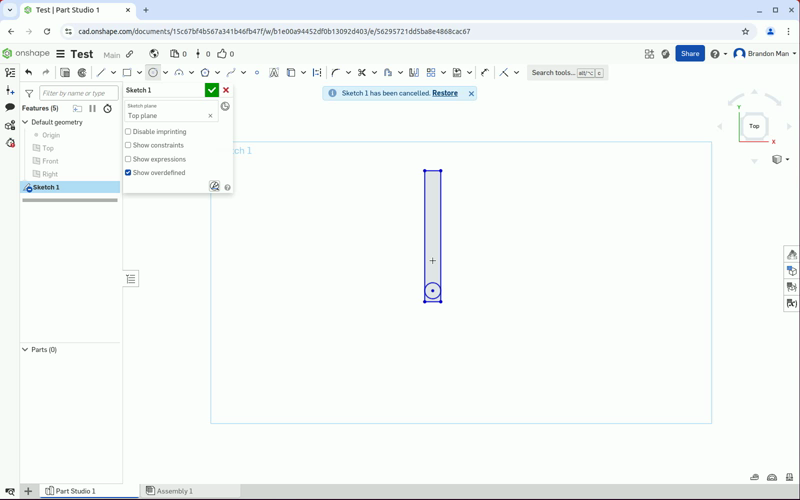
click(432, 260)
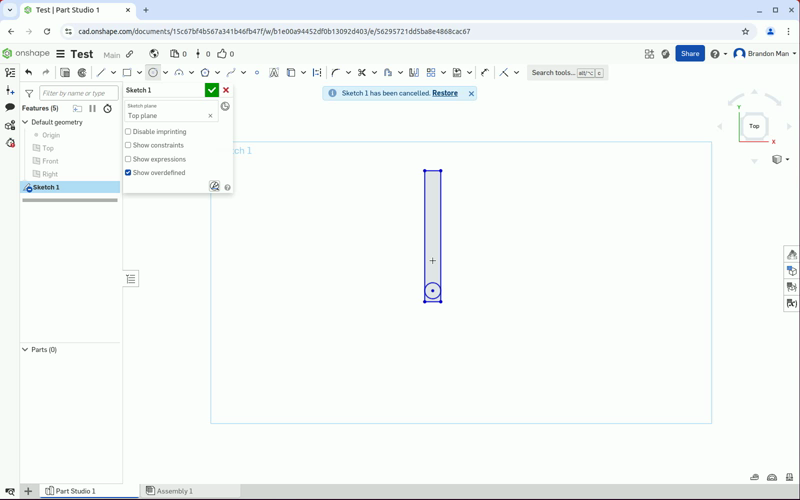
key_up(shift)
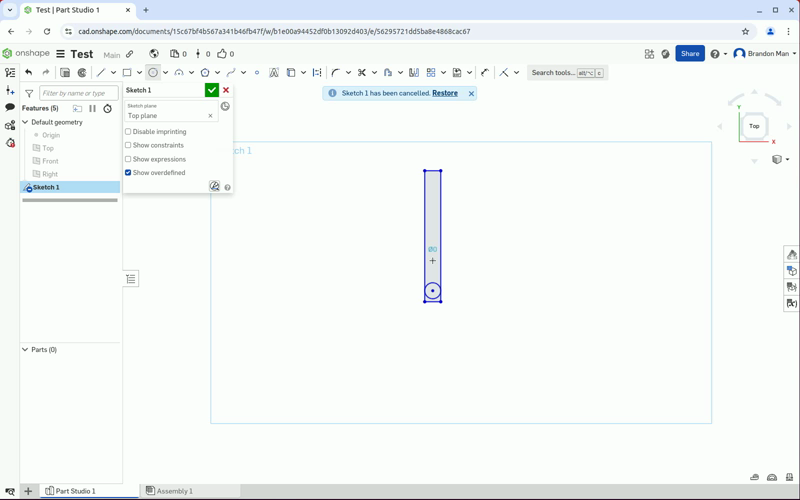
mouse_move(437, 260)
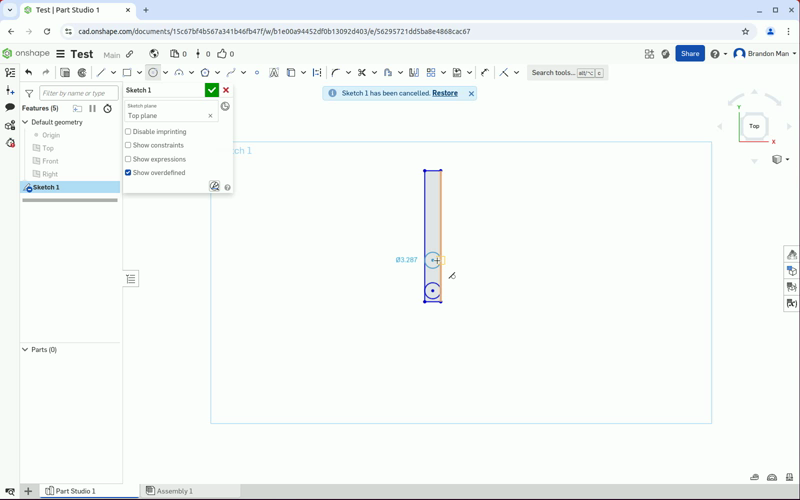
click(437, 260)
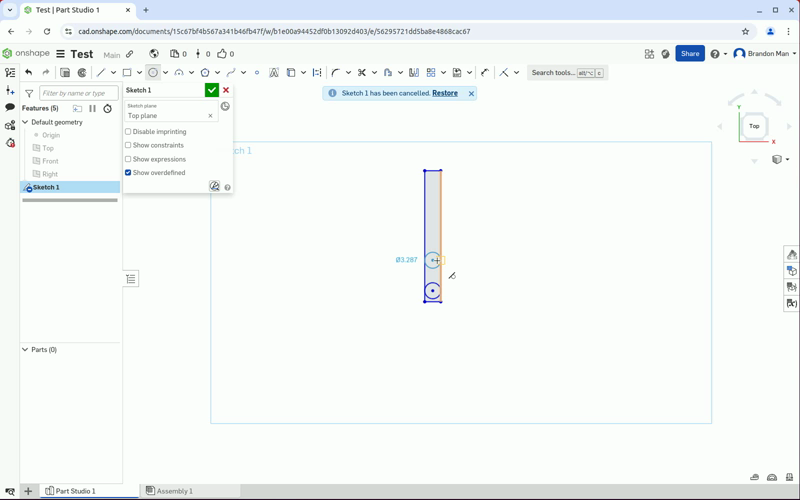
key(esc)
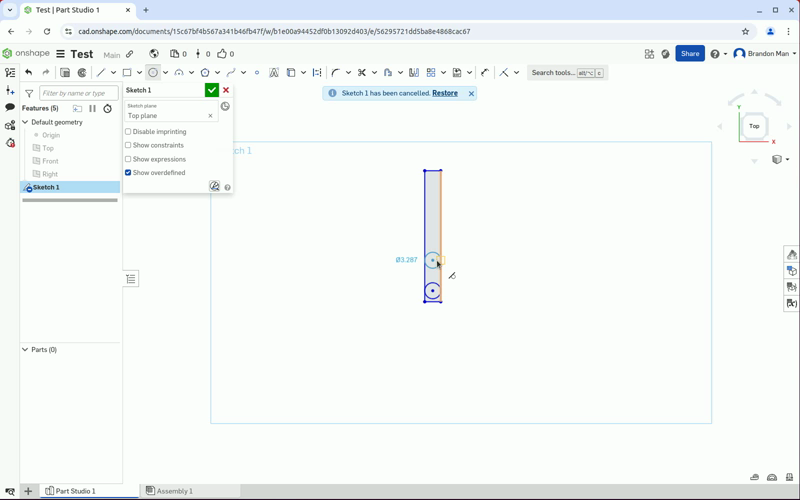
key(c)
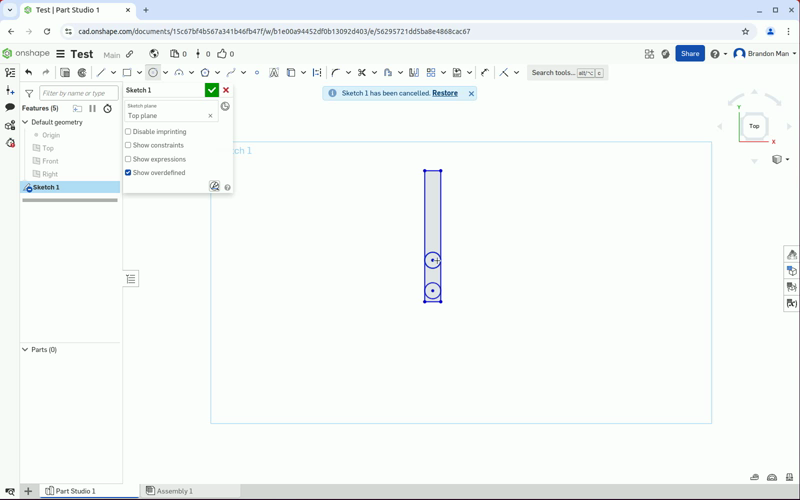
key_down(shift)
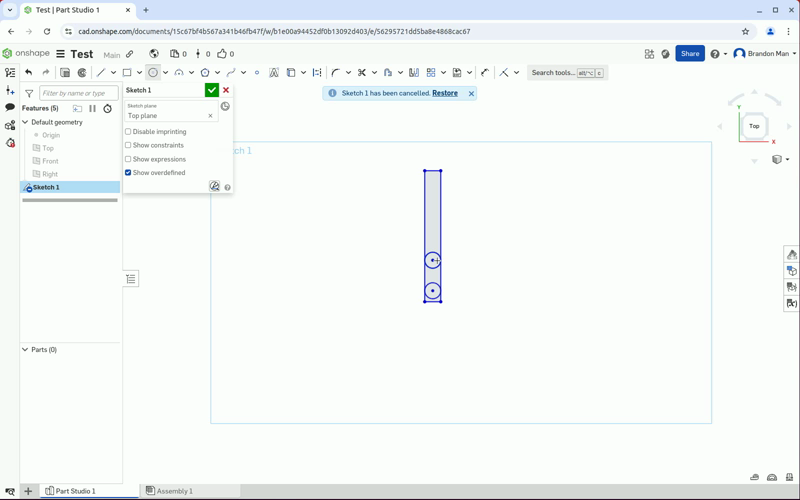
mouse_move(432, 225)
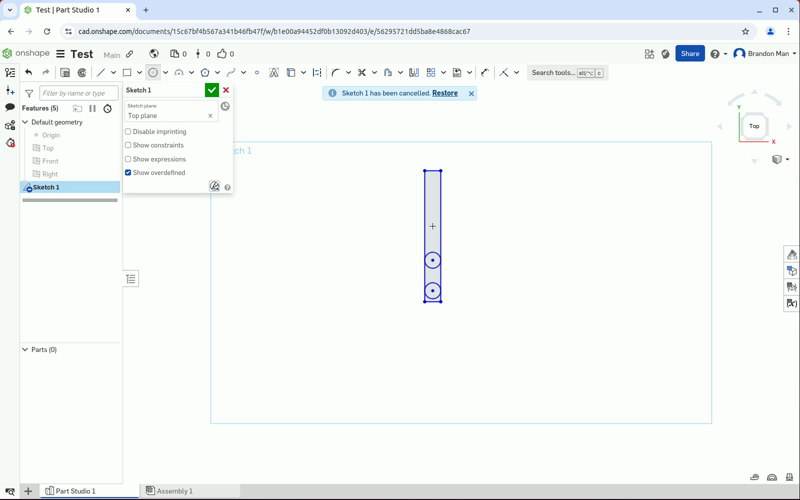
click(432, 225)
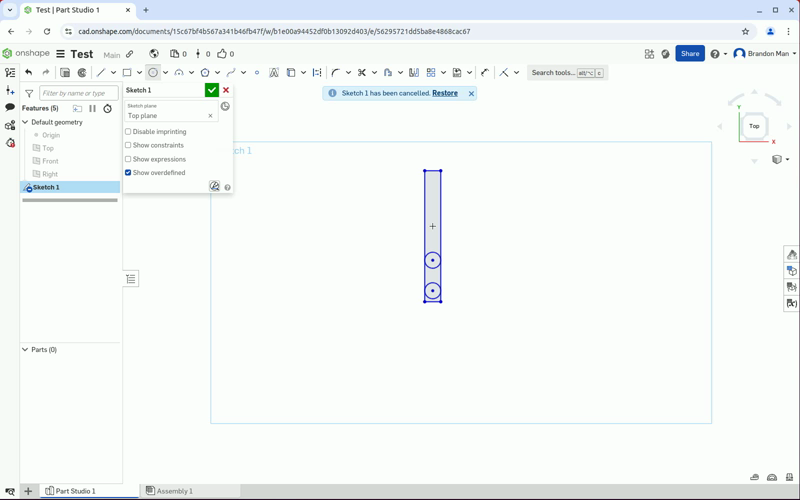
key_up(shift)
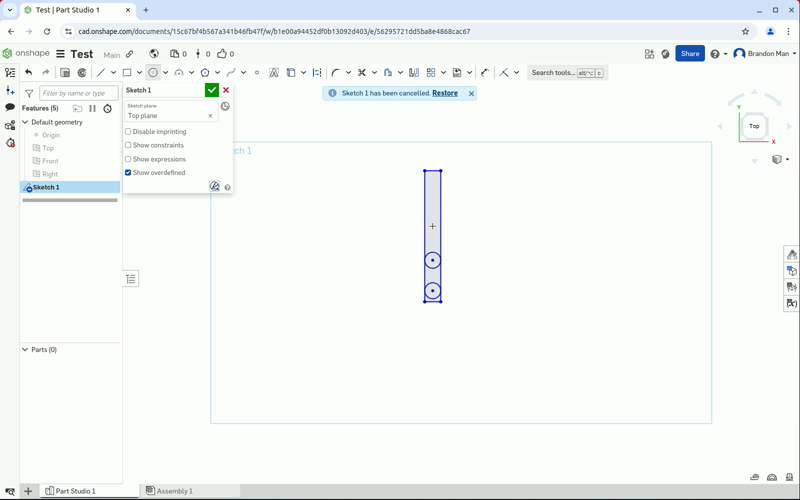
mouse_move(437, 225)
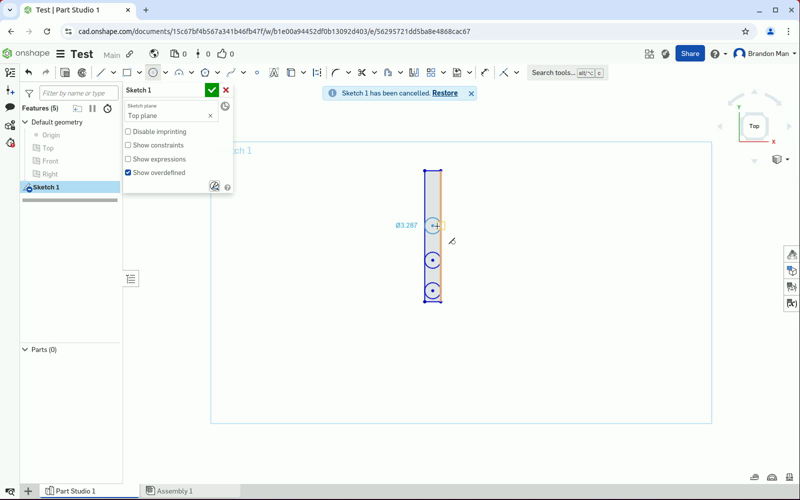
click(437, 225)
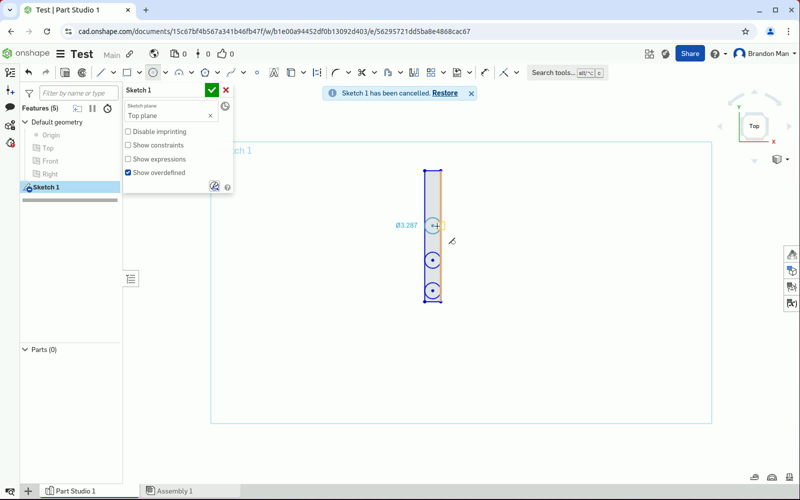
key(esc)
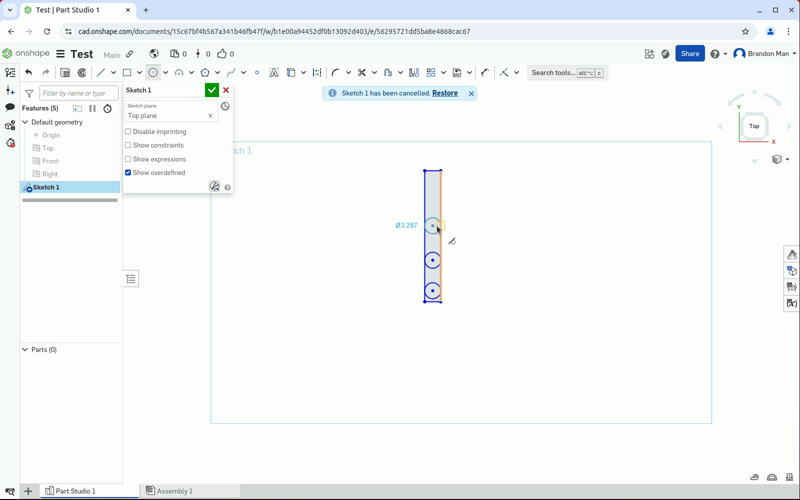
key(c)
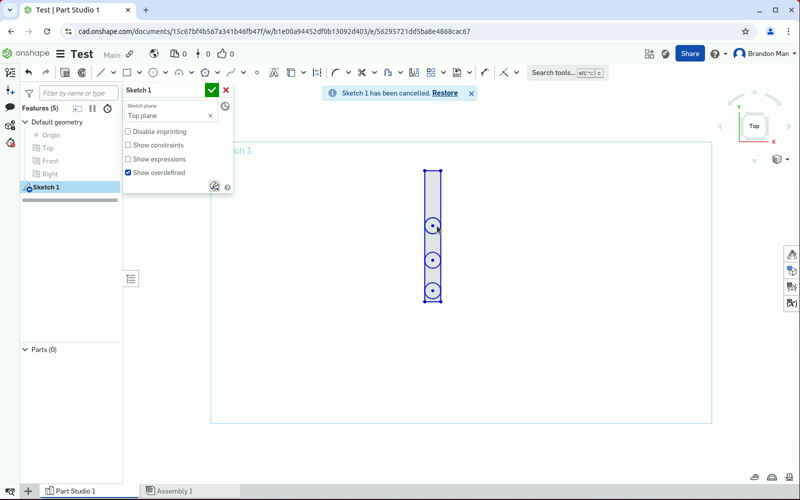
key_down(shift)
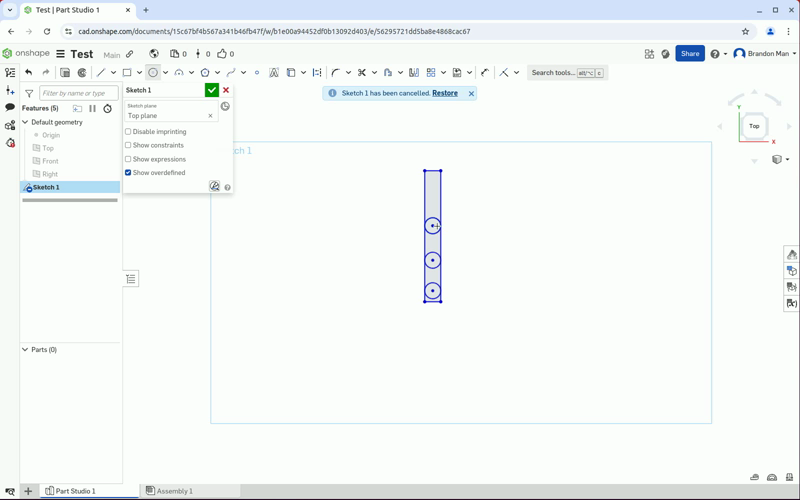
mouse_move(432, 194)
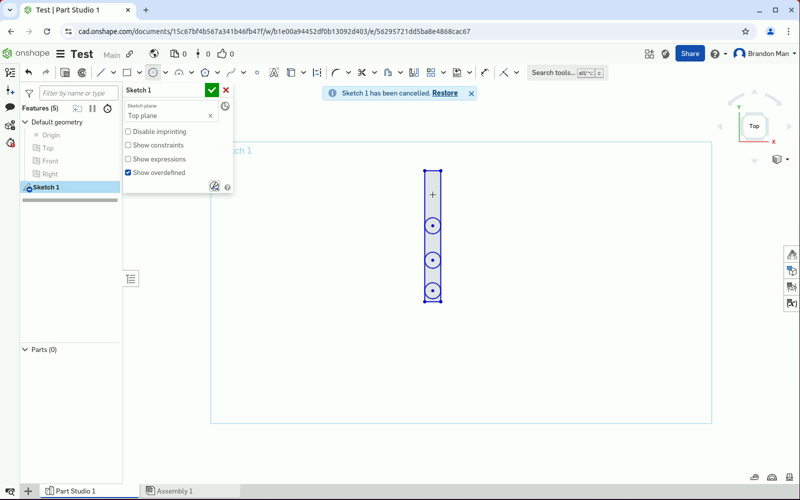
click(432, 194)
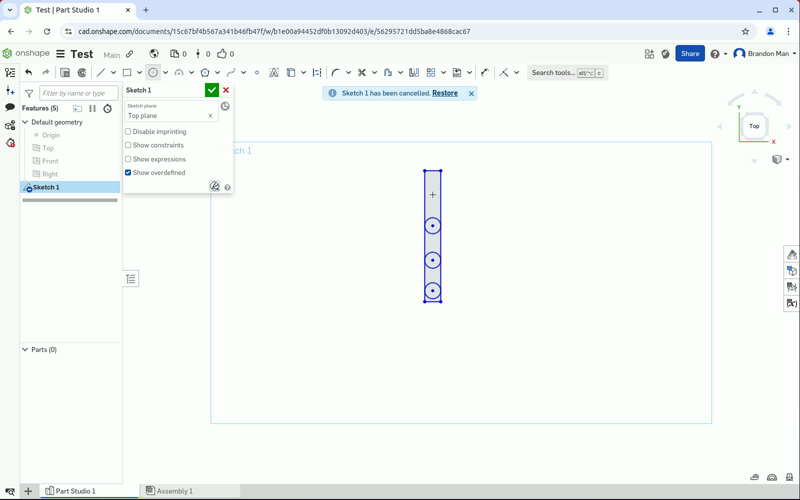
key_up(shift)
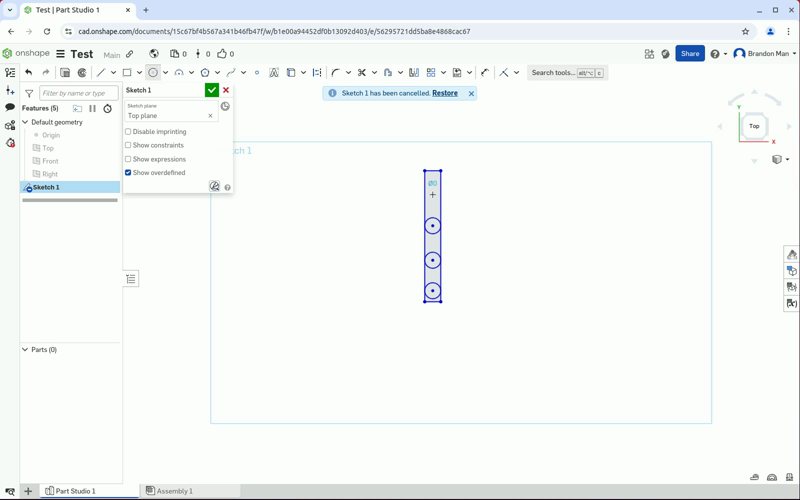
mouse_move(437, 194)
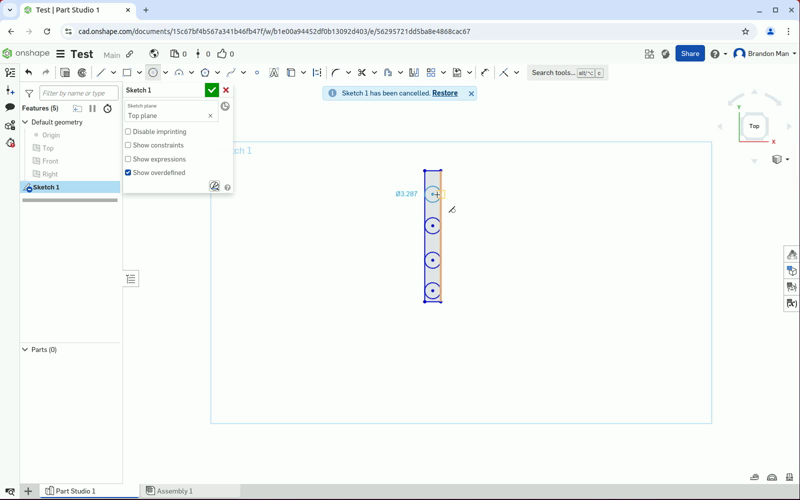
click(437, 194)
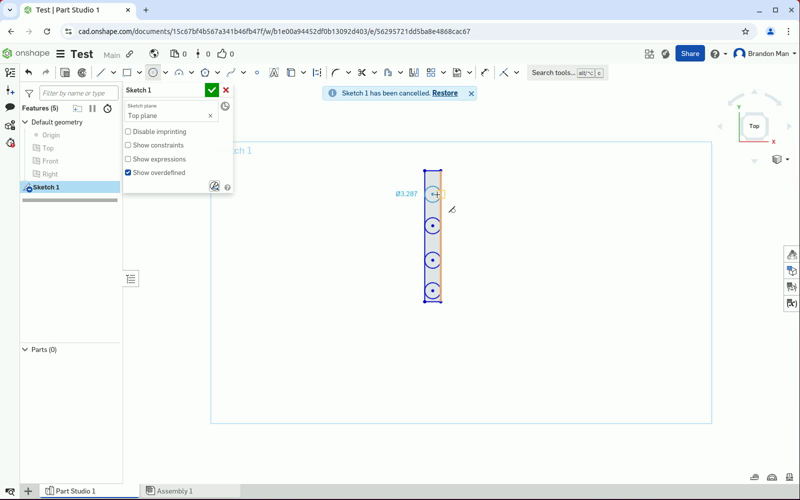
key(esc)
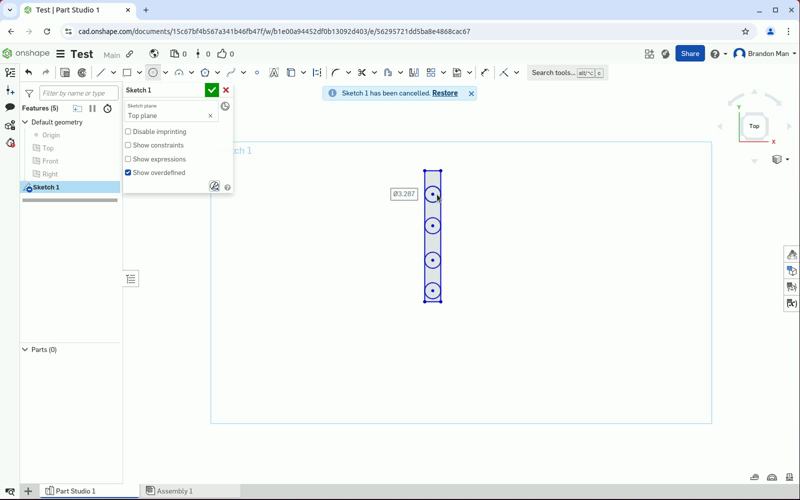
key(c)
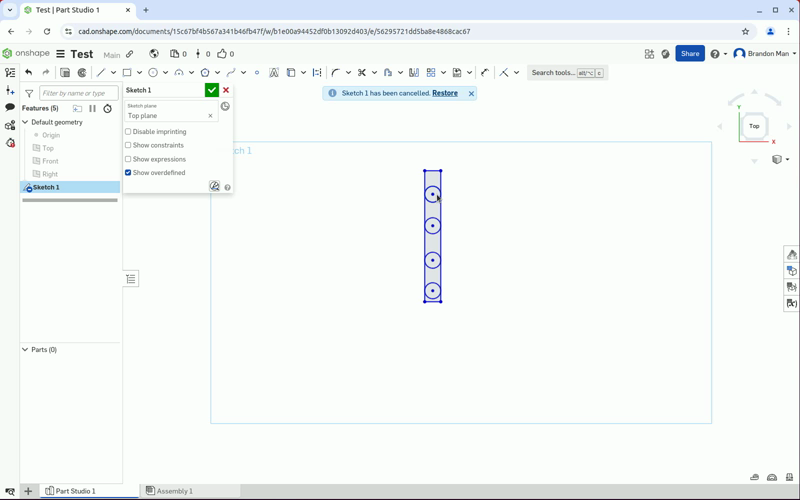
key_down(shift)
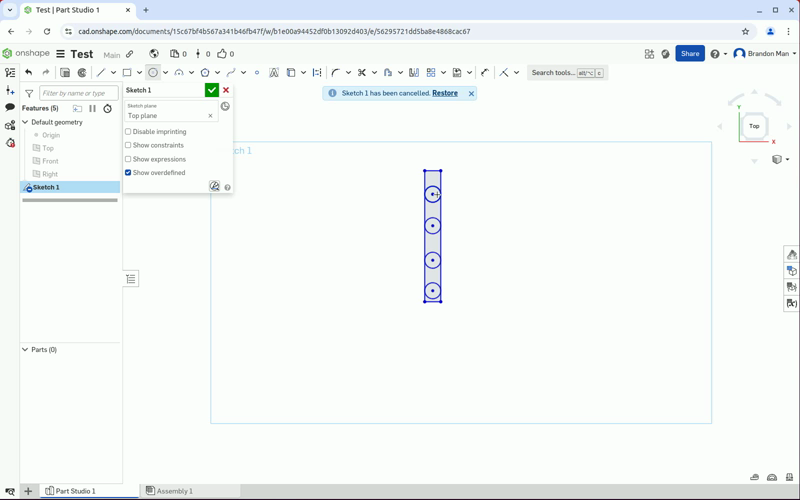
mouse_move(432, 177)
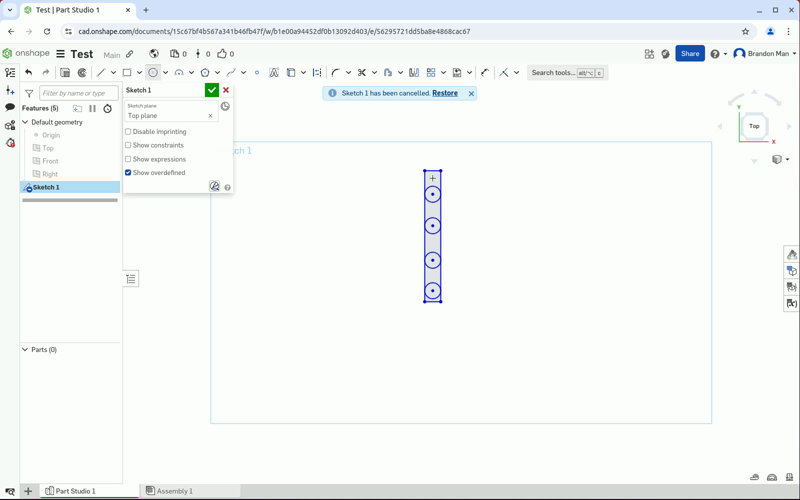
click(432, 177)
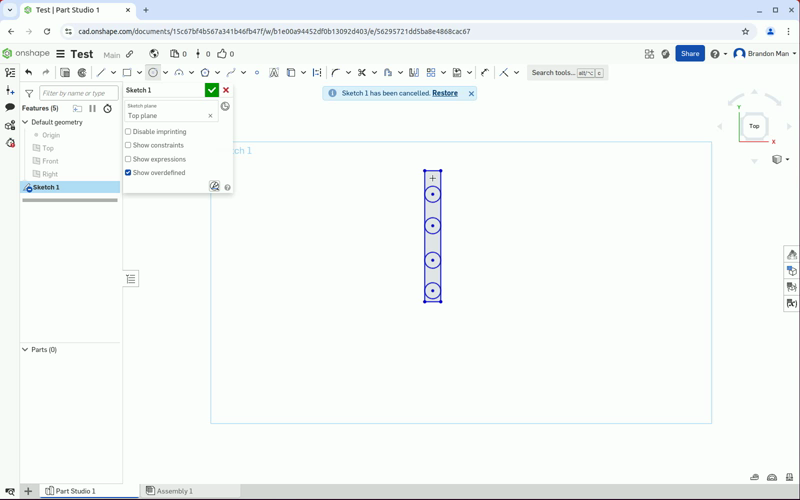
key_up(shift)
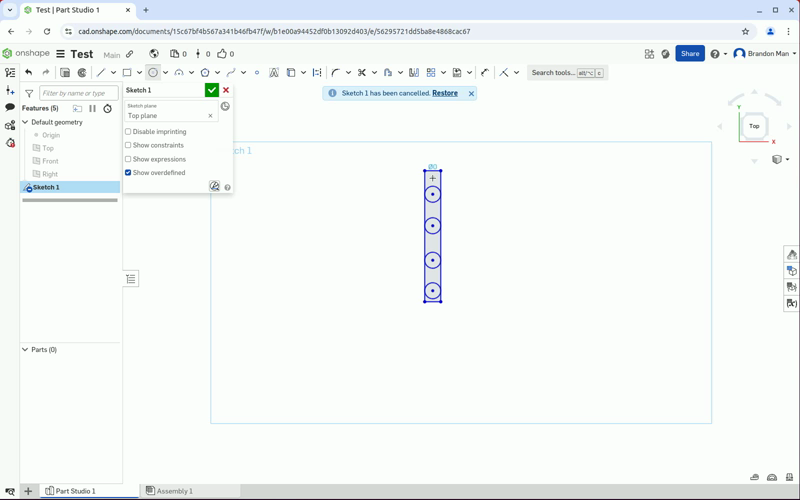
mouse_move(434, 177)
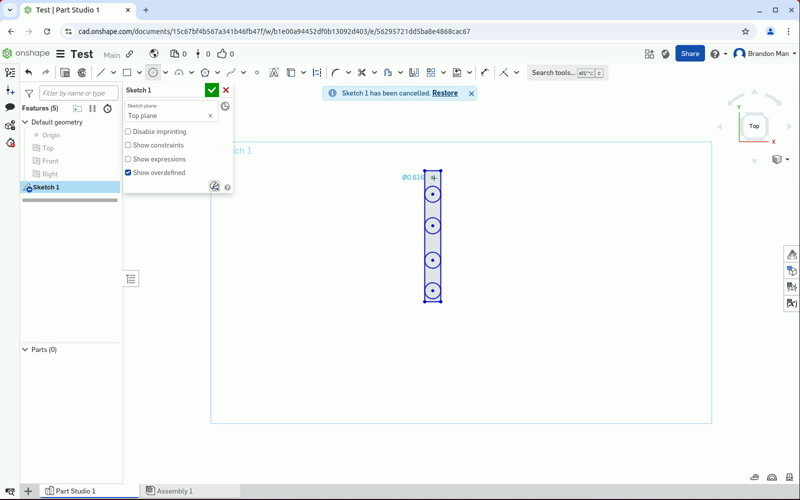
scroll(6)
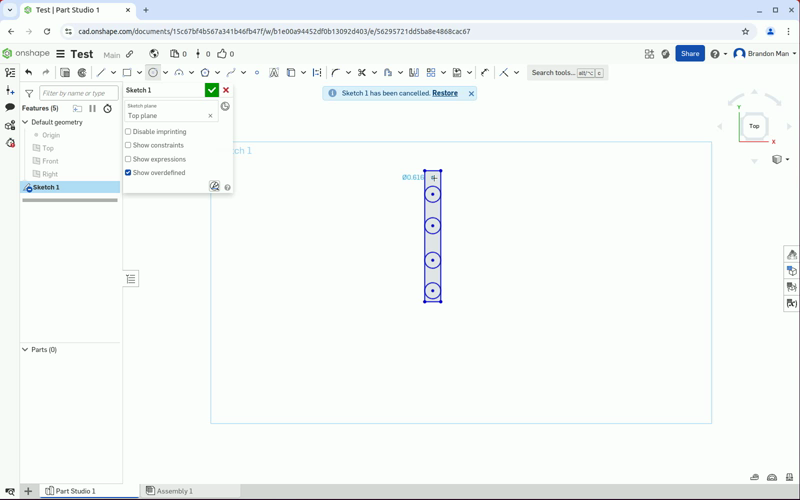
scroll(6)
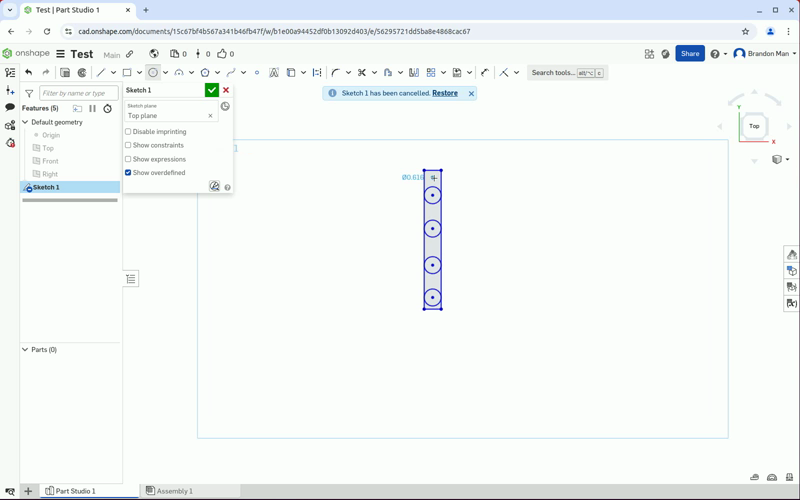
scroll(6)
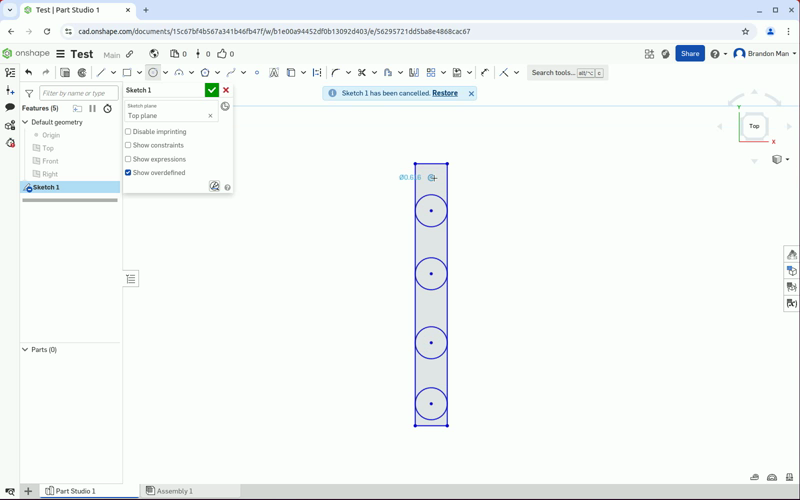
scroll(6)
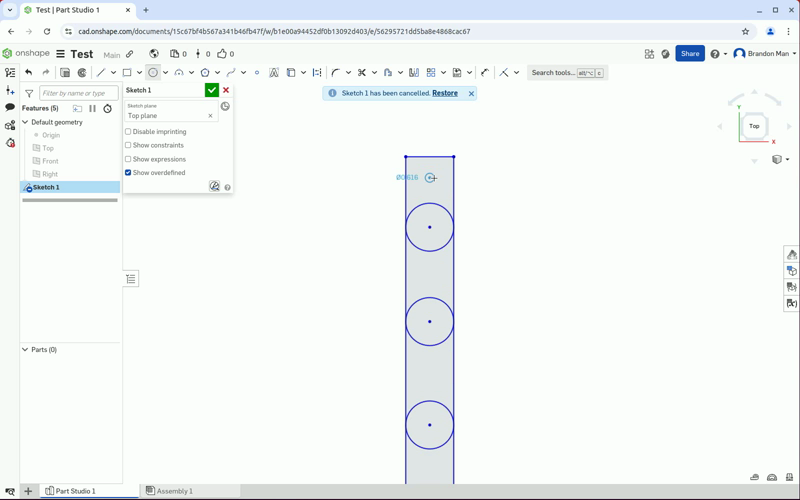
scroll(6)
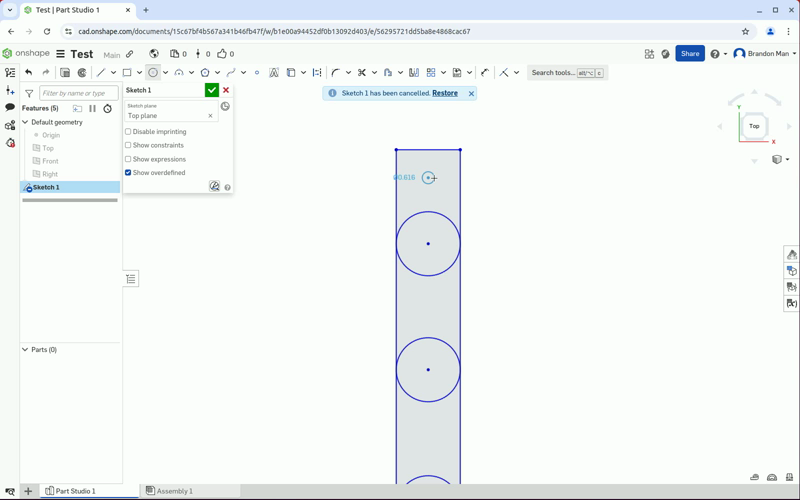
scroll(6)
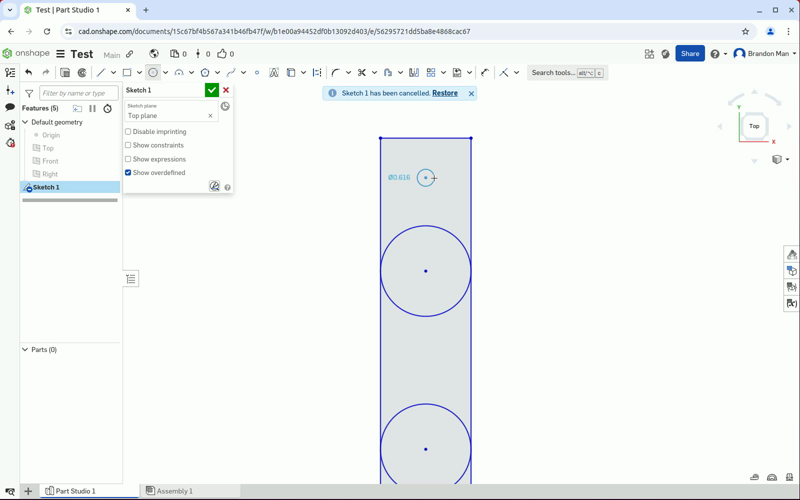
scroll(6)
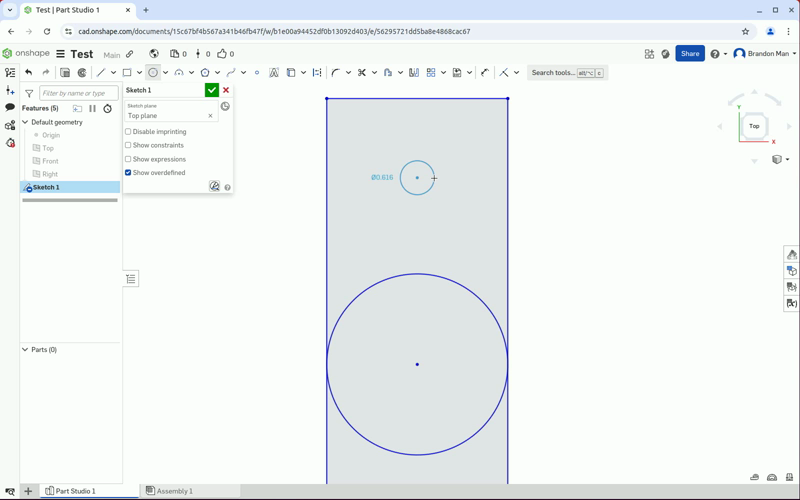
click(434, 177)
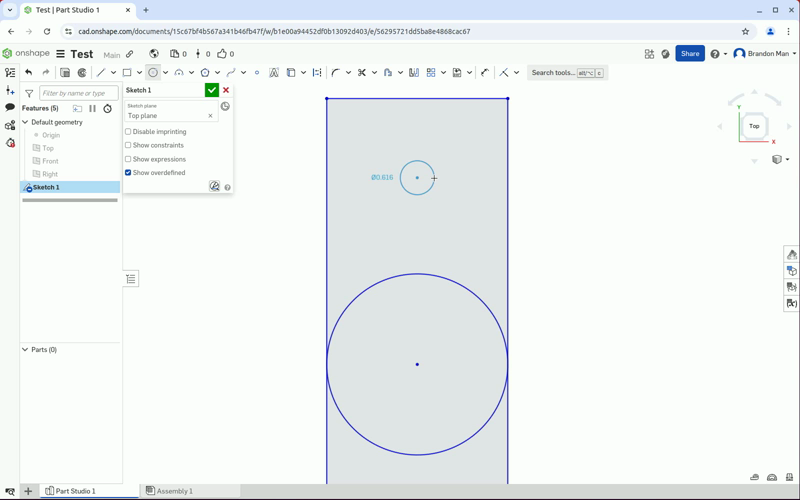
scroll(-6)
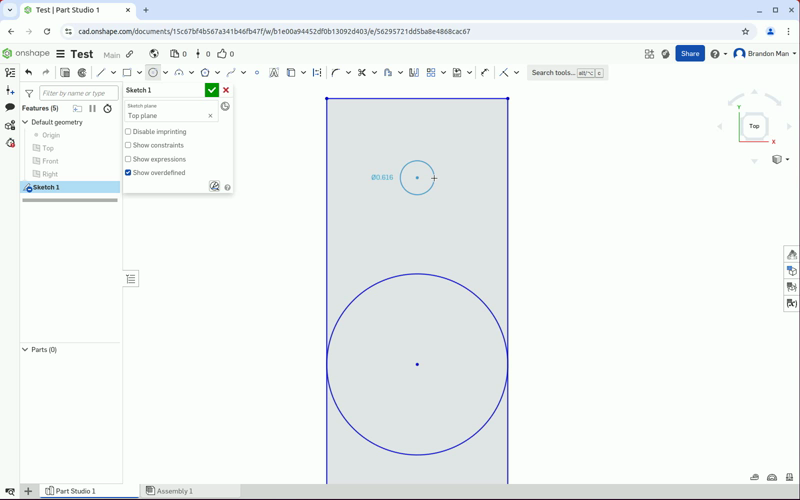
scroll(-6)
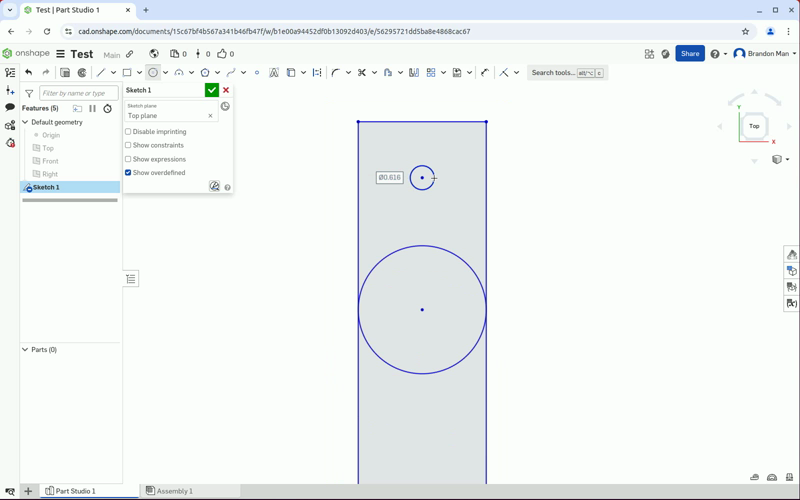
scroll(-6)
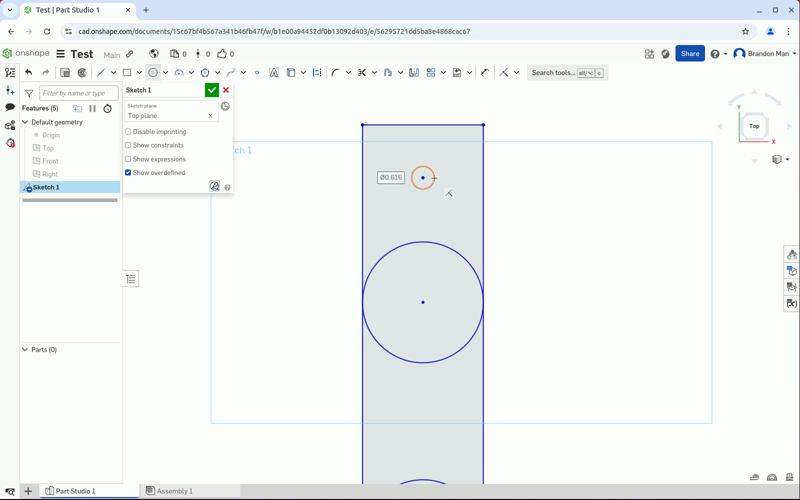
scroll(-6)
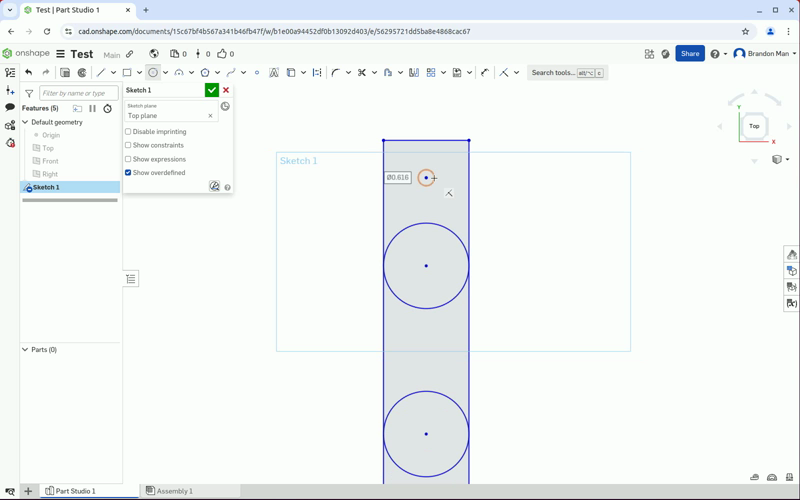
scroll(-6)
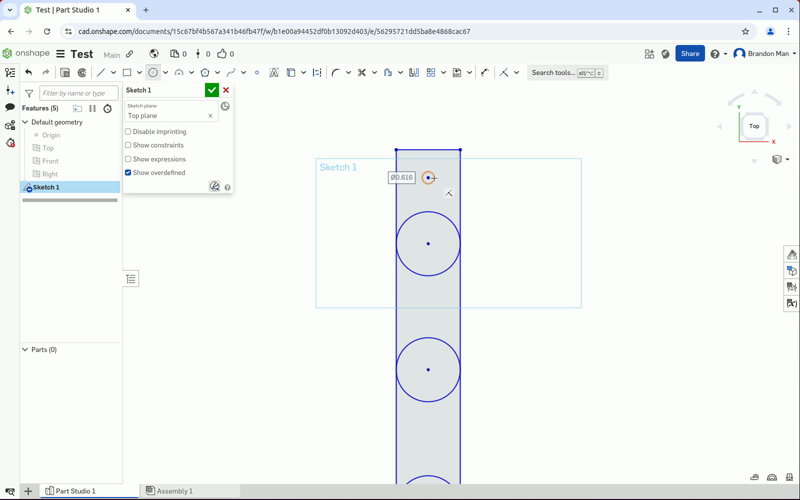
scroll(-6)
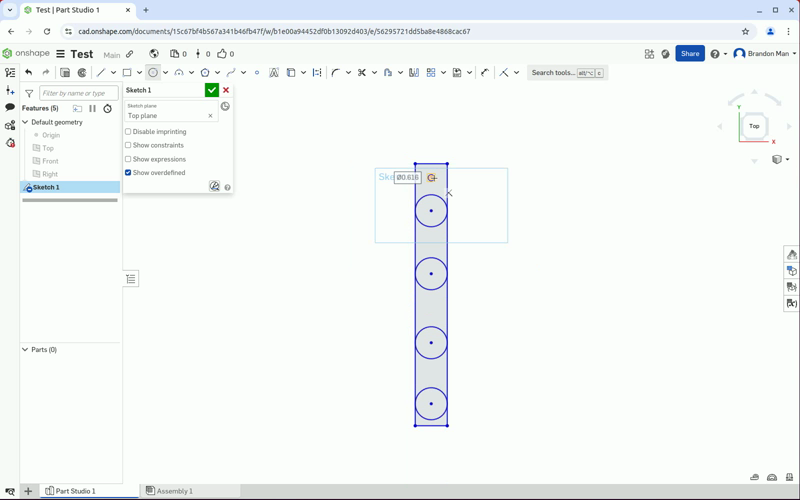
scroll(-6)
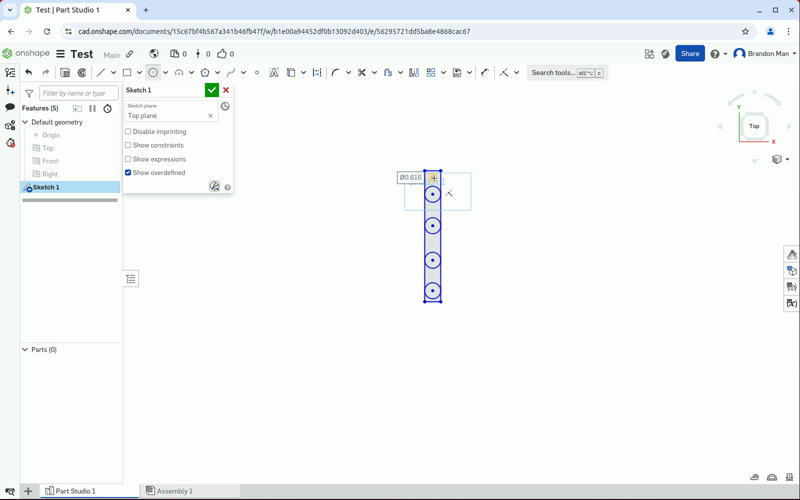
key(esc)
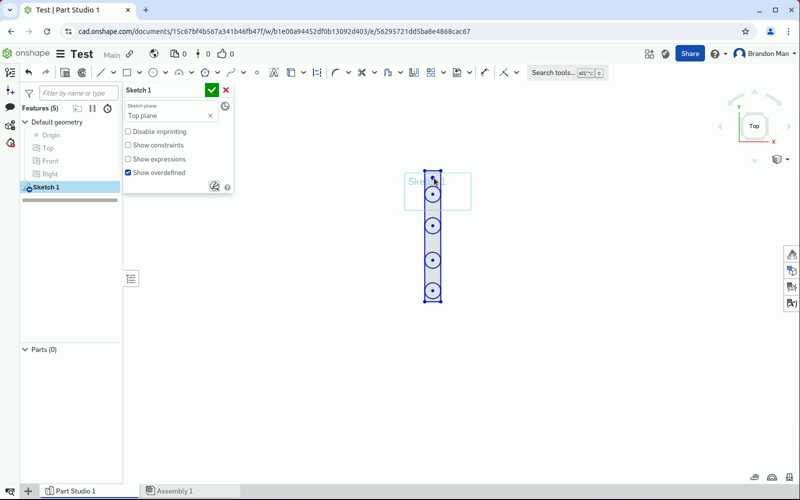
mouse_move(437, 222)
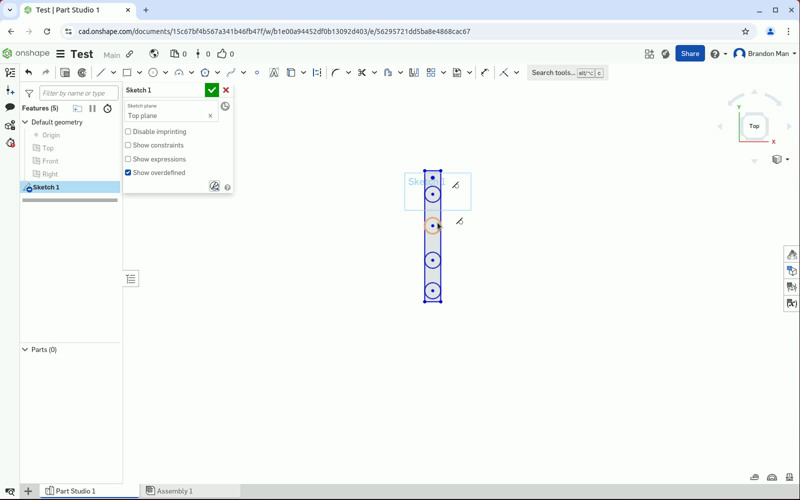
click(437, 222)
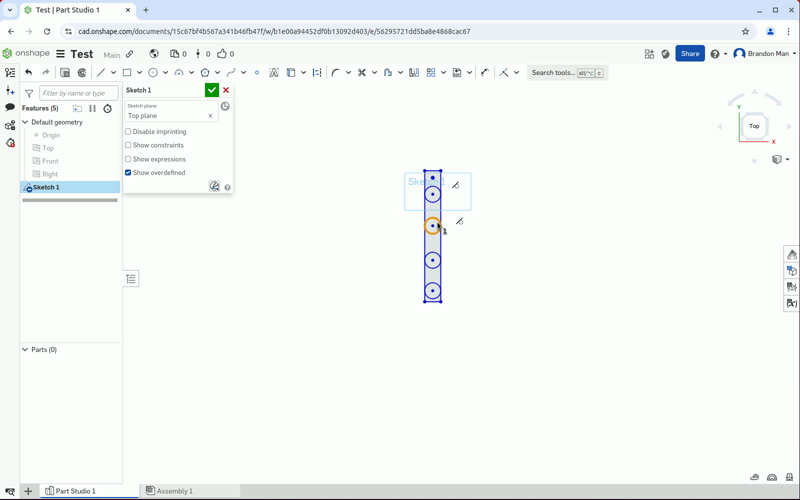
mouse_move(73, 352)
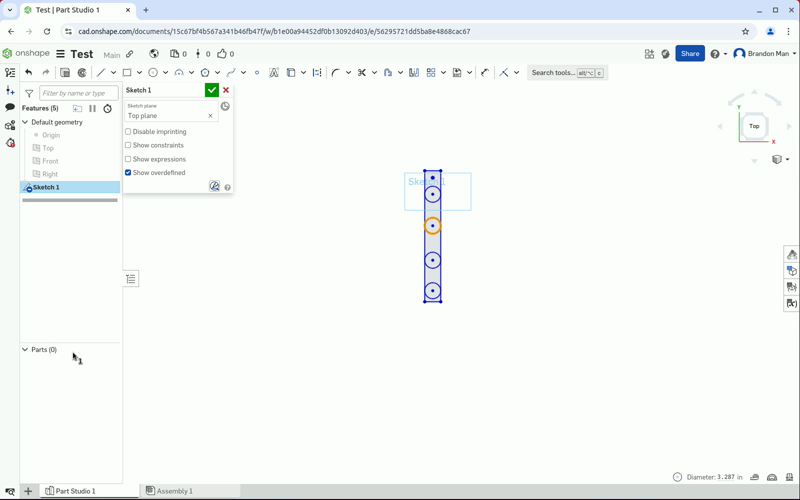
key(shift+y)
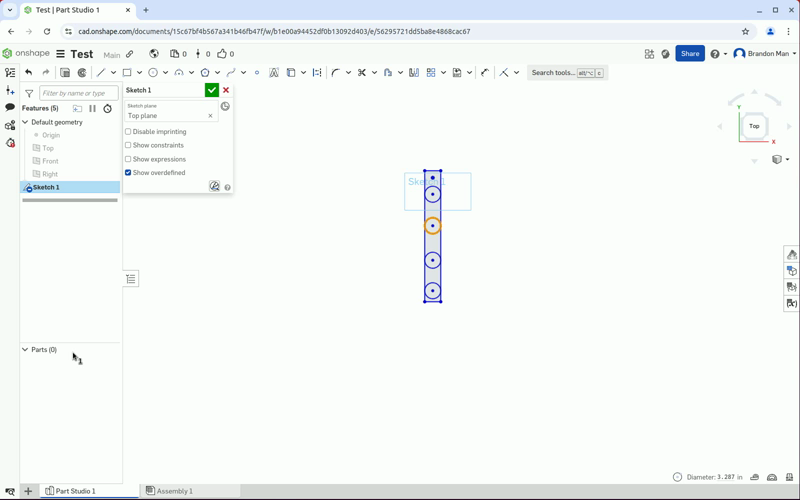
key(shift+e)
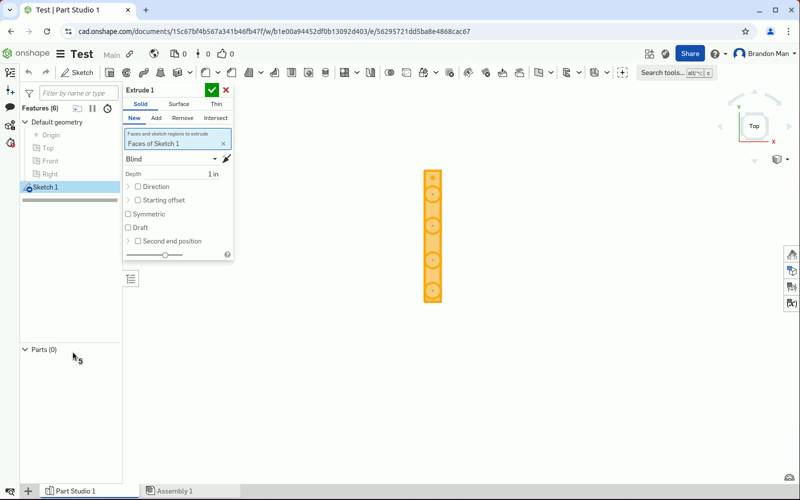
mouse_move(143, 106)
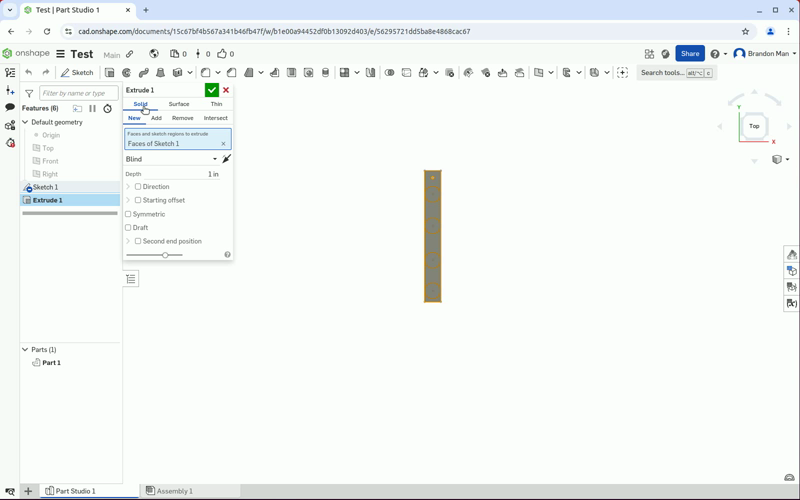
click(143, 106)
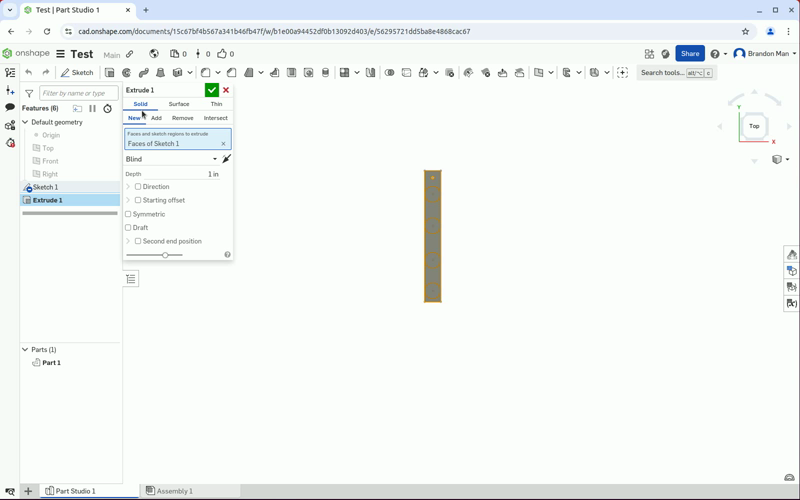
mouse_move(137, 120)
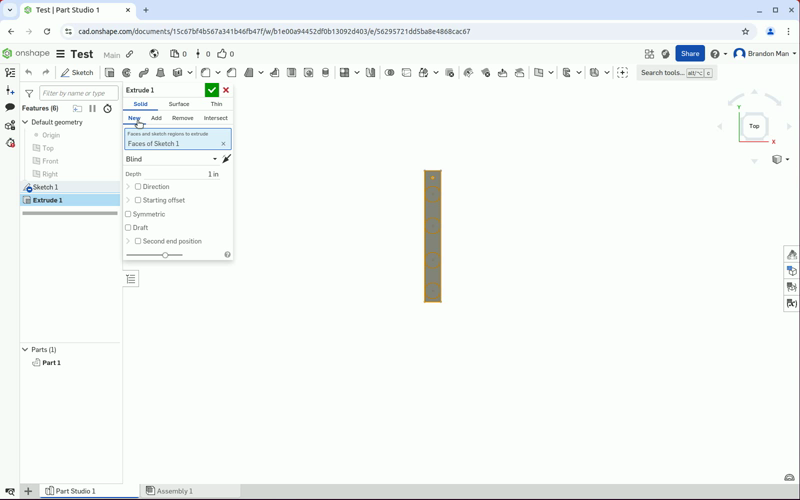
click(137, 120)
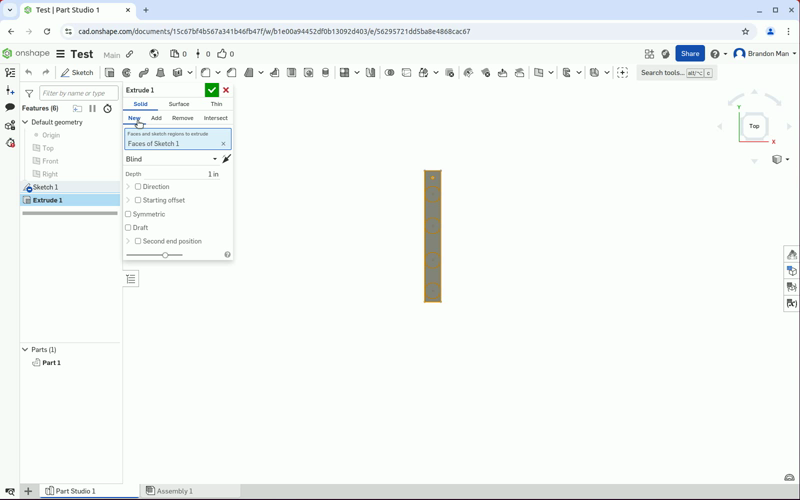
key(tab, 4)
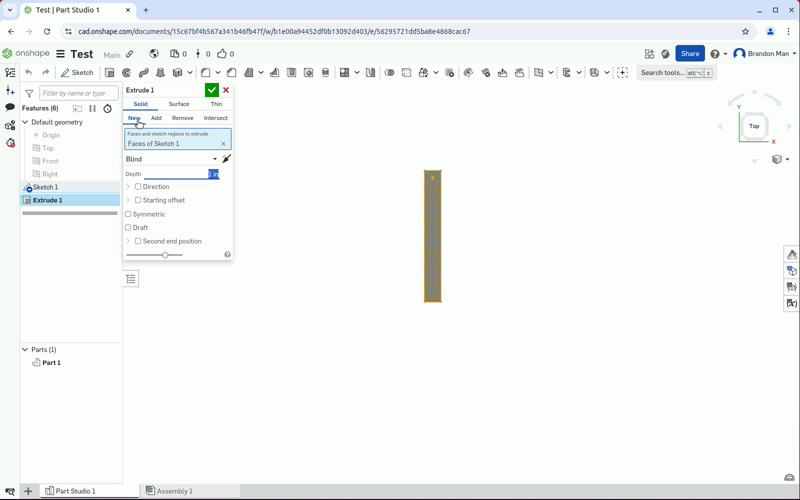
text(3.37)
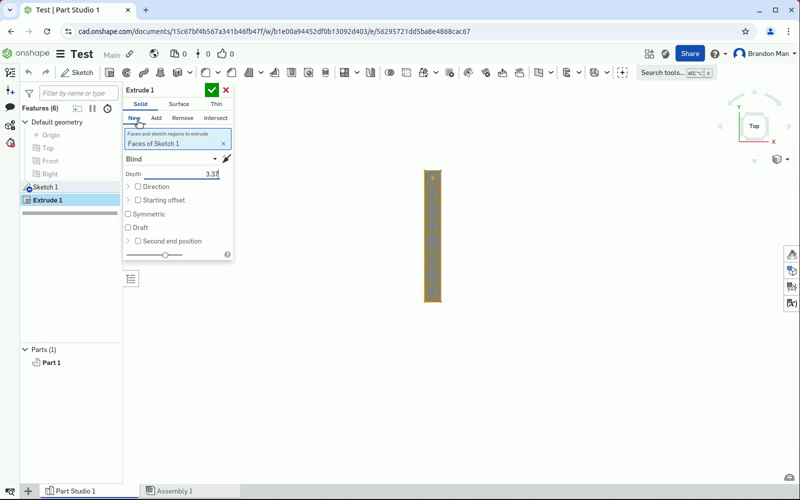
key(enter)
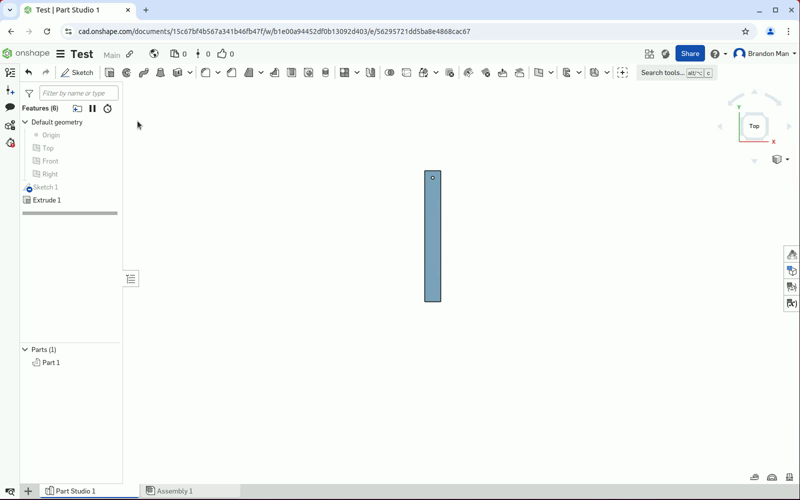
key(shift+h)
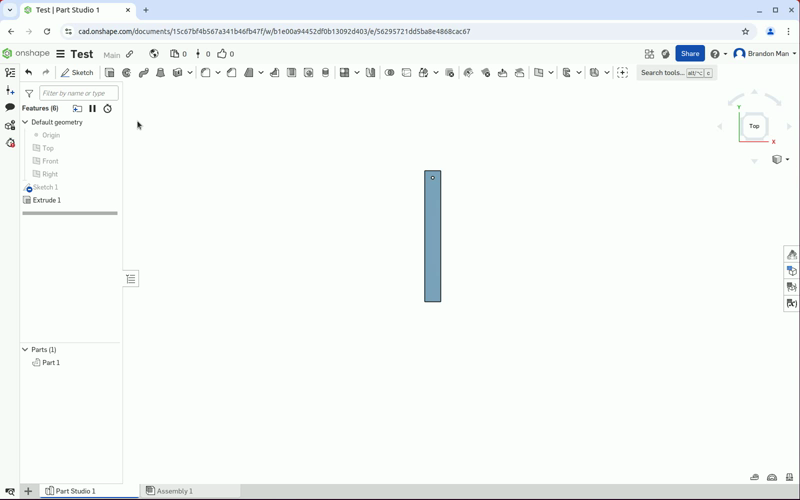
key(shift+h)
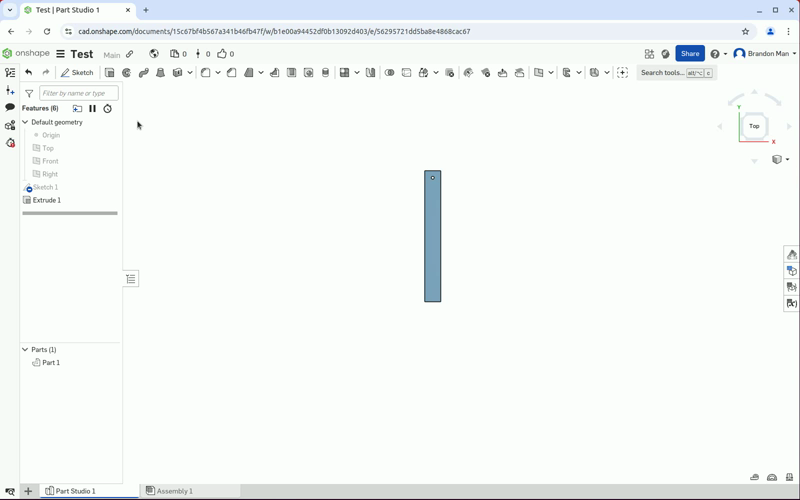
mouse_move(73, 189)
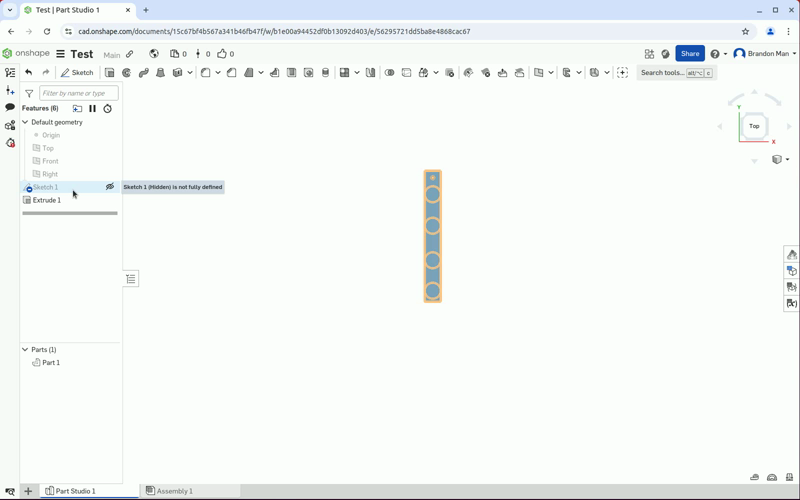
click(73, 189)
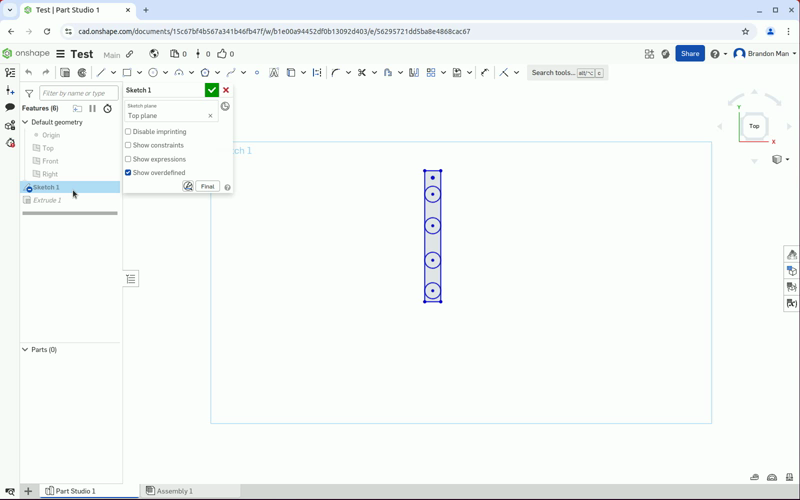
mouse_move(229, 92)
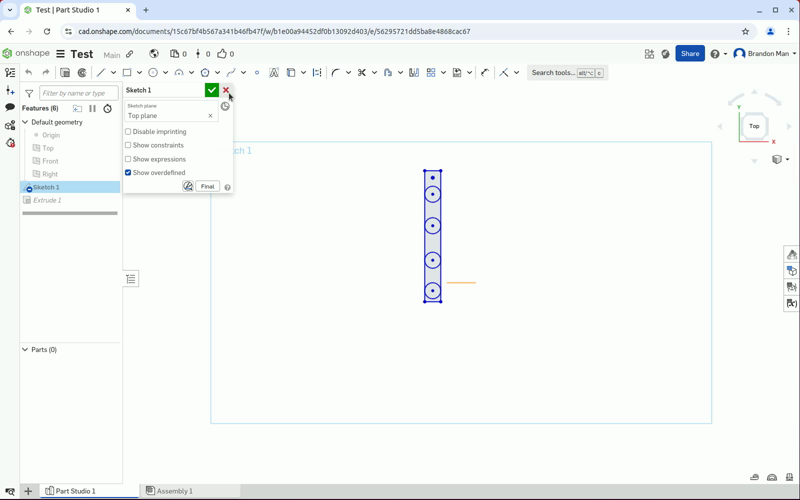
click(229, 92)
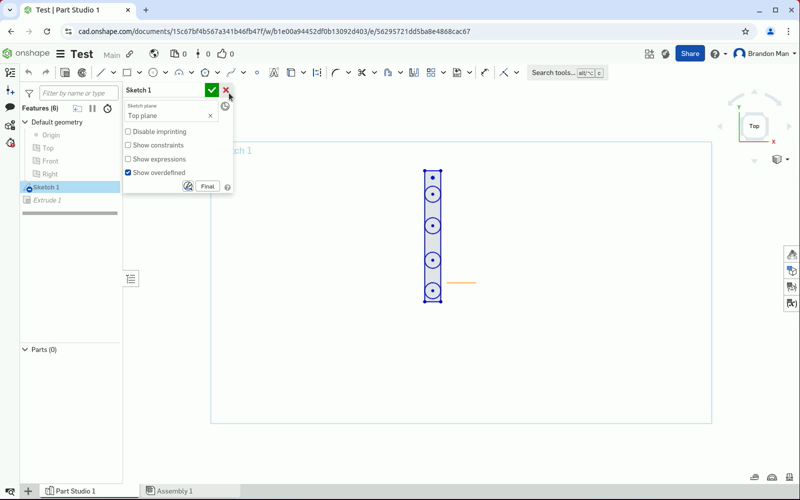
key(shift+s)
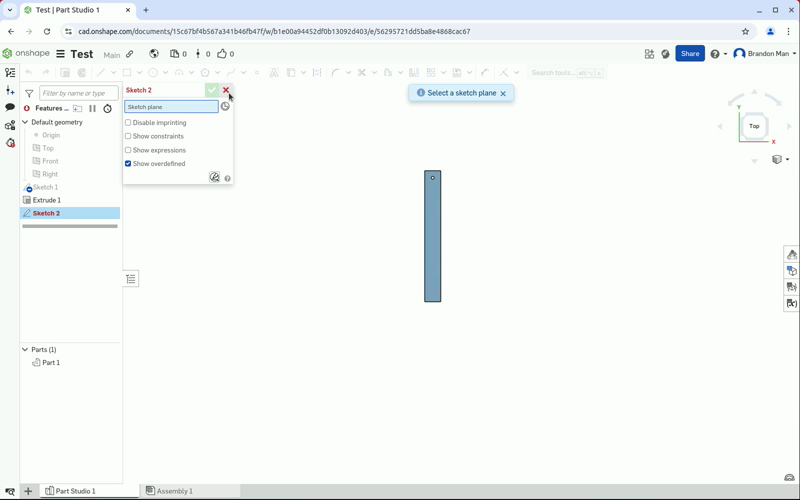
mouse_move(73, 150)
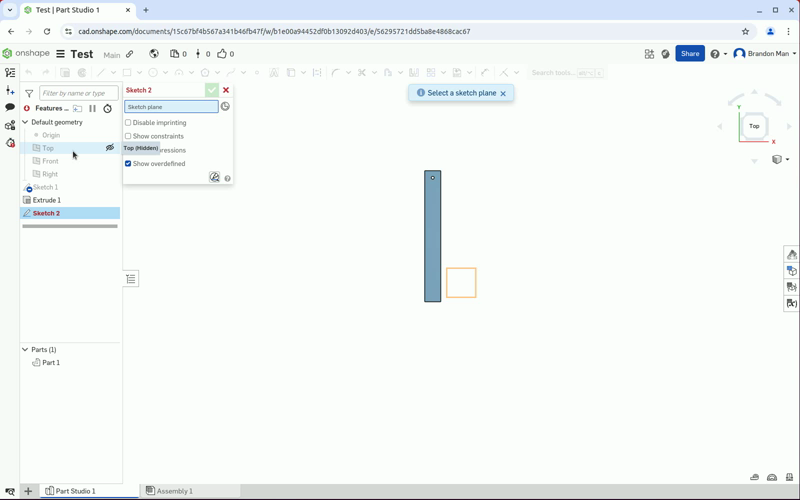
click(73, 150)
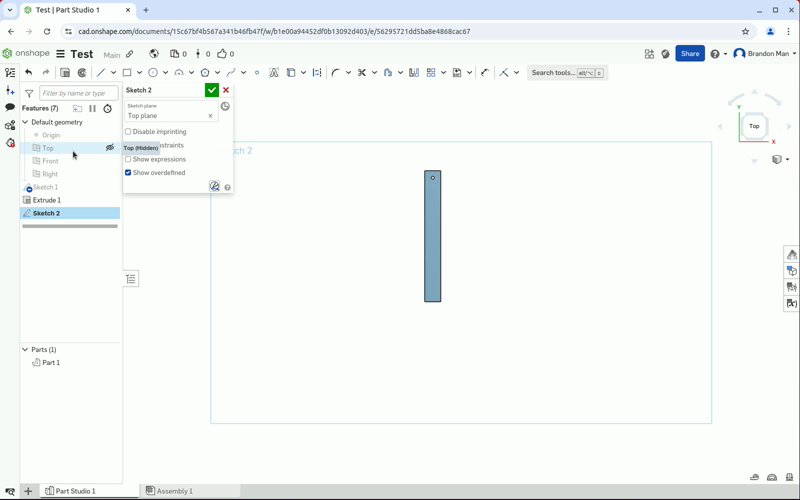
mouse_move(73, 352)
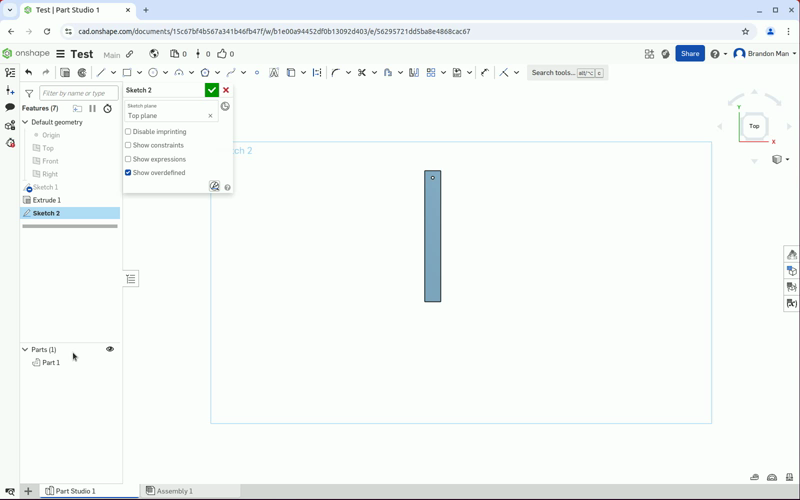
key(y)
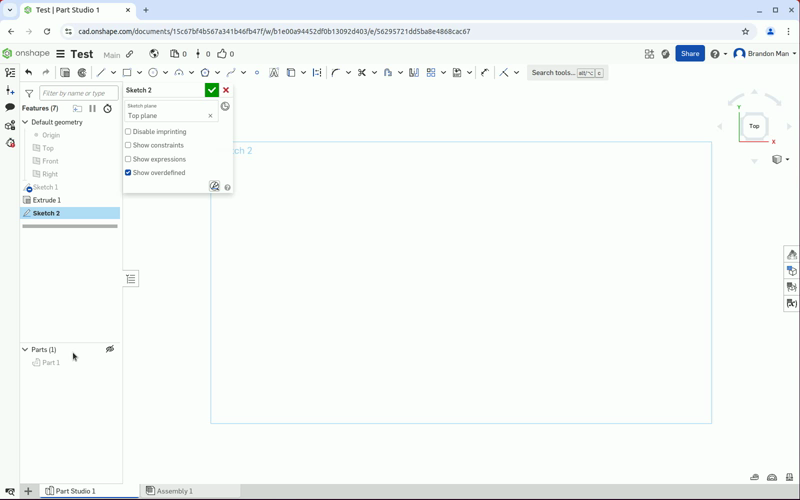
key(l)
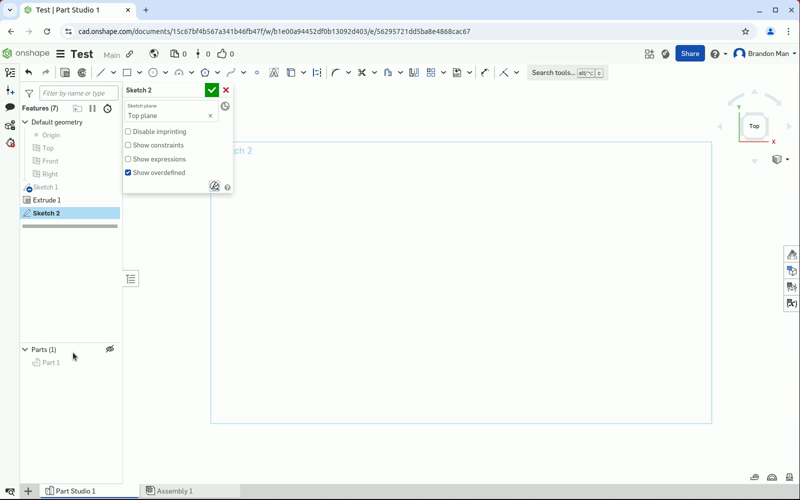
key_down(shift)
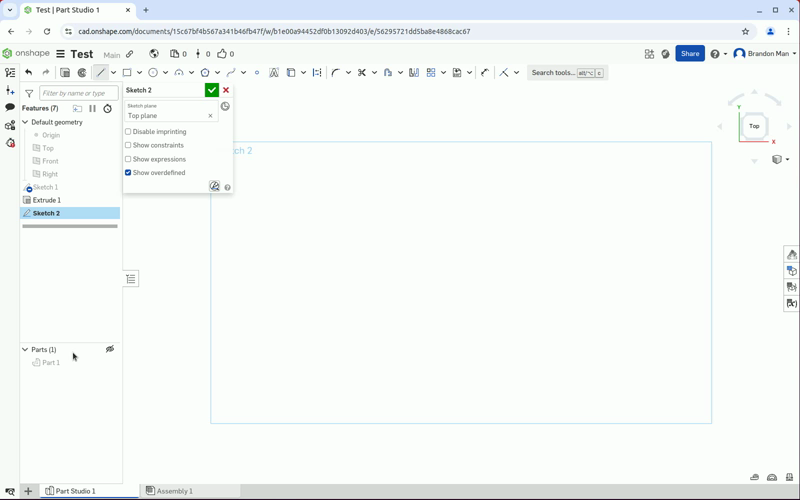
mouse_move(483, 306)
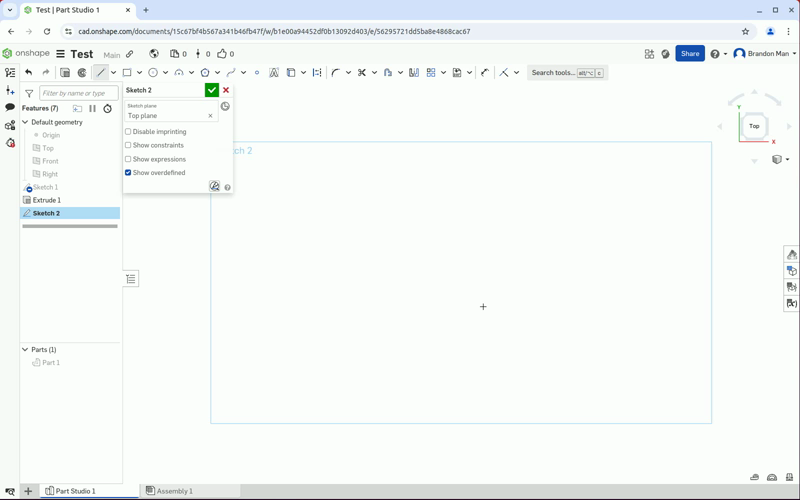
click(483, 306)
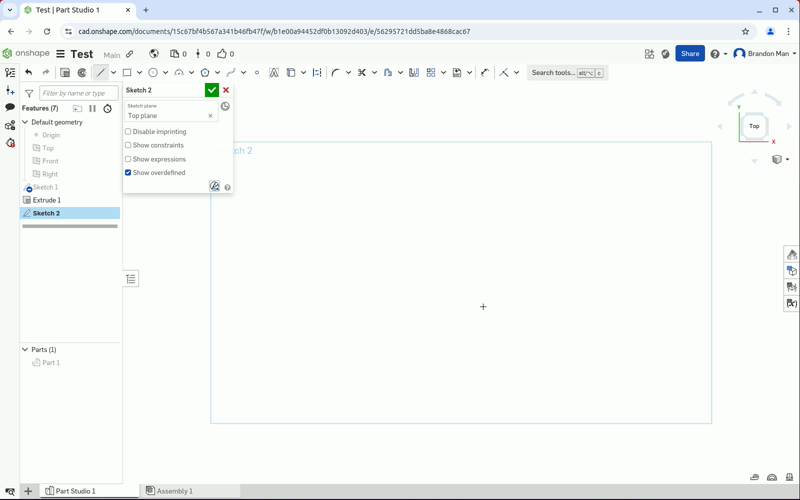
key_up(shift)
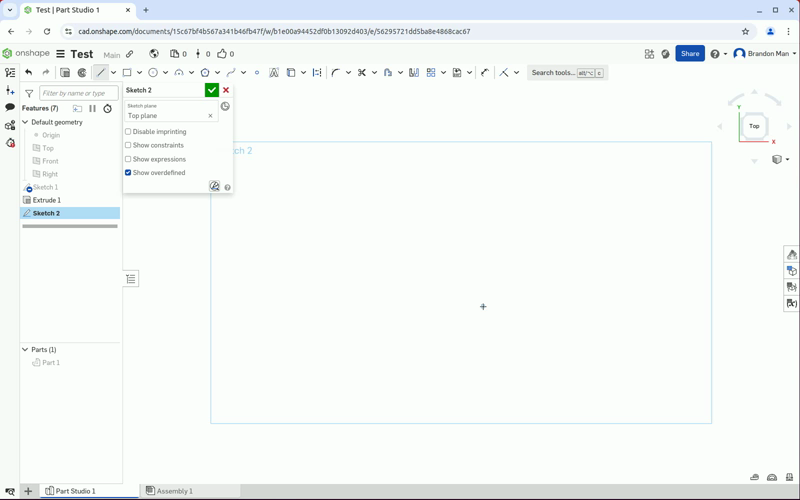
key_down(shift)
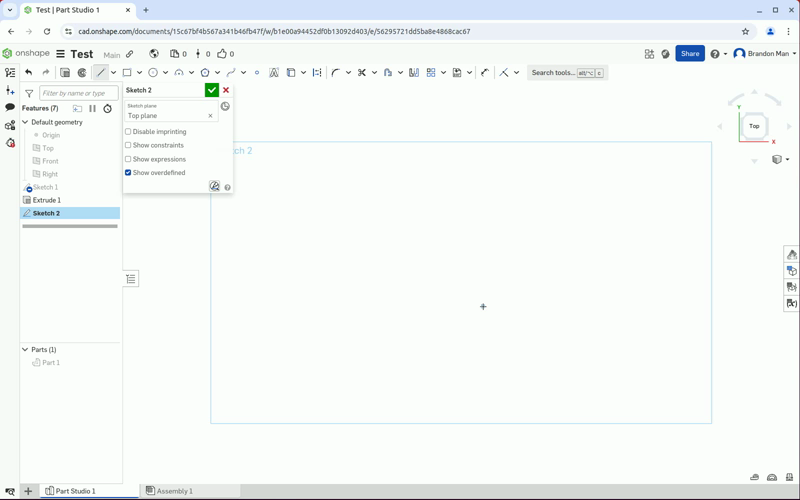
mouse_move(513, 306)
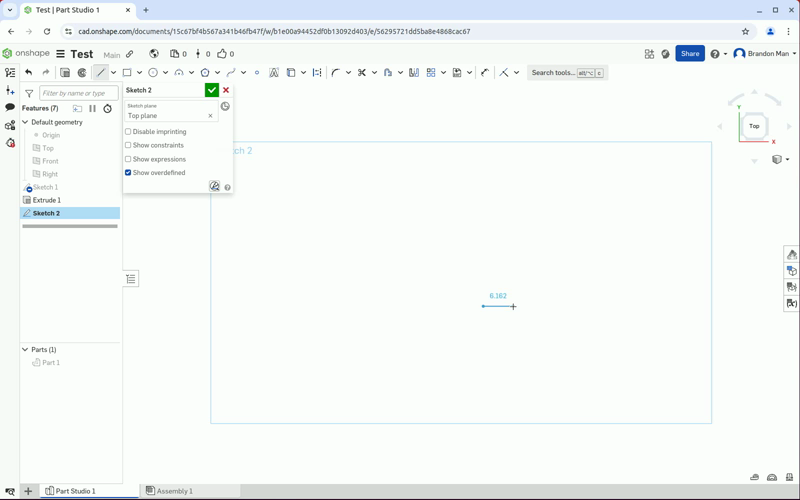
mouse_move(499, 306)
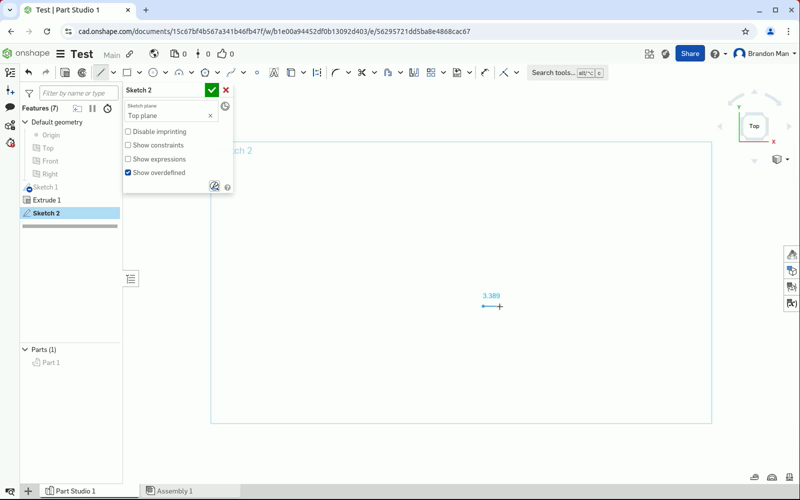
click(499, 306)
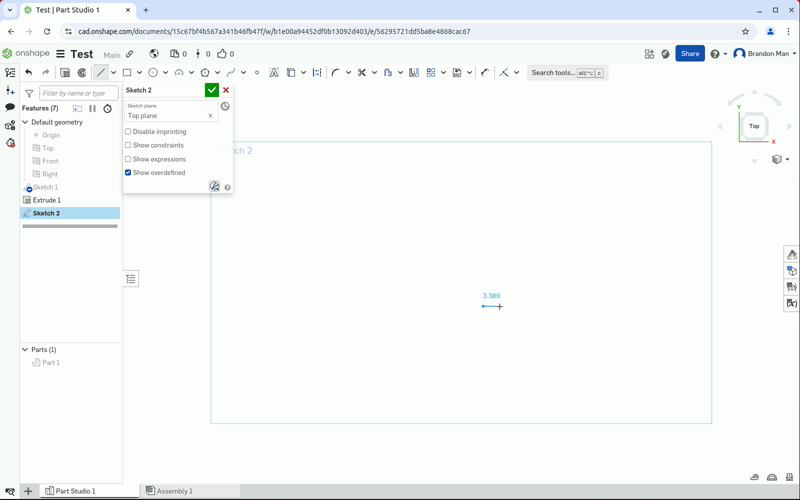
key_up(shift)
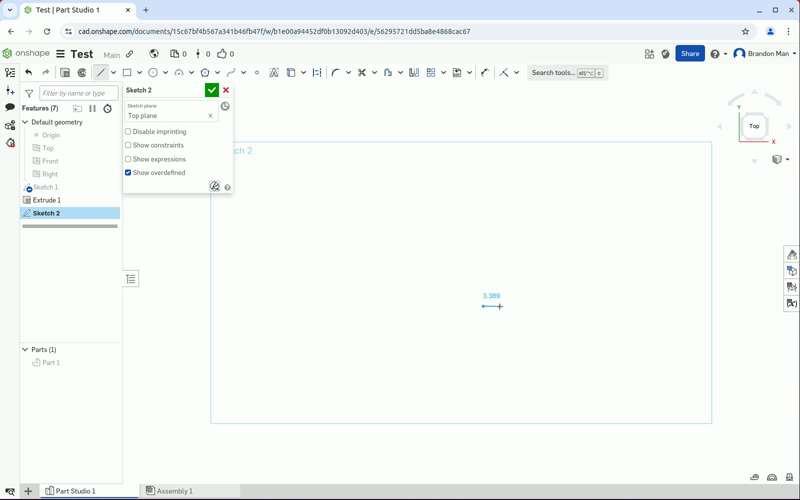
key_down(shift)
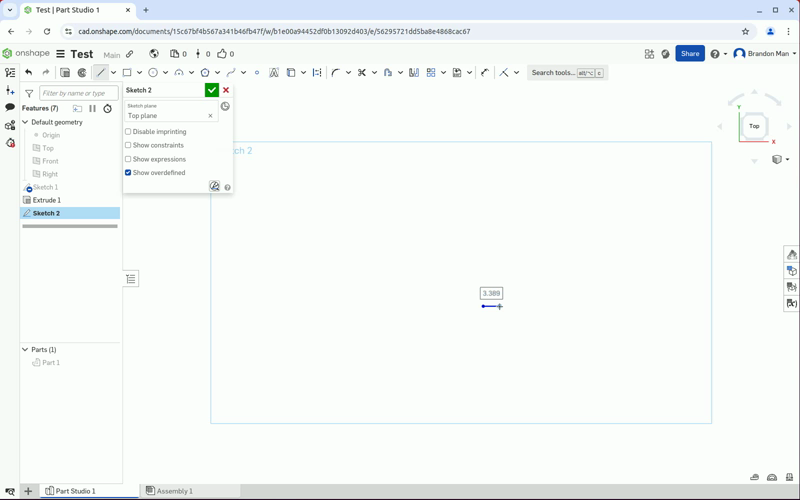
mouse_move(499, 175)
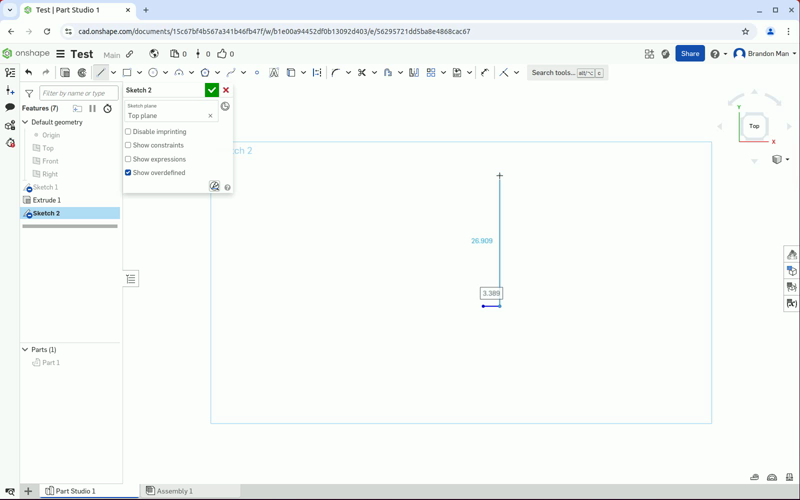
click(499, 175)
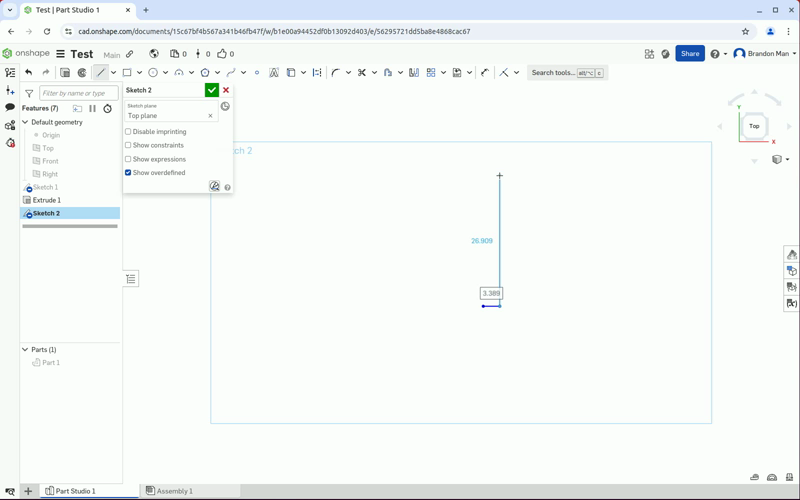
key_up(shift)
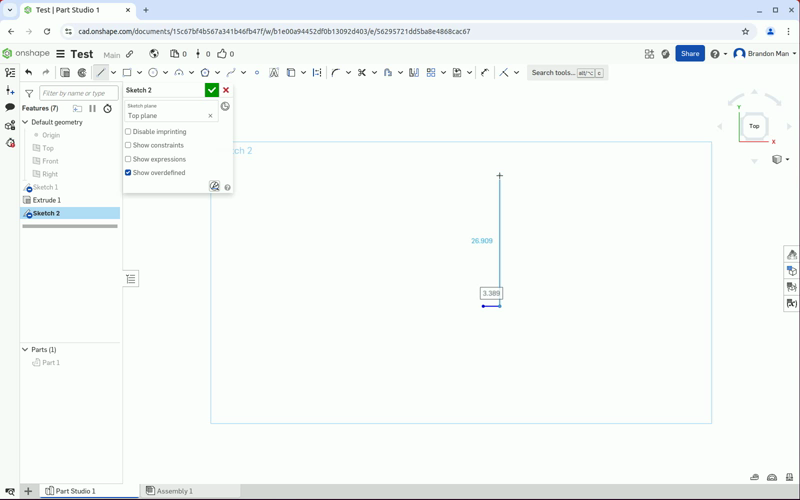
key_down(shift)
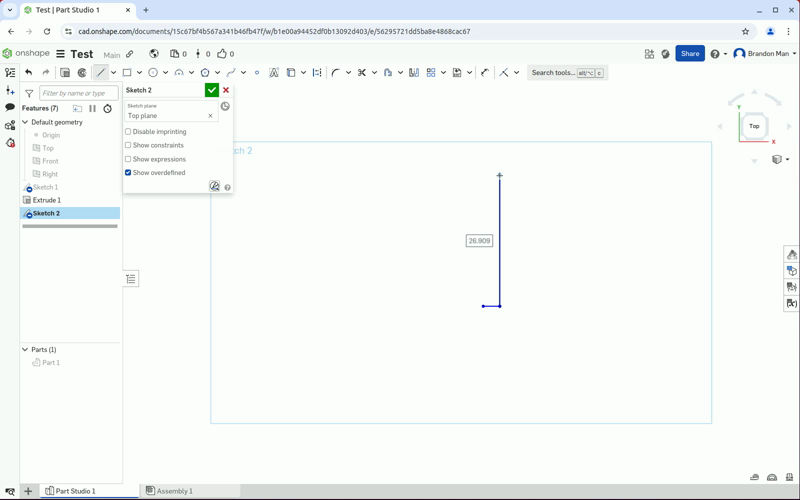
mouse_move(529, 175)
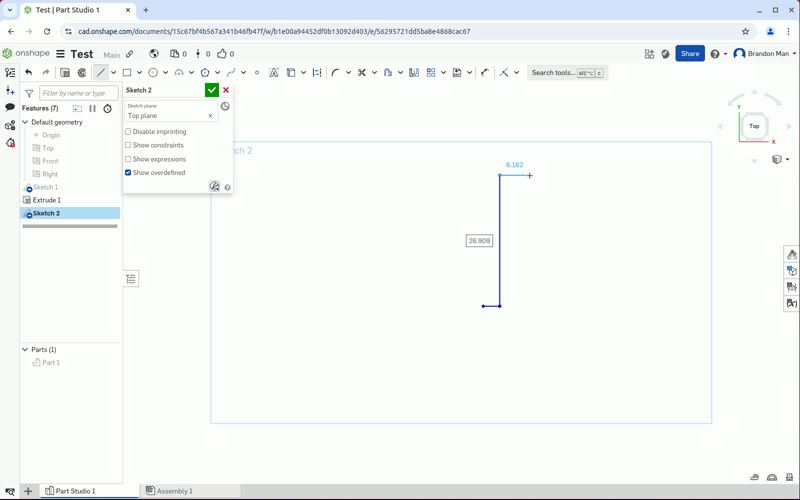
mouse_move(483, 175)
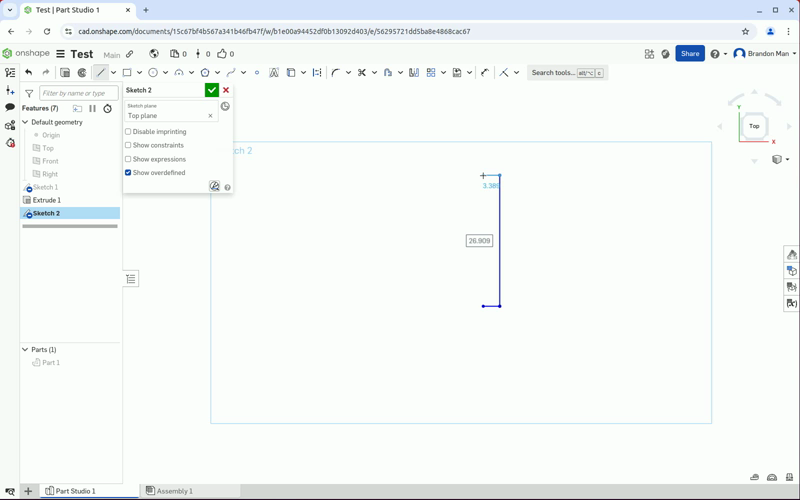
click(483, 175)
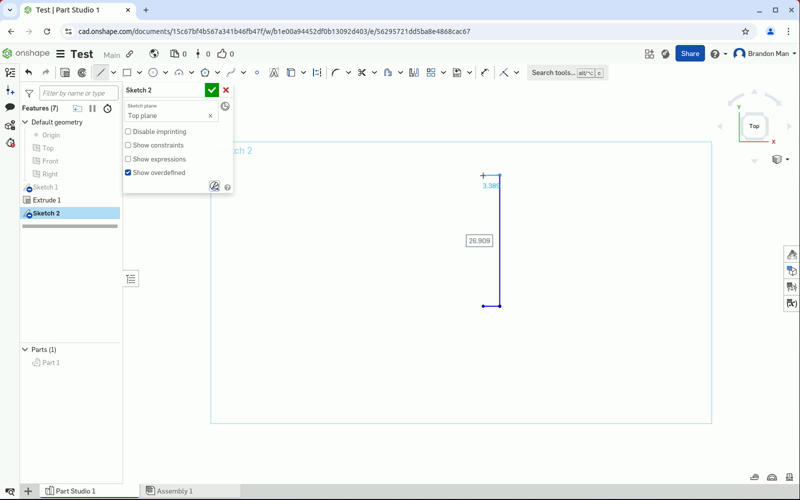
key_up(shift)
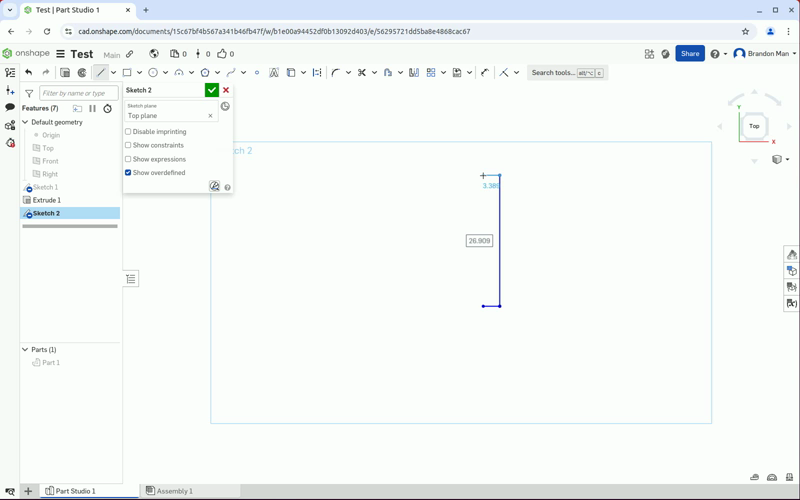
key_down(shift)
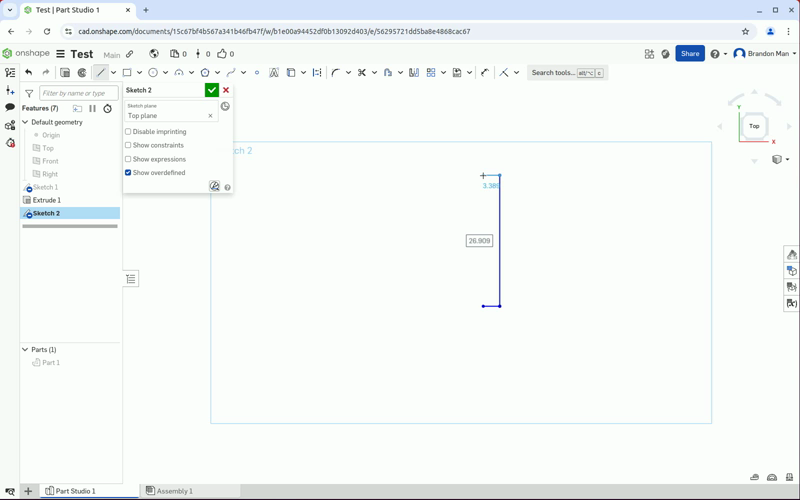
mouse_move(483, 306)
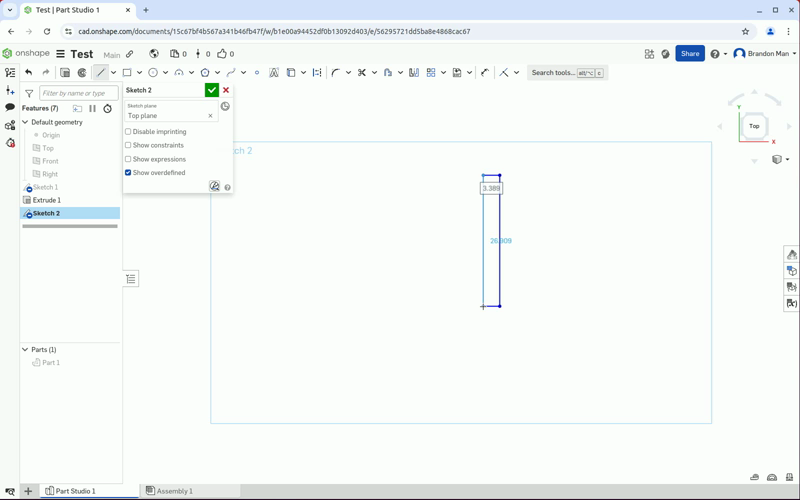
key_up(shift)
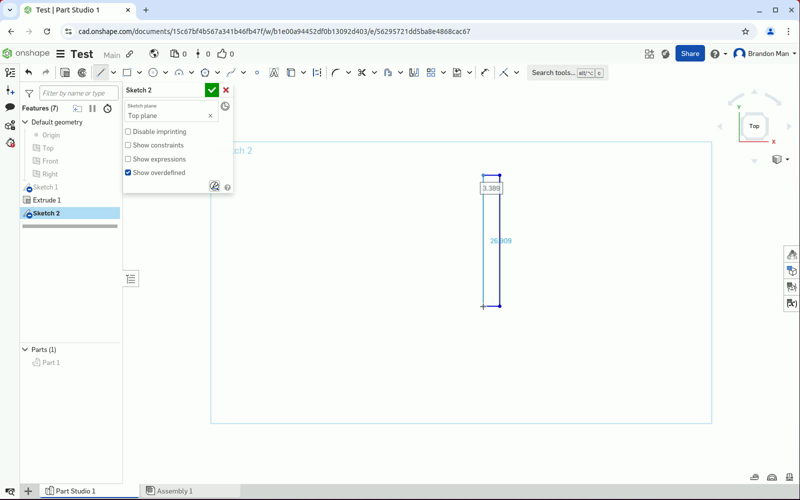
click(483, 306)
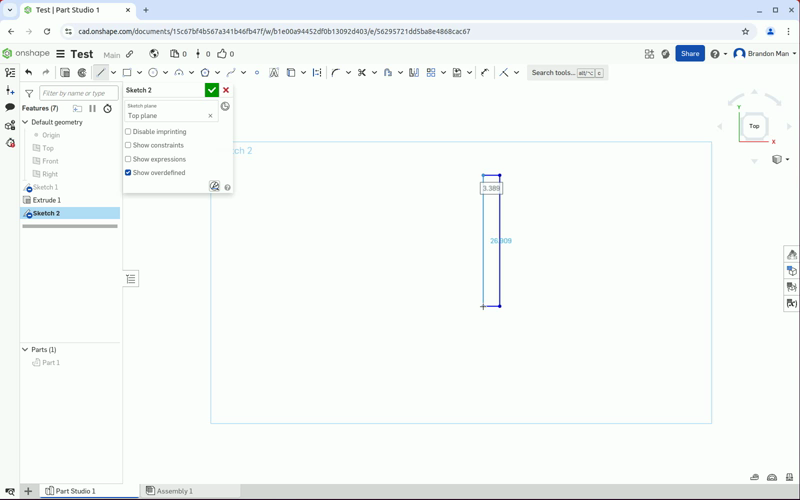
key(esc)
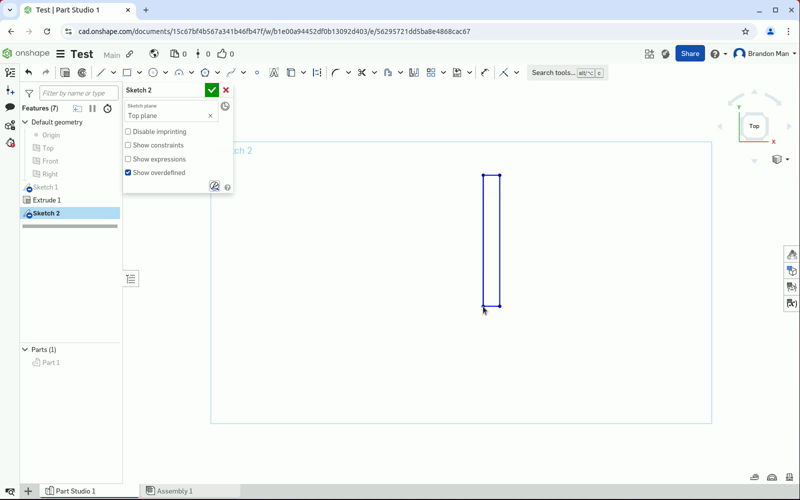
key(c)
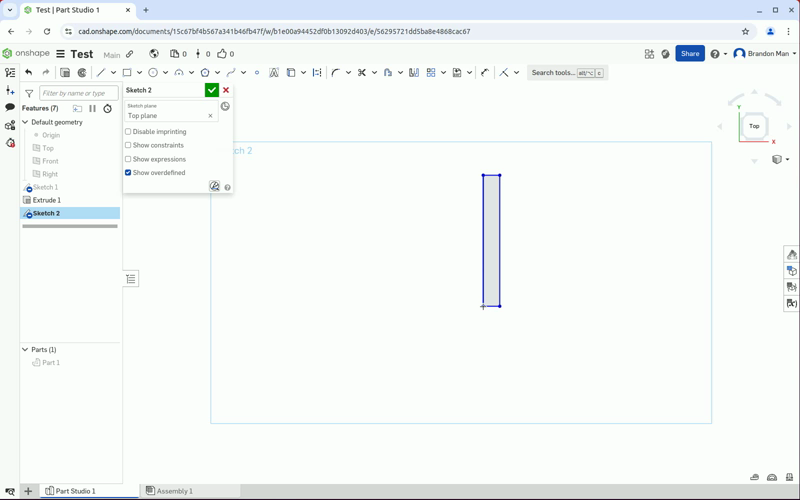
key_down(shift)
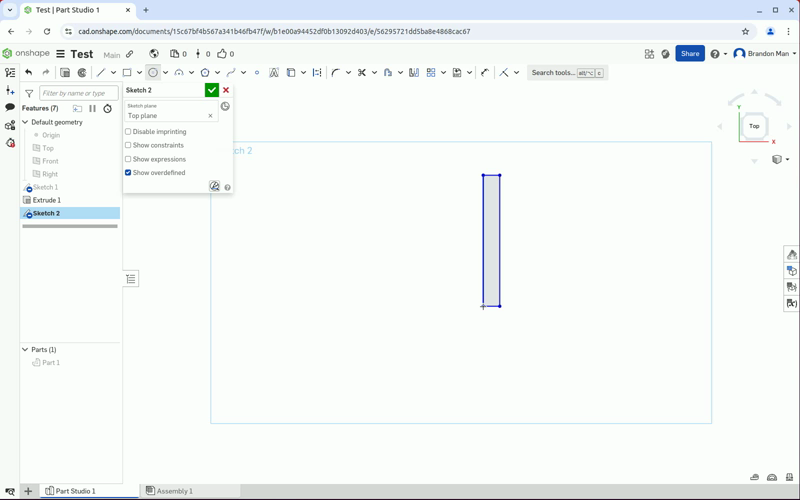
mouse_move(489, 204)
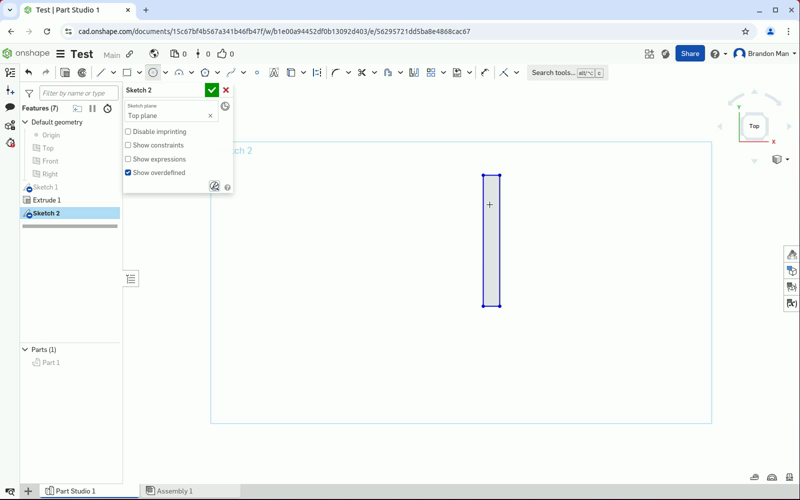
click(489, 204)
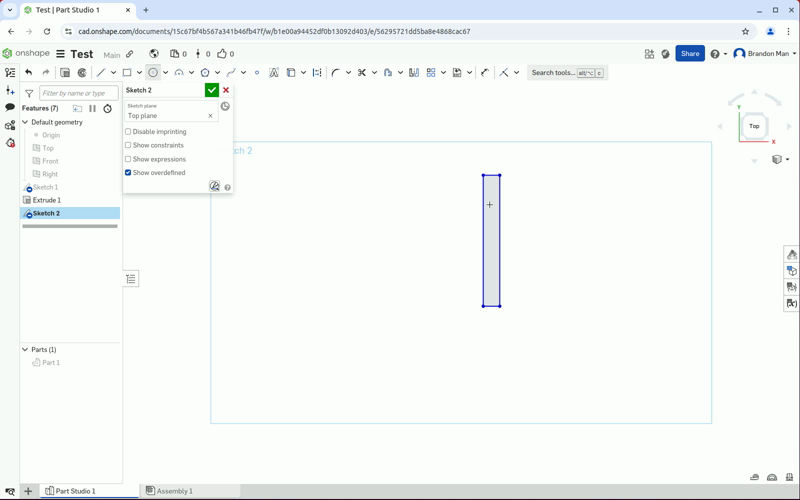
key_up(shift)
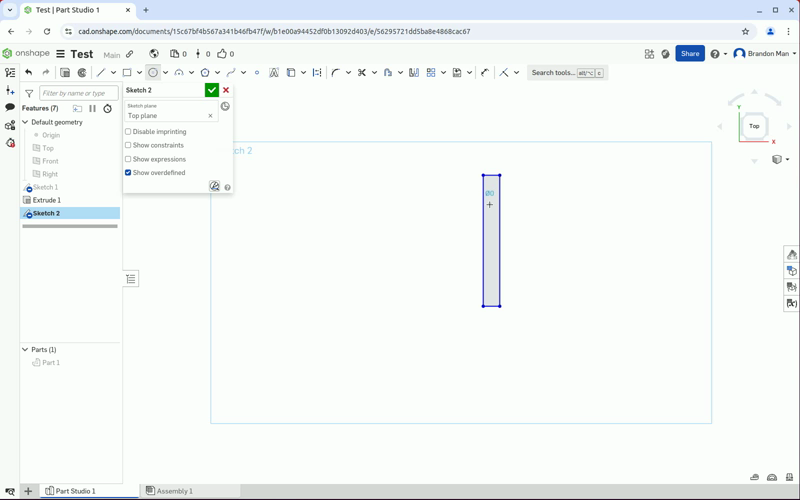
mouse_move(494, 204)
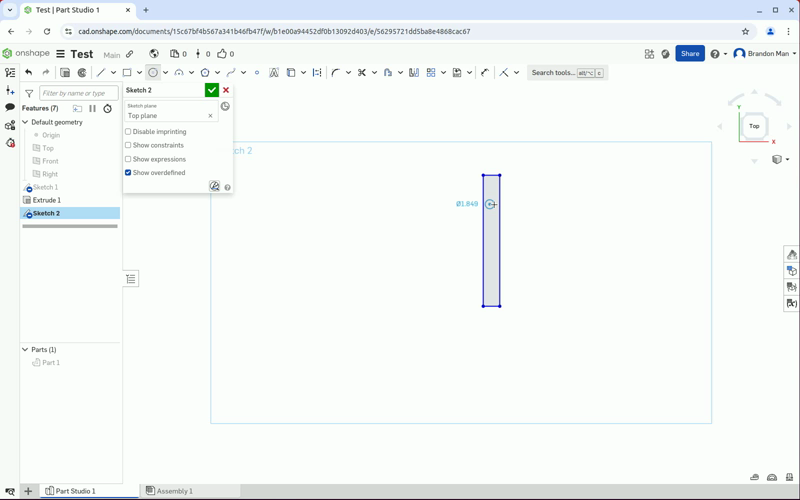
click(494, 204)
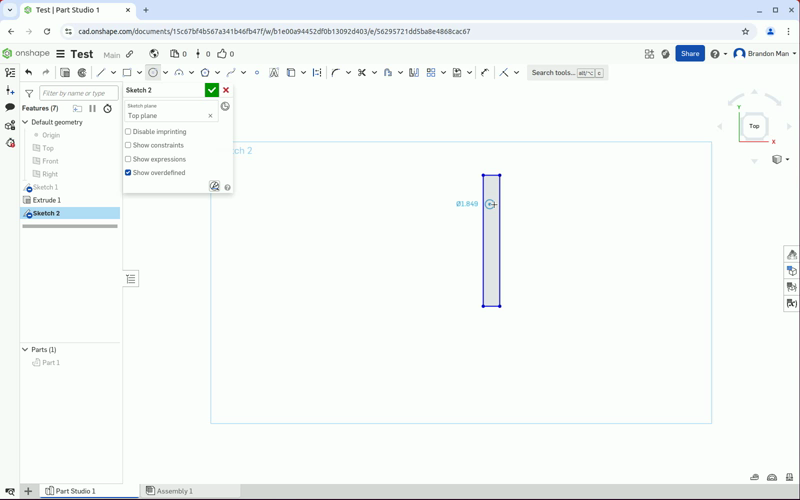
key(esc)
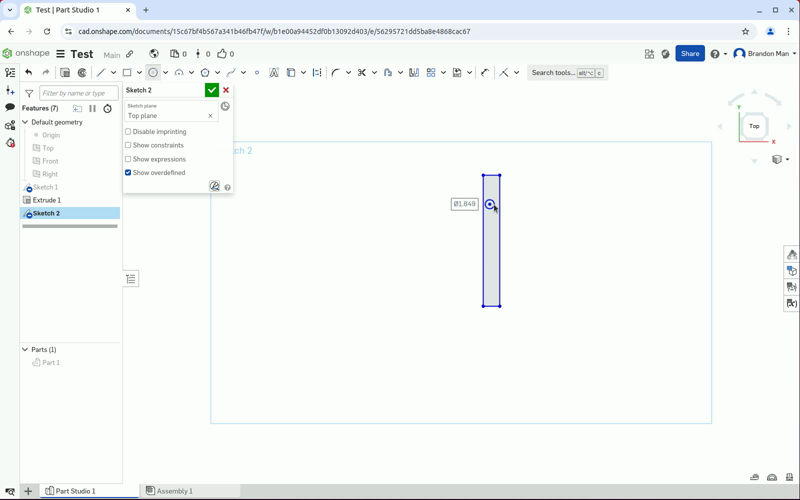
key(c)
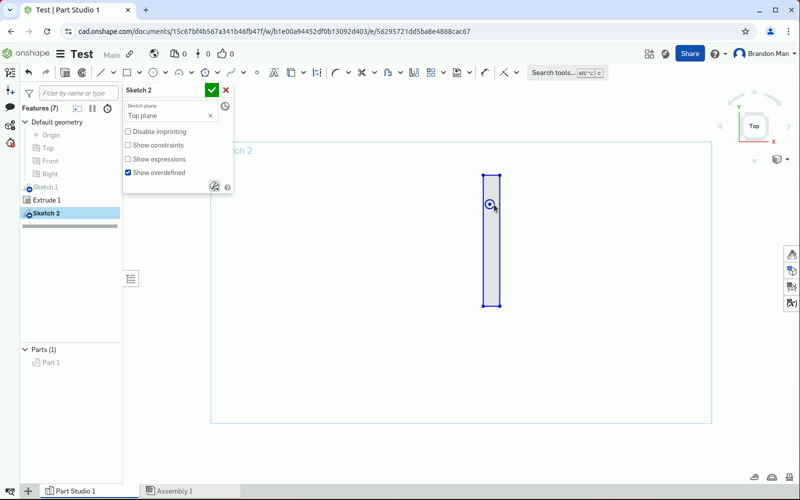
key_down(shift)
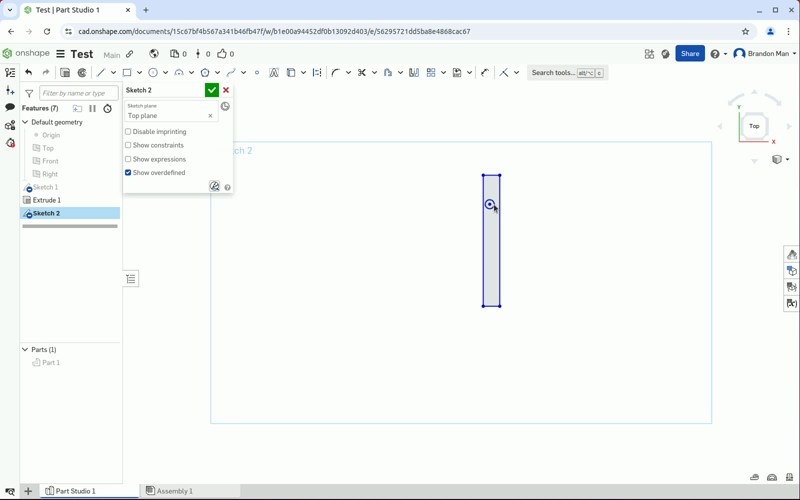
mouse_move(491, 296)
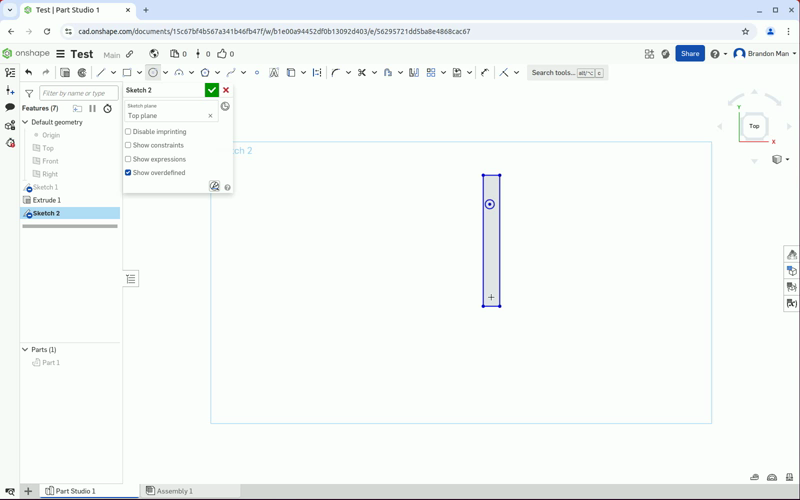
click(491, 296)
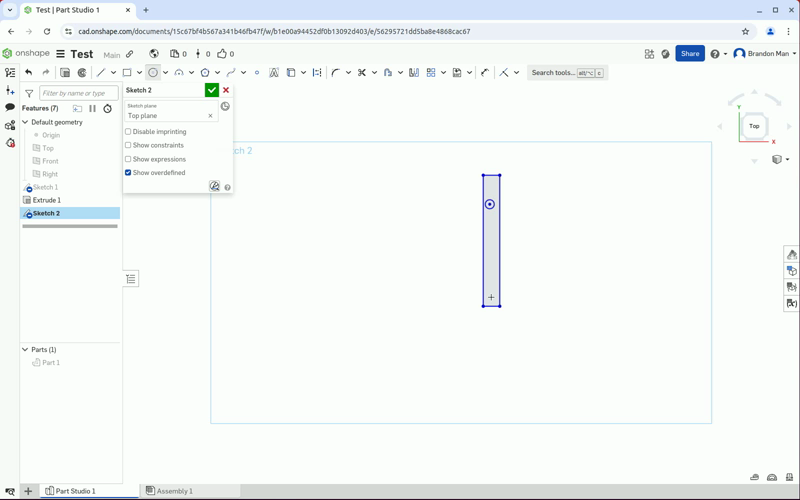
key_up(shift)
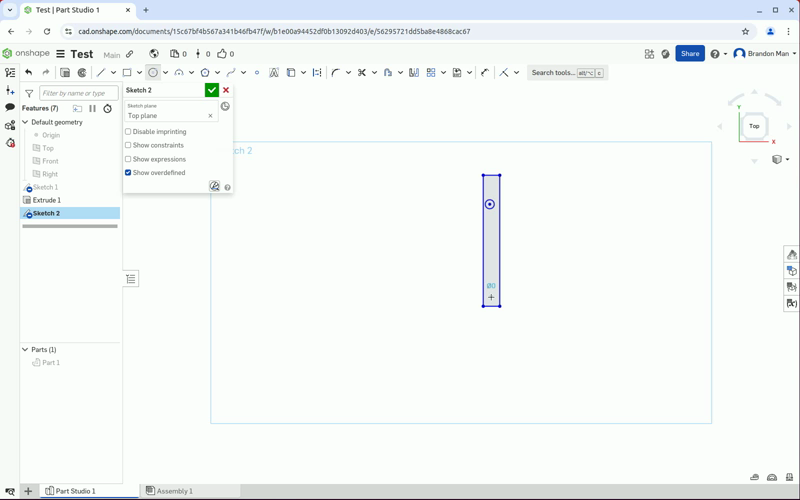
mouse_move(495, 296)
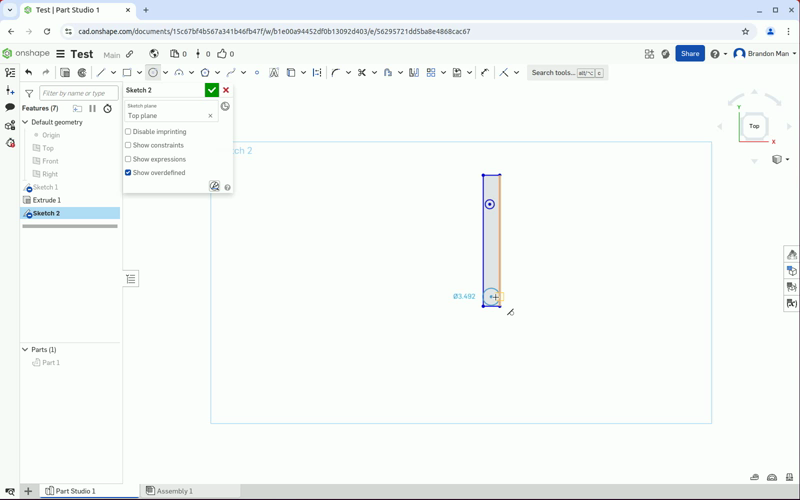
click(495, 296)
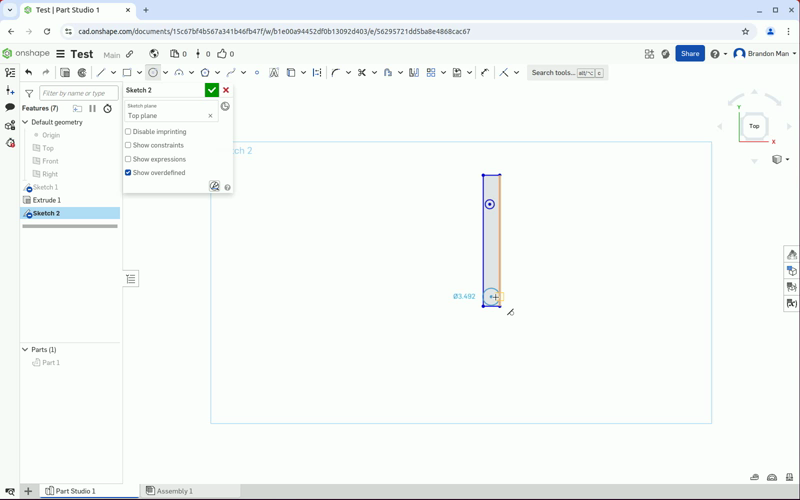
key(esc)
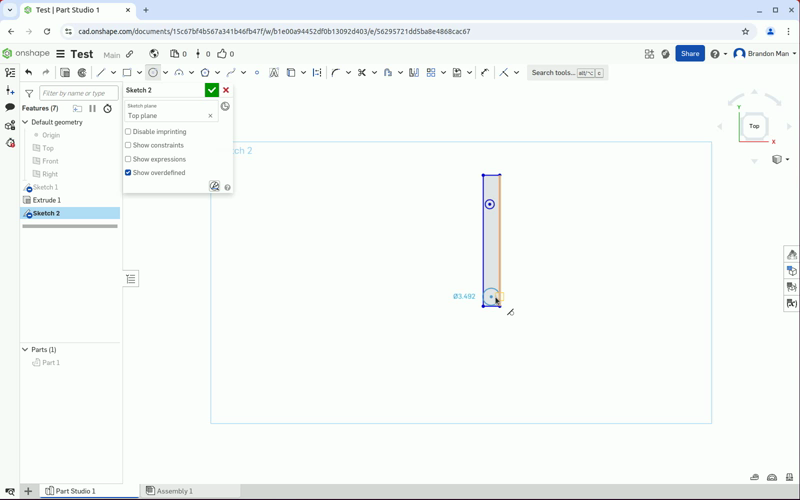
key(c)
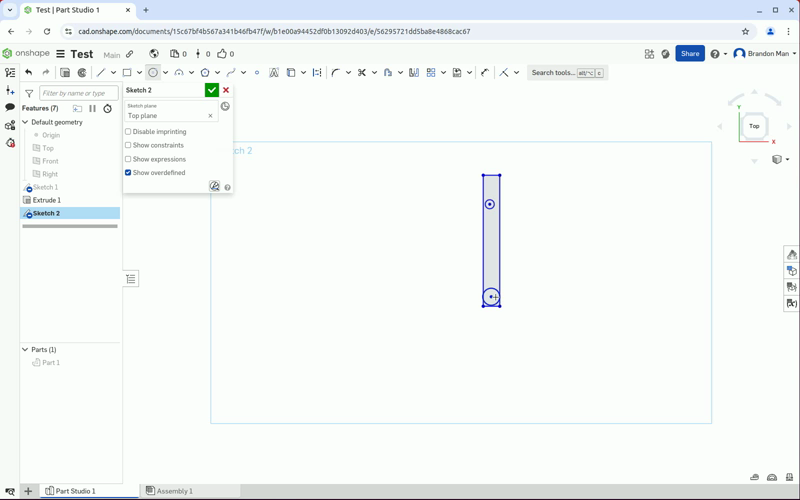
key_down(shift)
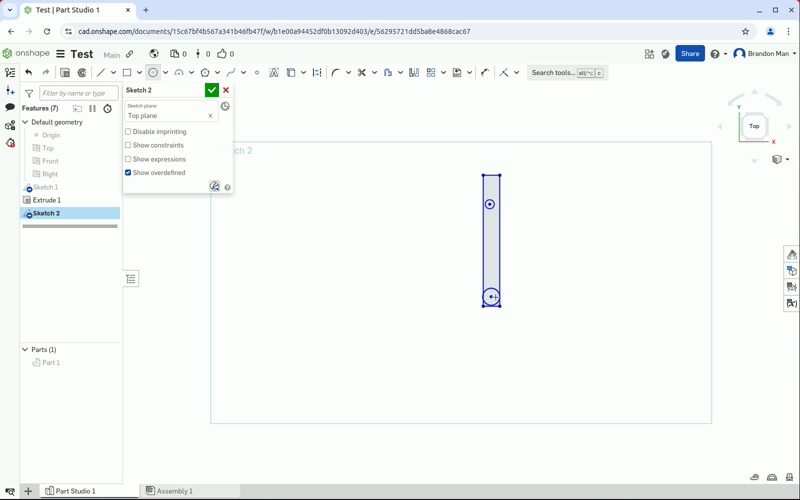
mouse_move(491, 269)
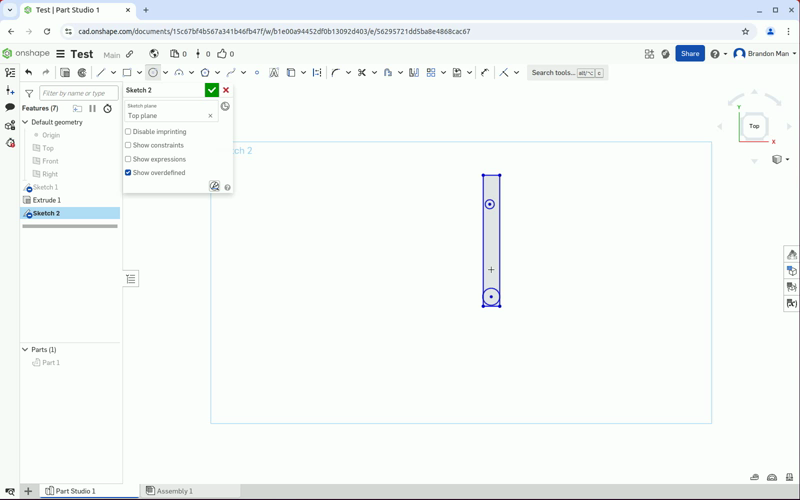
click(491, 269)
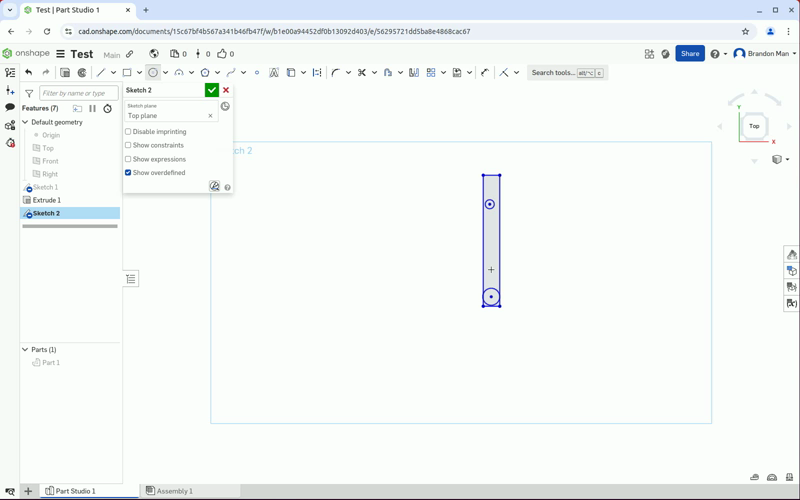
key_up(shift)
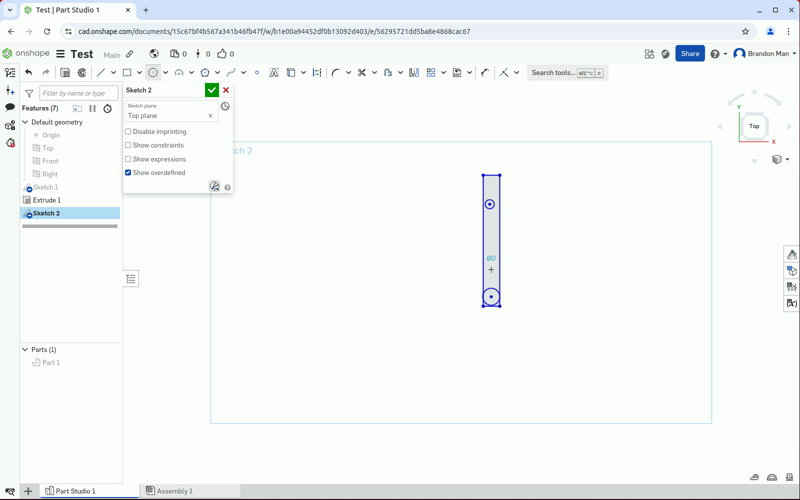
mouse_move(495, 269)
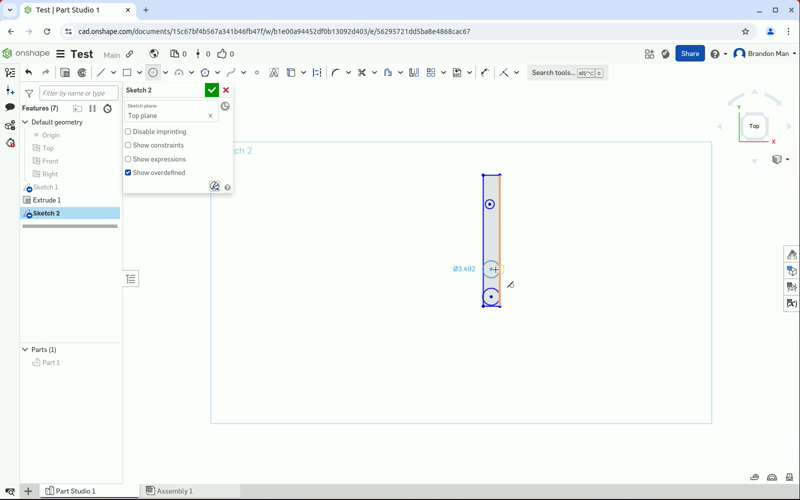
click(495, 269)
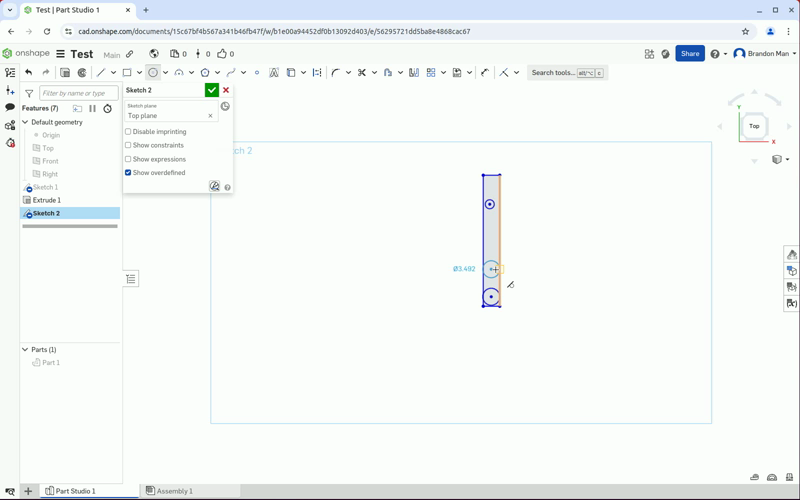
key(esc)
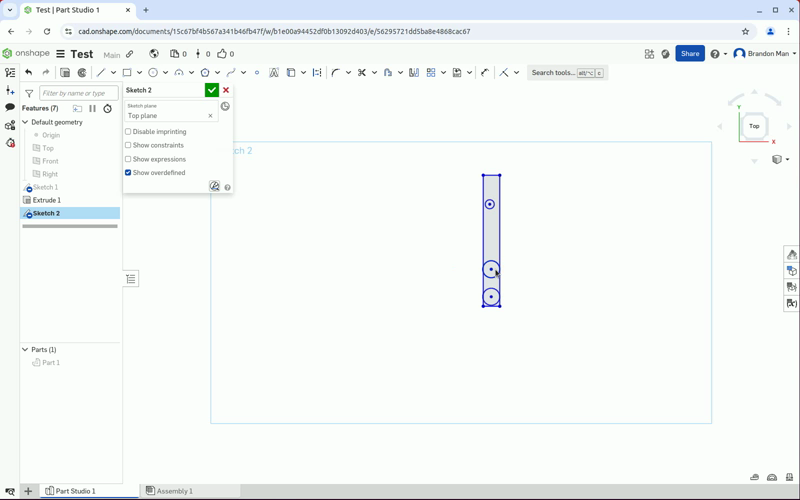
key(c)
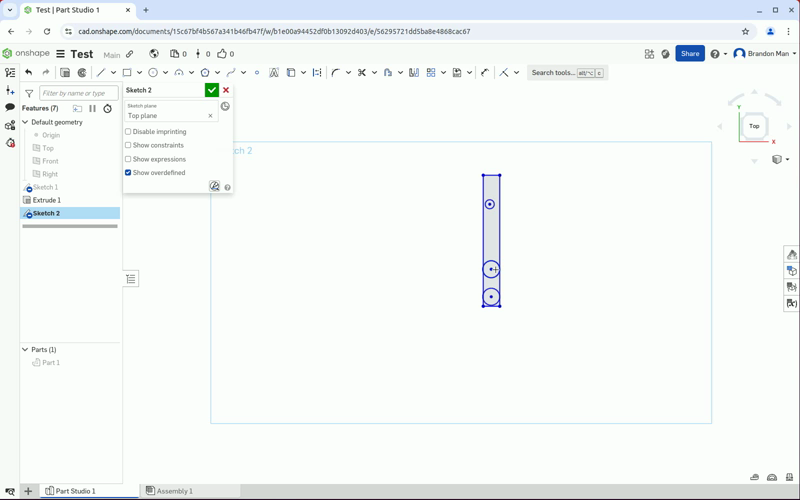
key_down(shift)
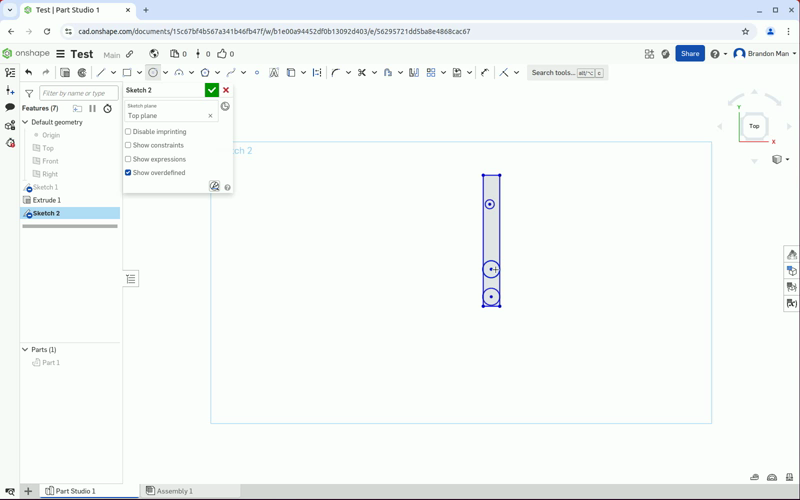
mouse_move(491, 238)
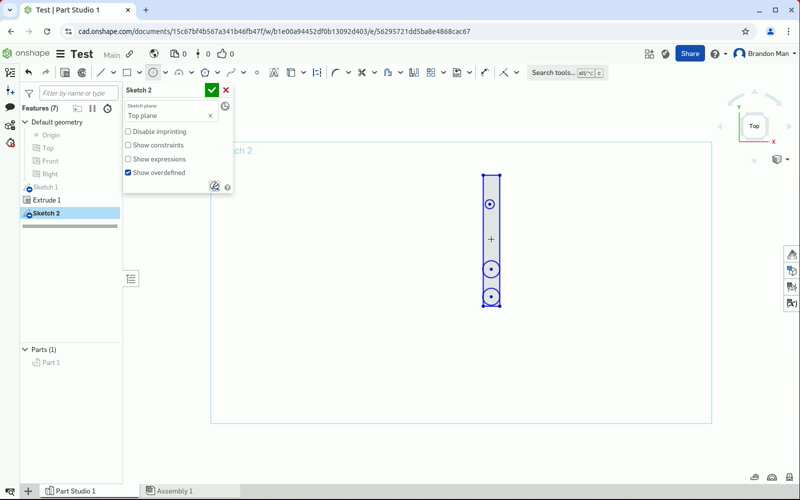
click(491, 238)
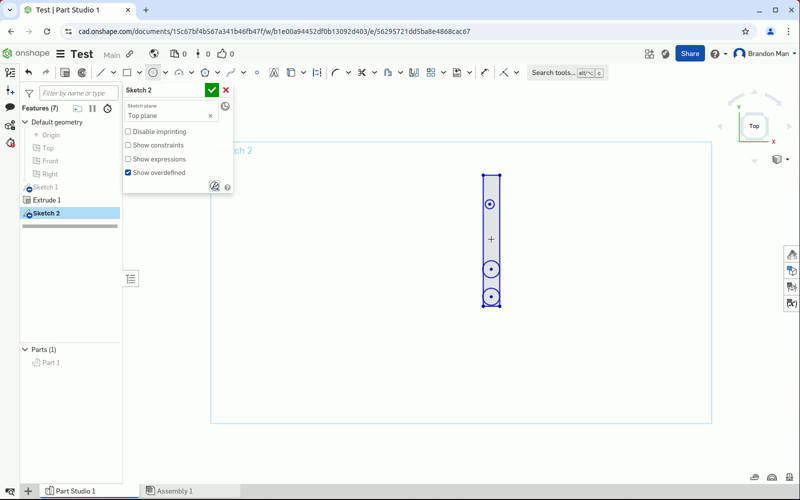
key_up(shift)
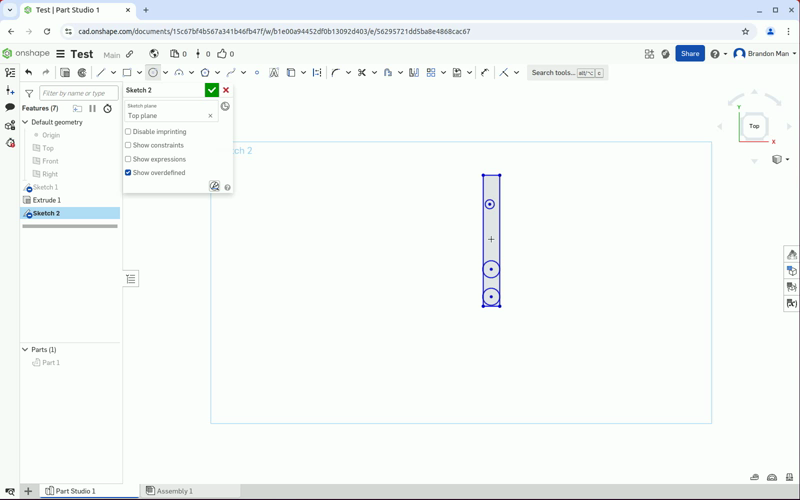
mouse_move(495, 238)
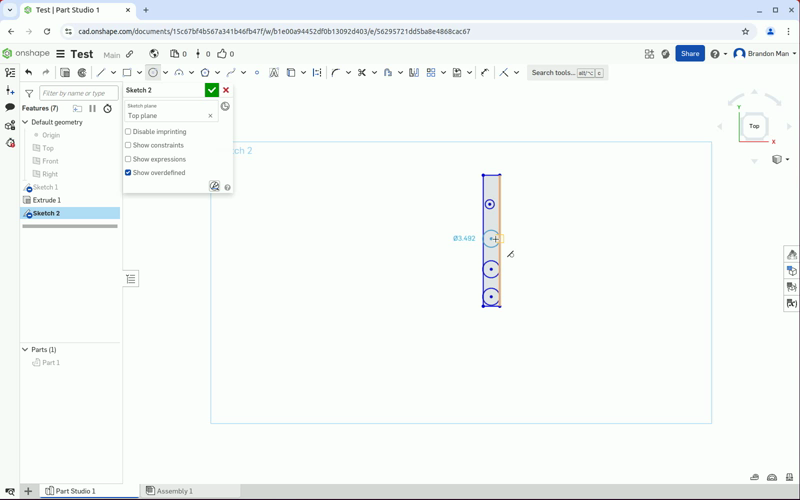
click(495, 238)
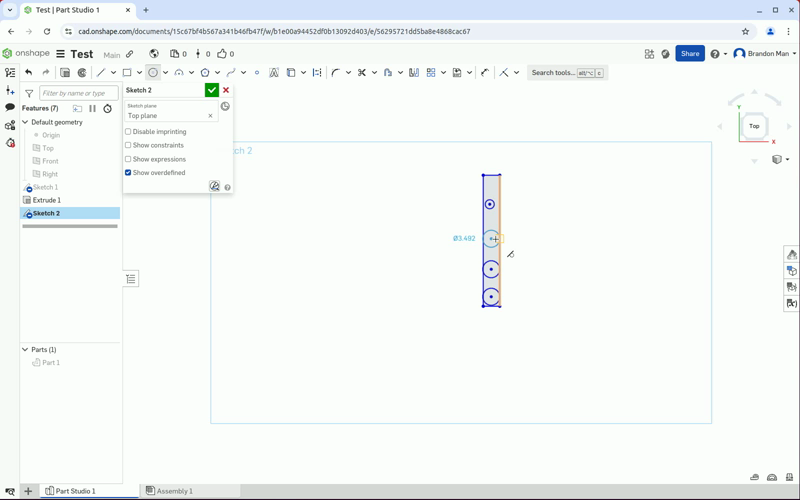
key(esc)
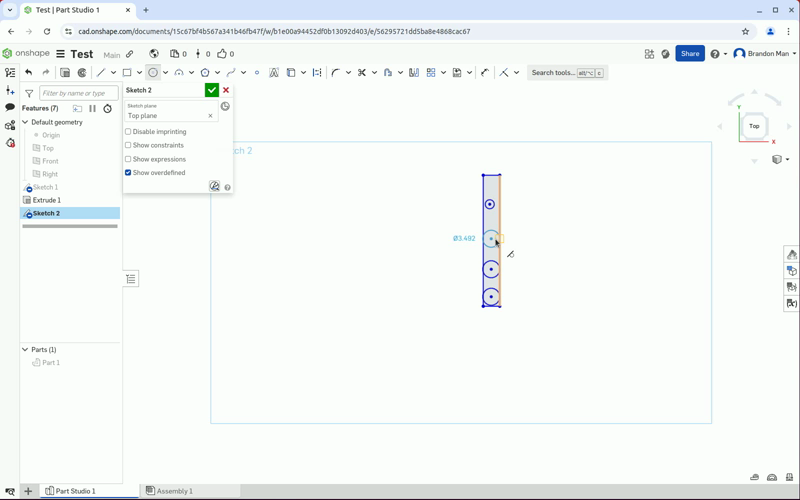
key(c)
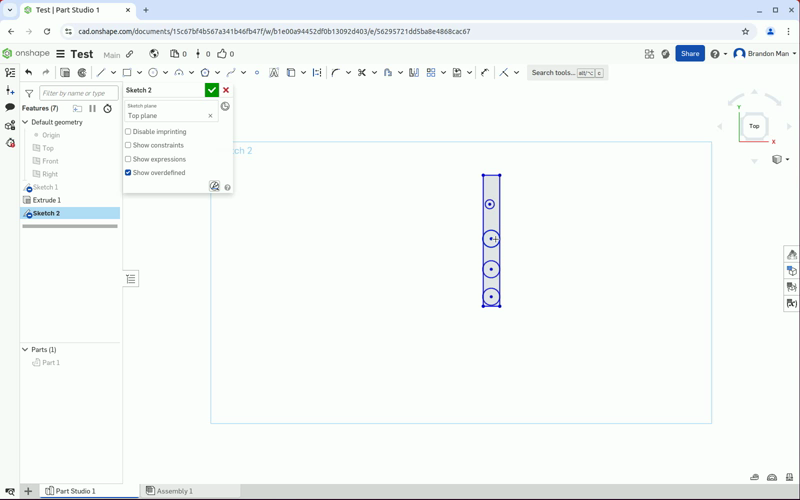
key_down(shift)
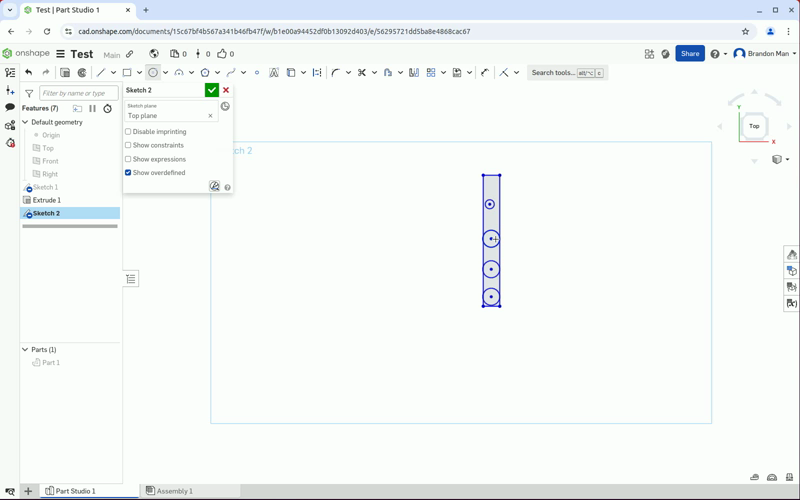
mouse_move(491, 186)
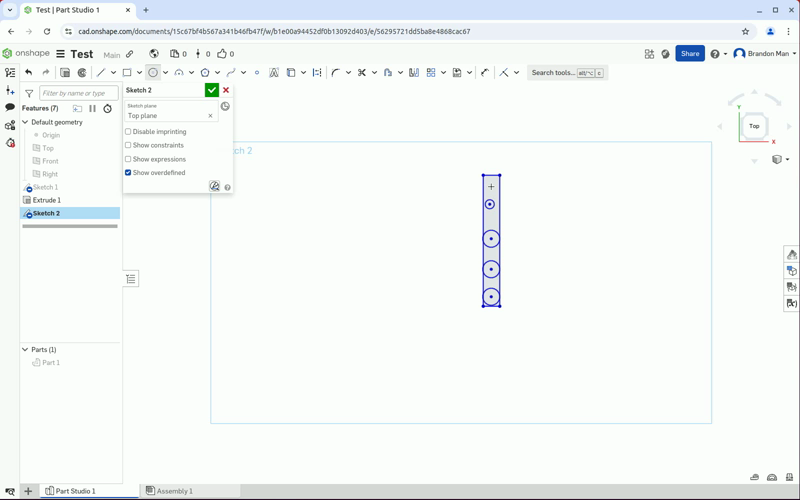
click(491, 186)
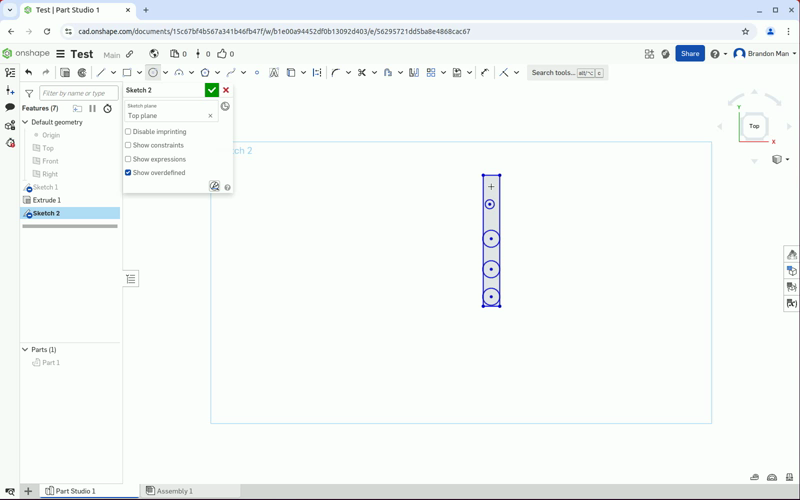
key_up(shift)
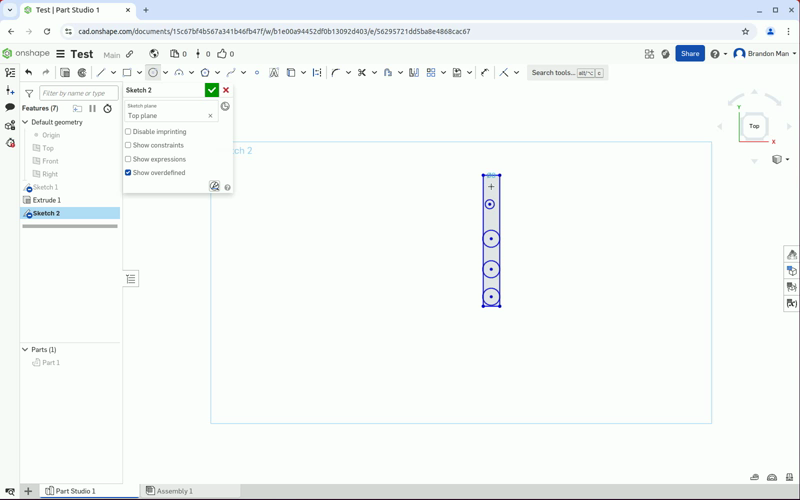
mouse_move(492, 186)
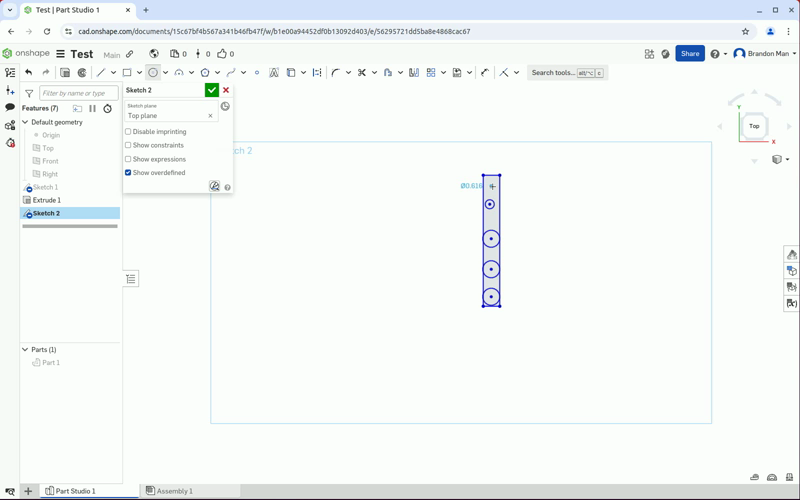
scroll(6)
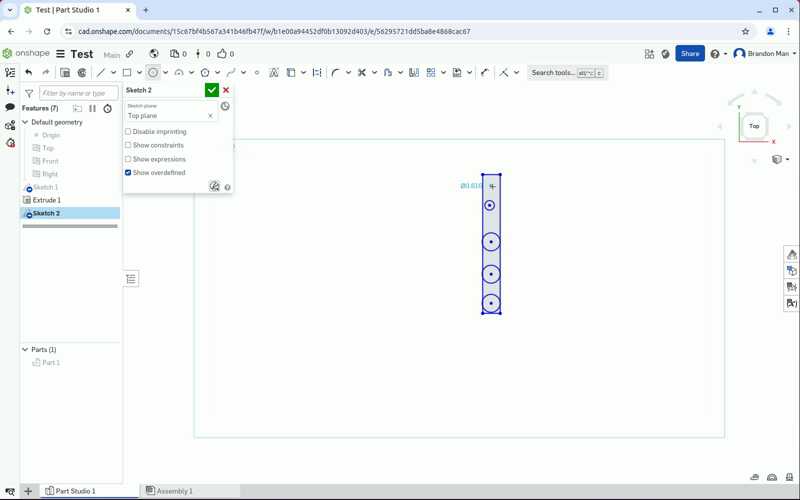
scroll(6)
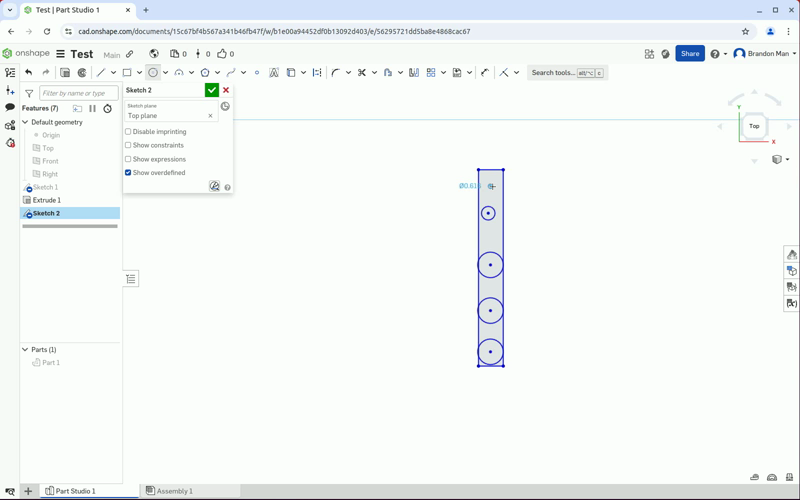
scroll(6)
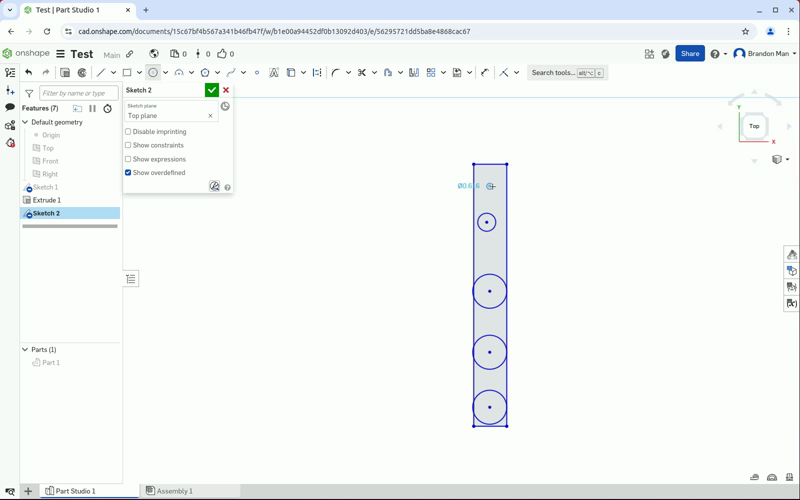
scroll(6)
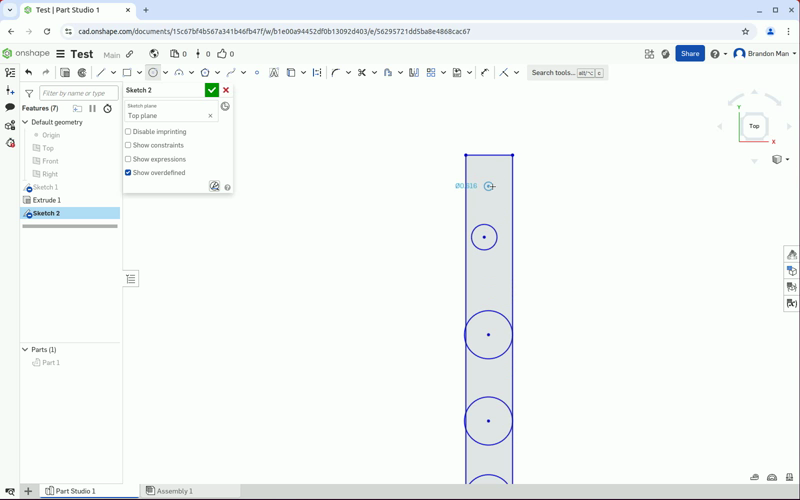
scroll(6)
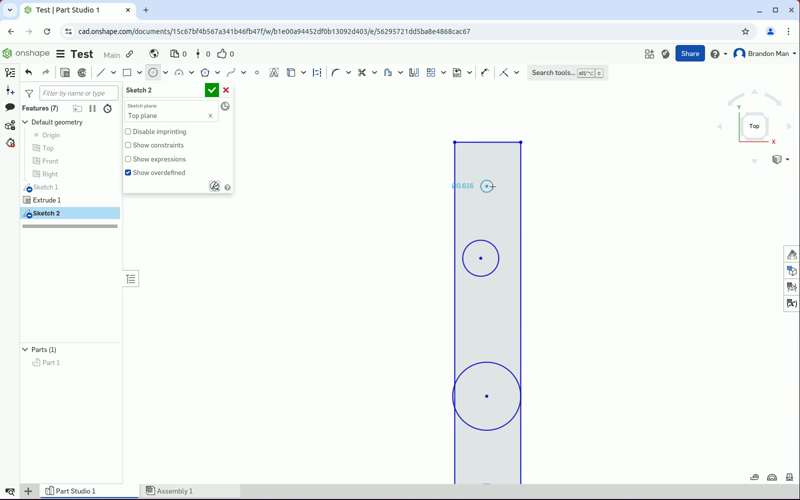
scroll(6)
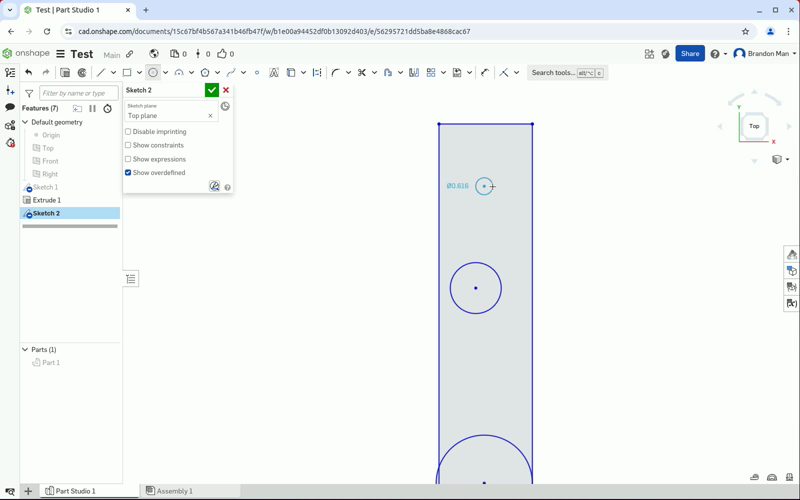
scroll(6)
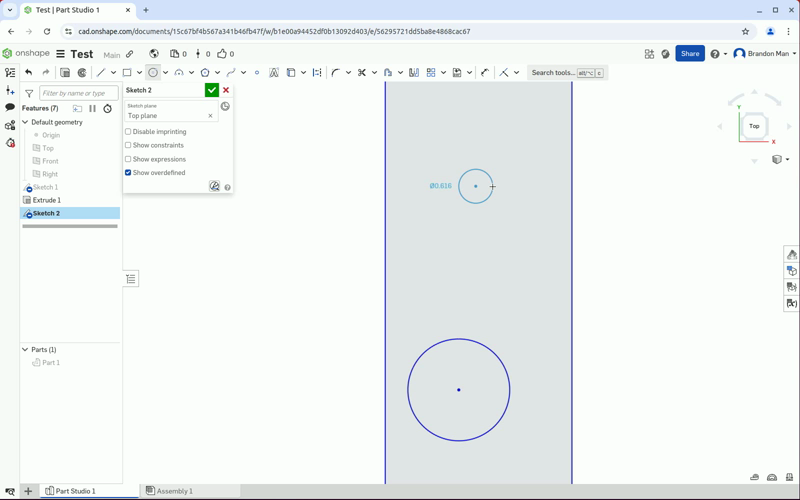
click(492, 186)
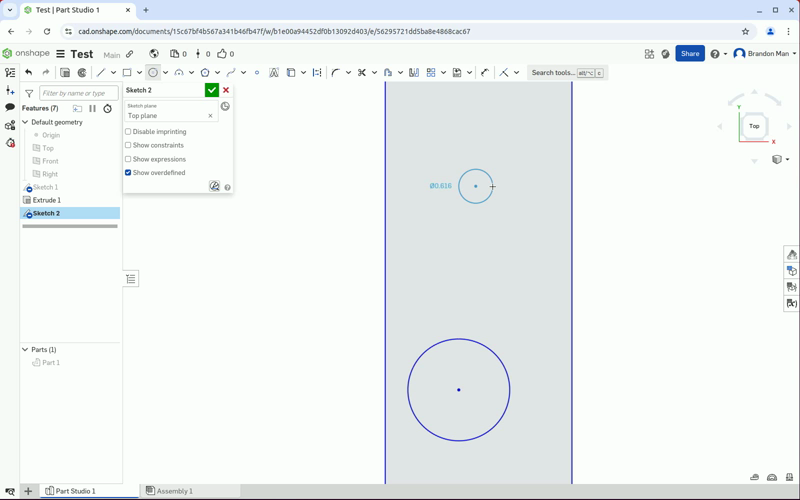
scroll(-6)
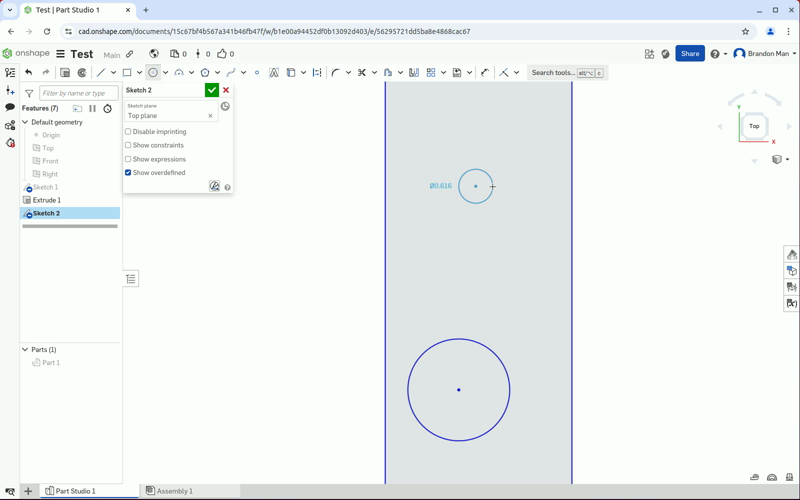
scroll(-6)
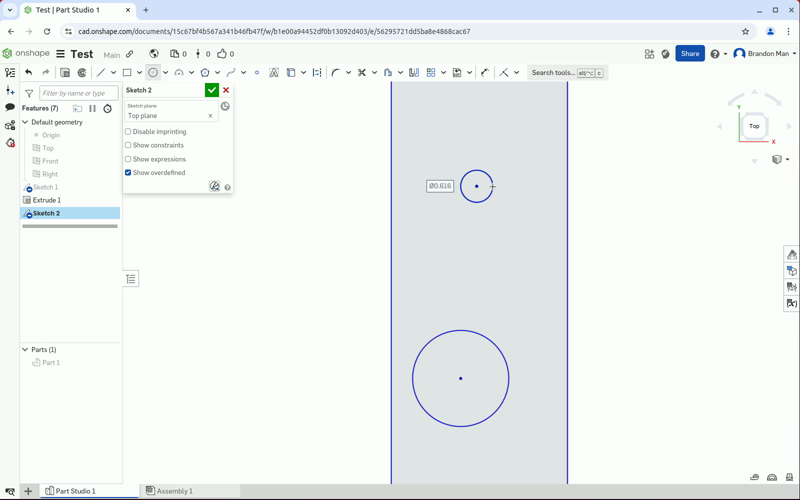
scroll(-6)
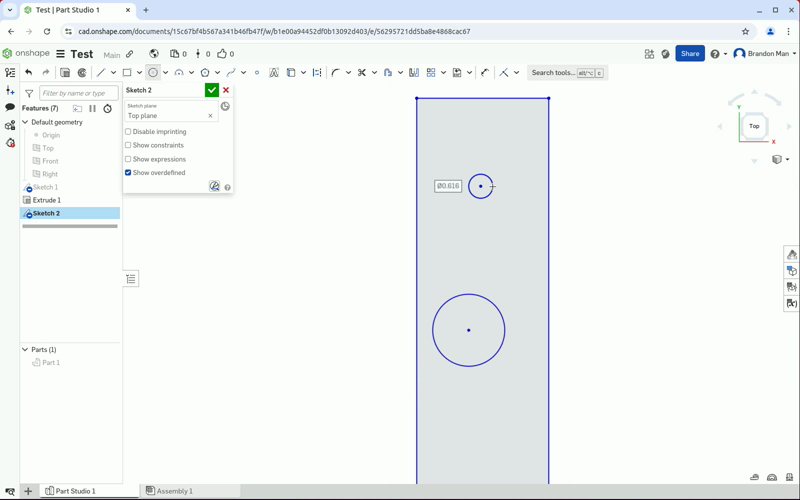
scroll(-6)
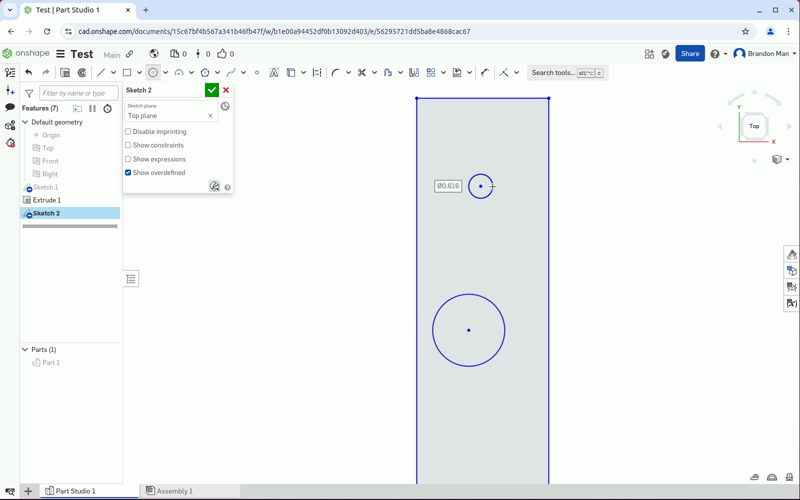
scroll(-6)
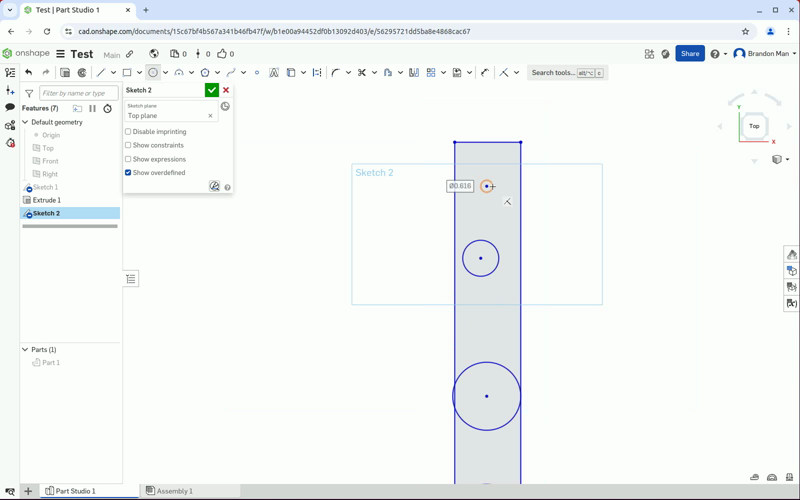
scroll(-6)
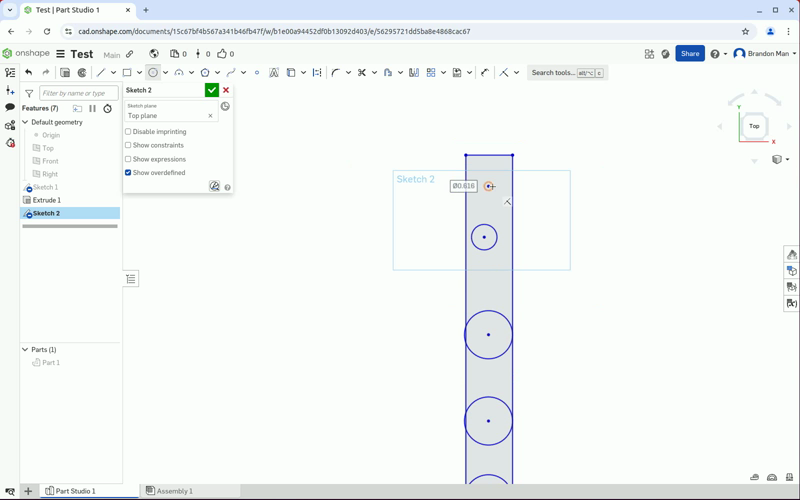
scroll(-6)
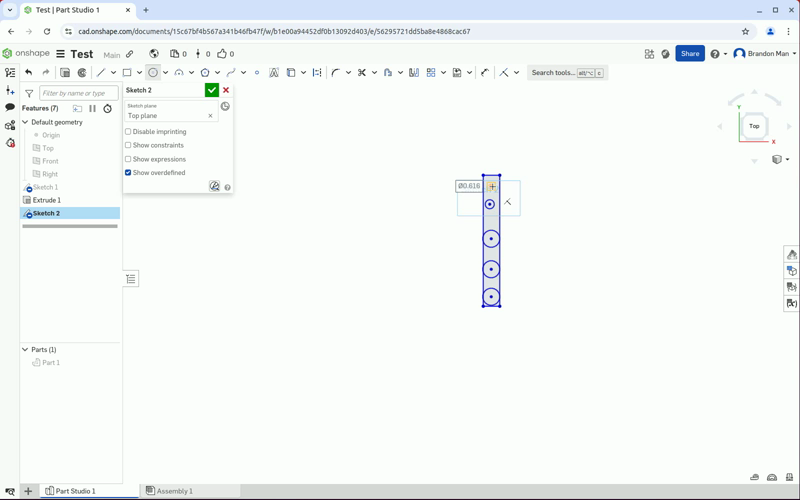
key(esc)
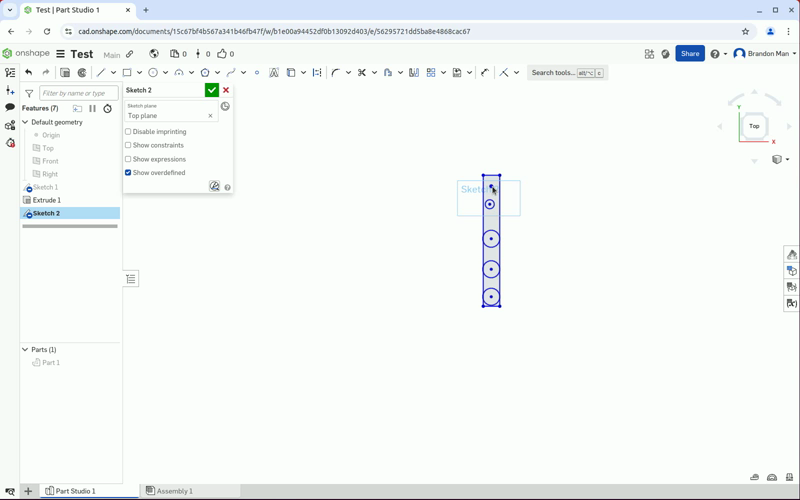
mouse_move(498, 183)
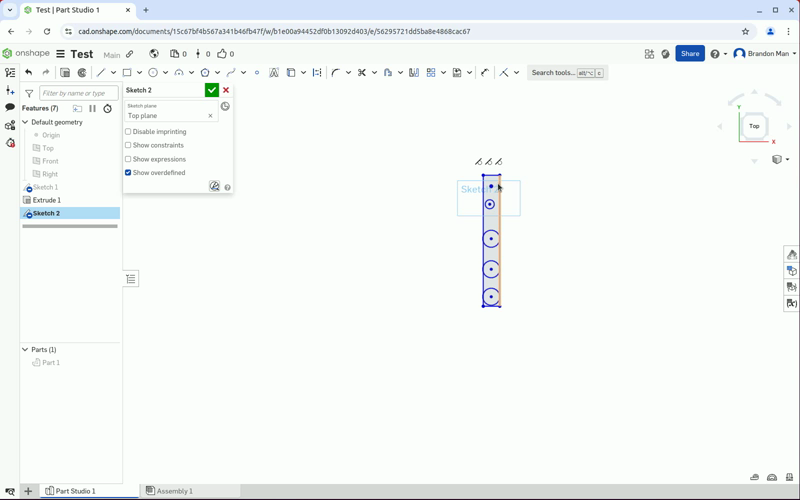
click(498, 183)
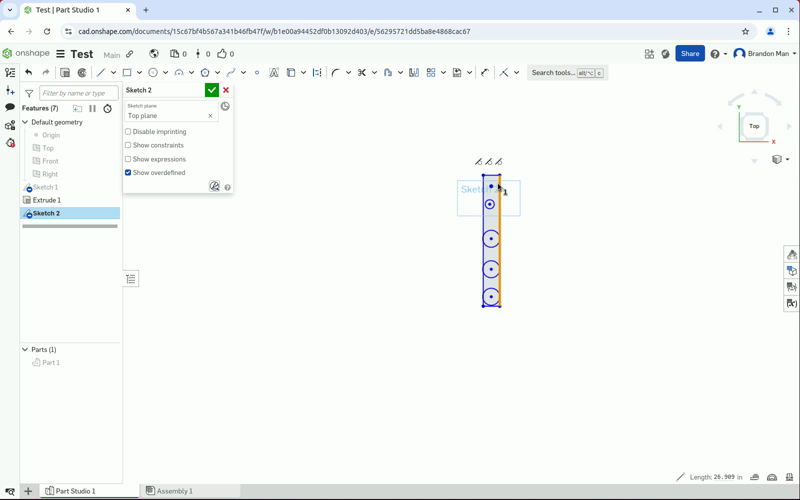
mouse_move(73, 352)
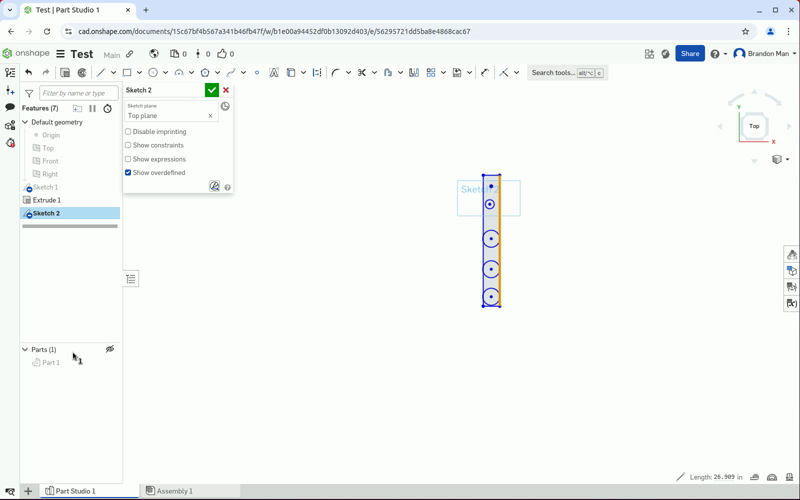
key(shift+y)
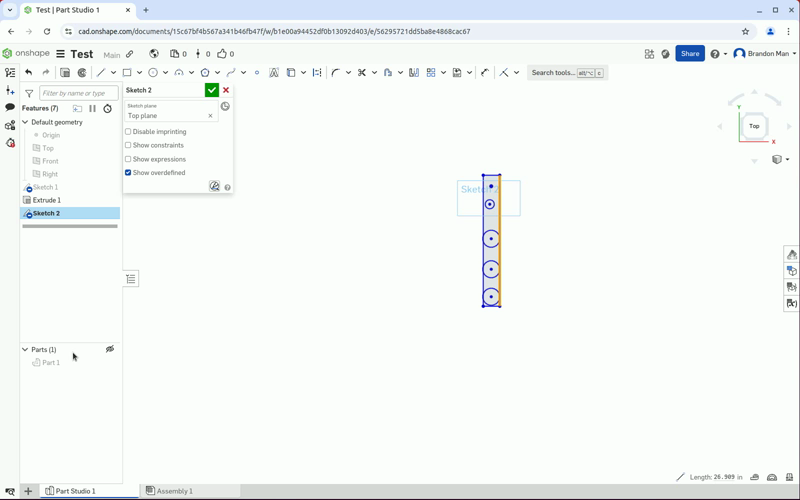
key(shift+e)
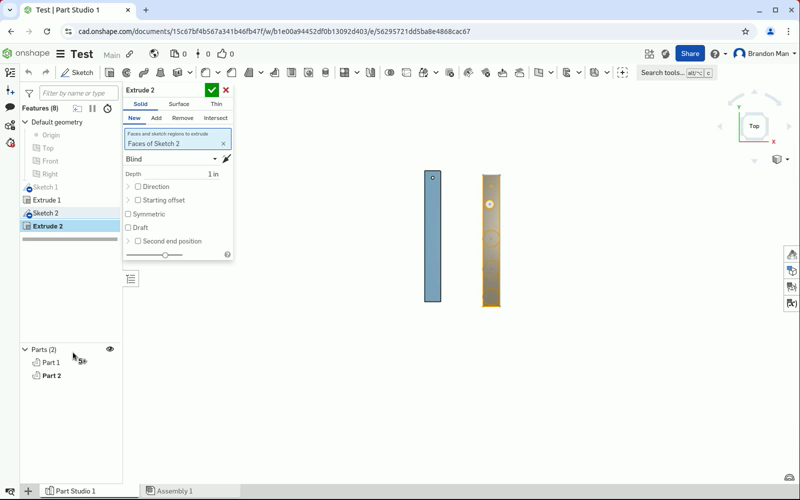
mouse_move(143, 106)
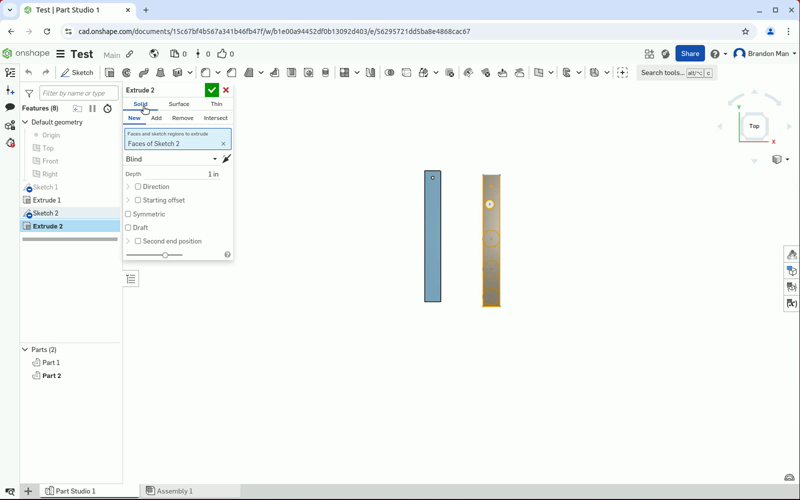
click(143, 106)
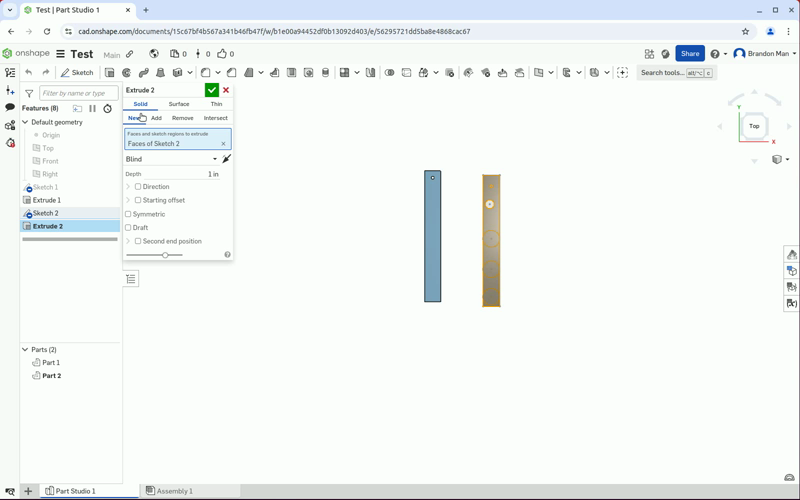
mouse_move(137, 120)
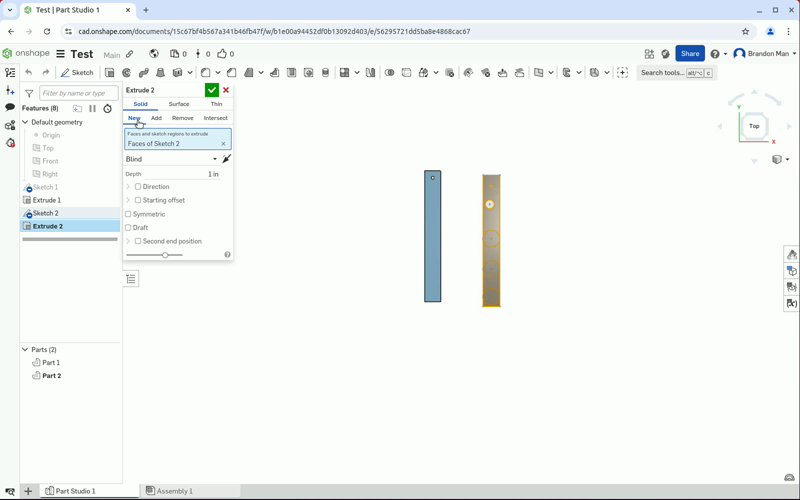
click(137, 120)
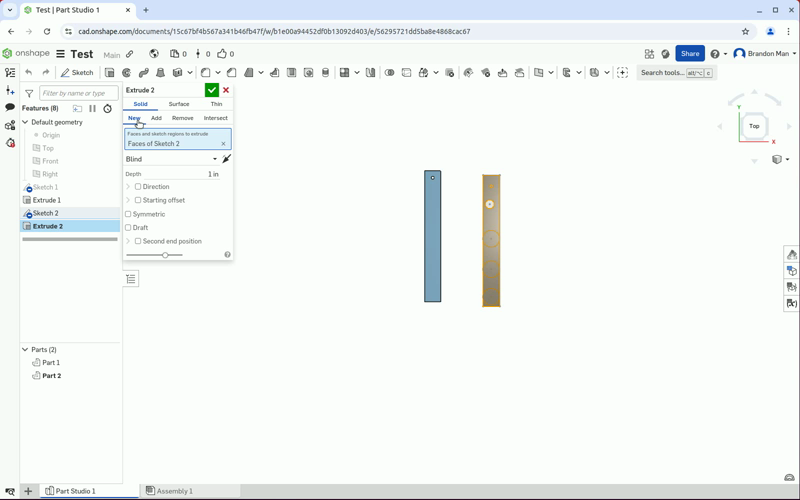
key(tab, 4)
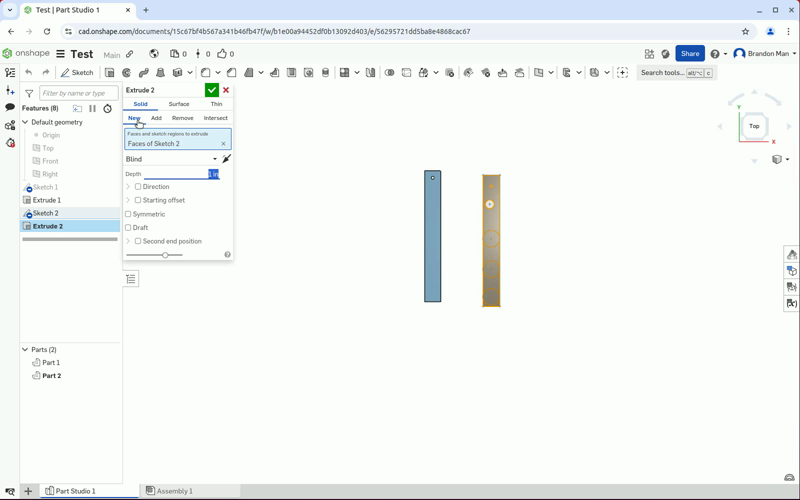
text(3.37)
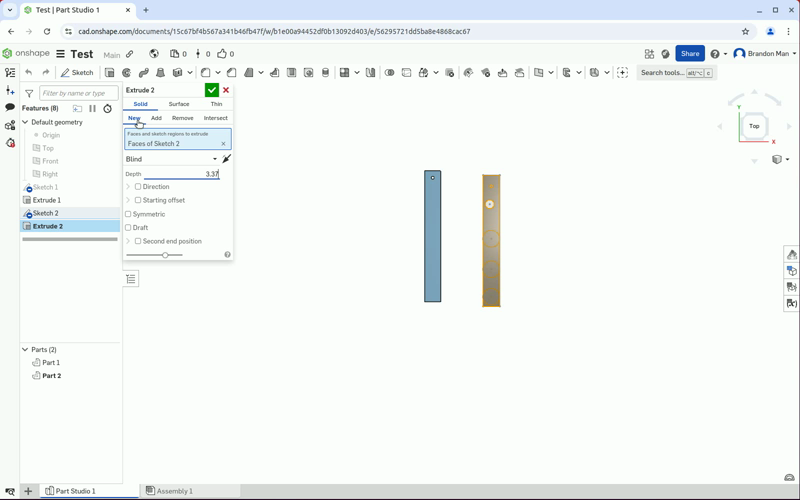
key(enter)
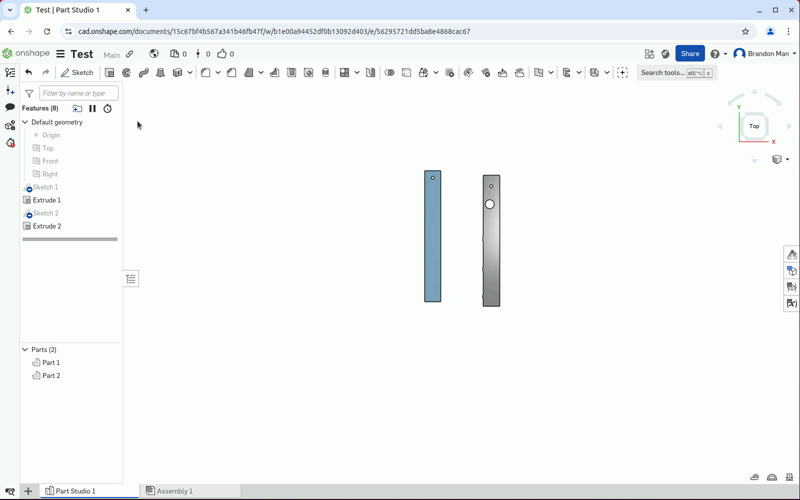
key(shift+h)
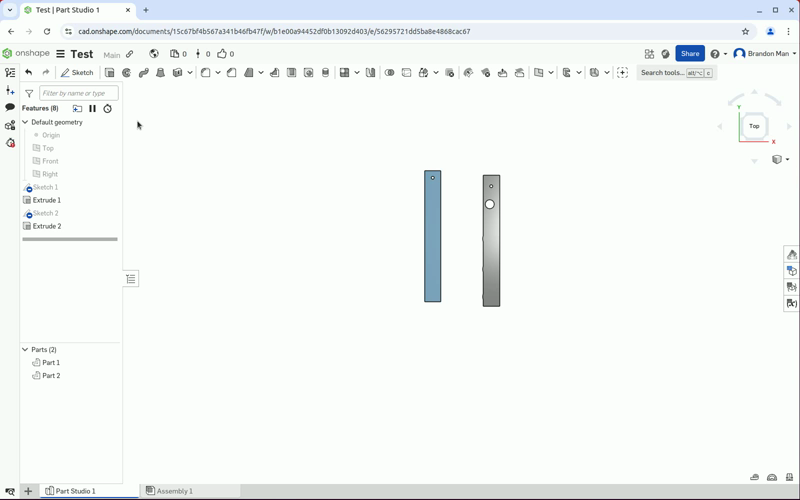
key(shift+h)
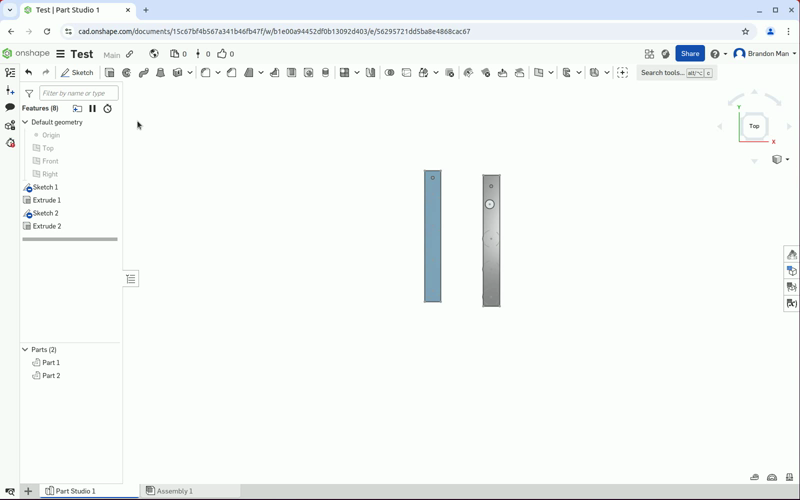
key(shift+7)
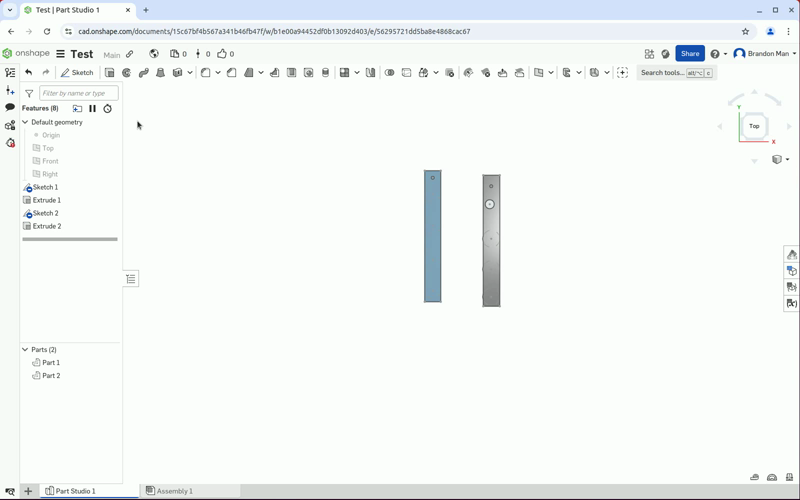
key(up, 3)
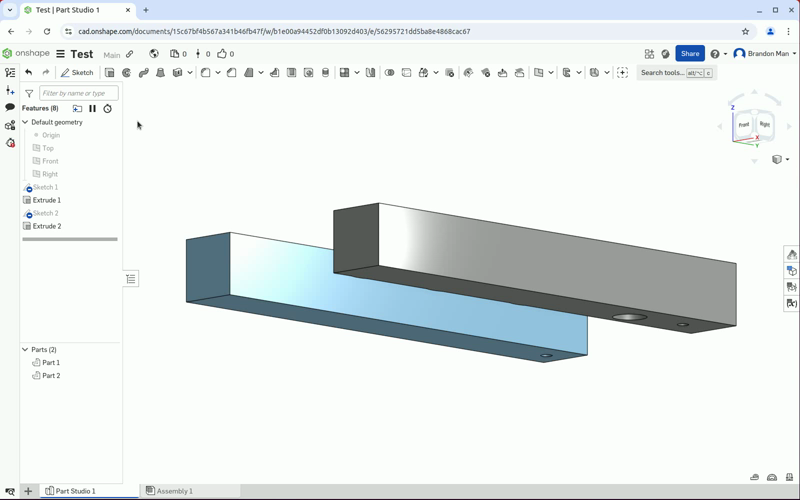
key(left, 3)
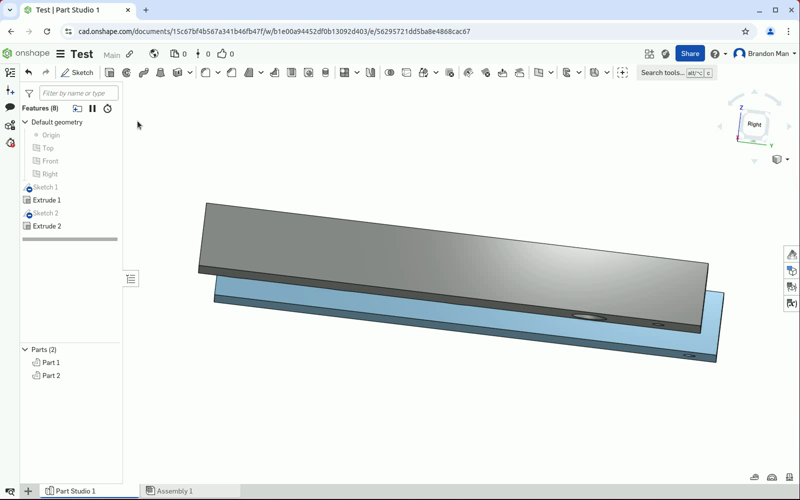
key(right, 3)
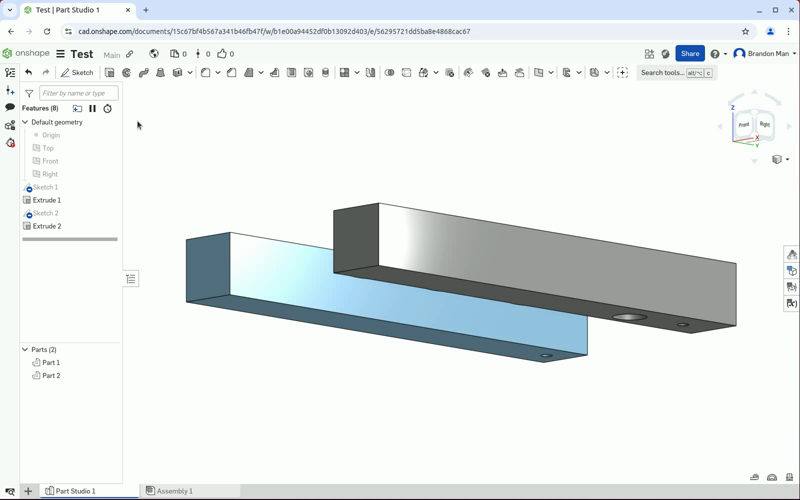
key(down, 3)
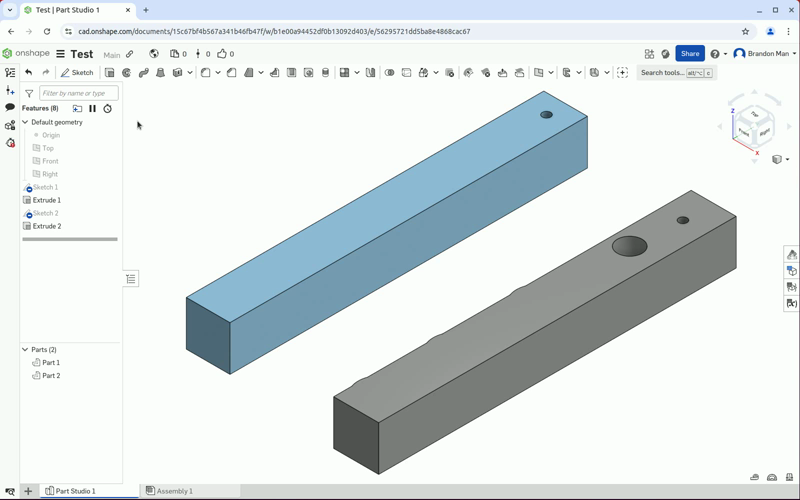
mouse_move(73, 189)
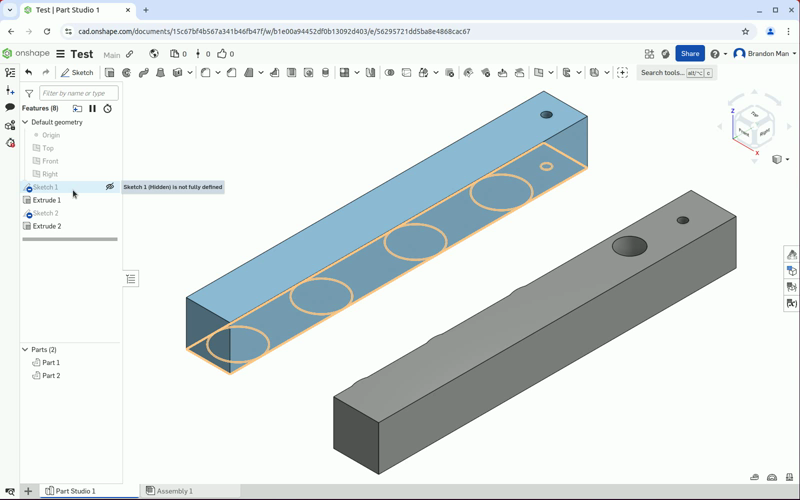
click(73, 189)